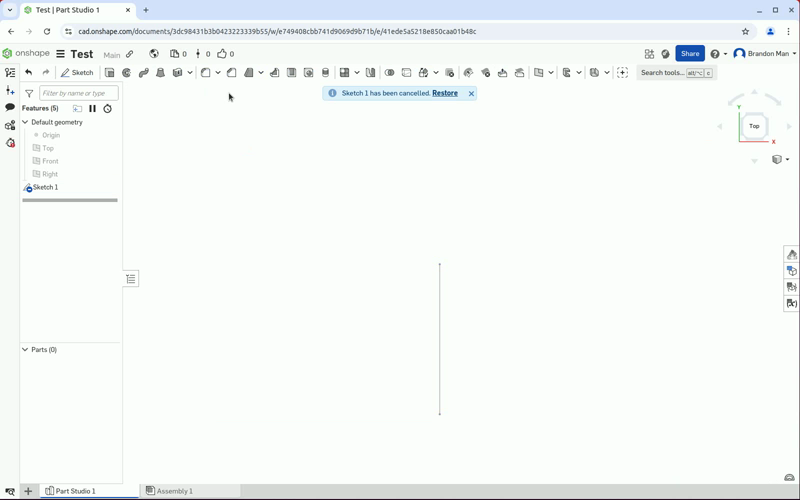
key(shift+h)
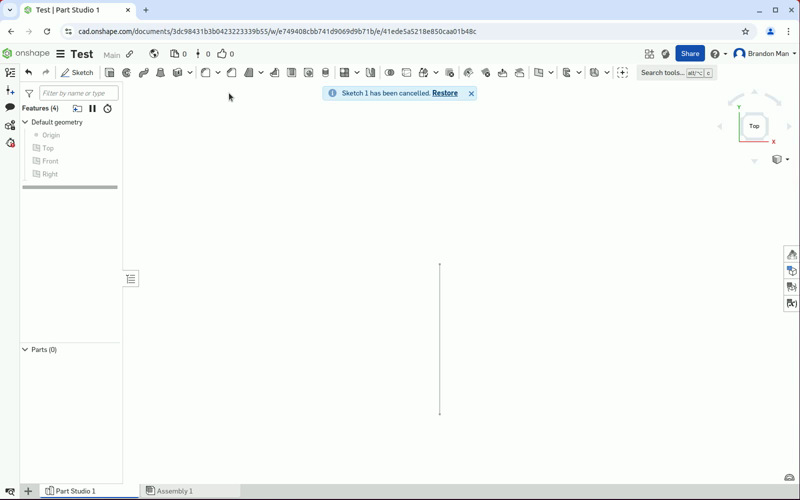
key(shift+s)
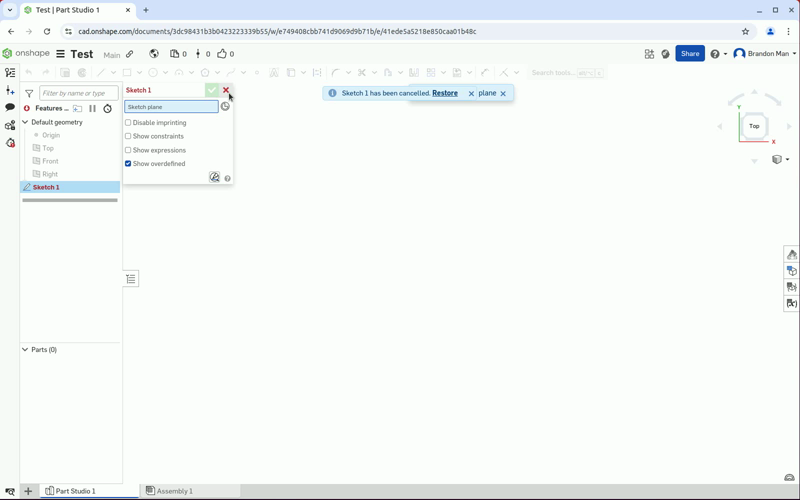
mouse_move(73, 150)
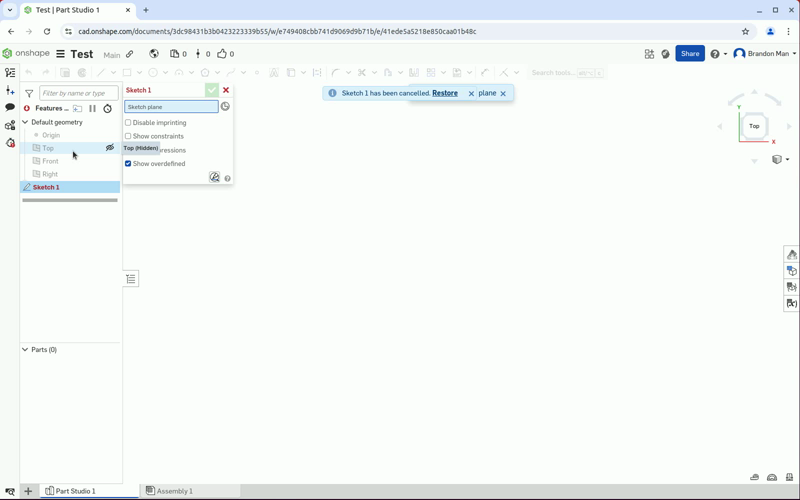
click(73, 150)
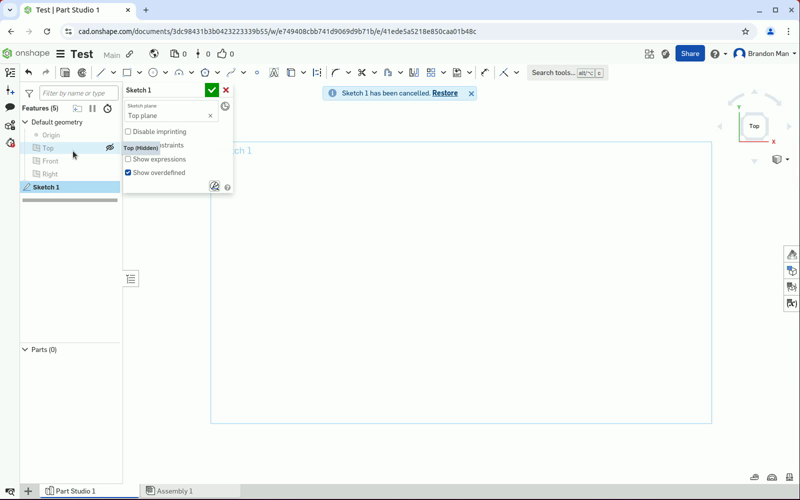
mouse_move(73, 352)
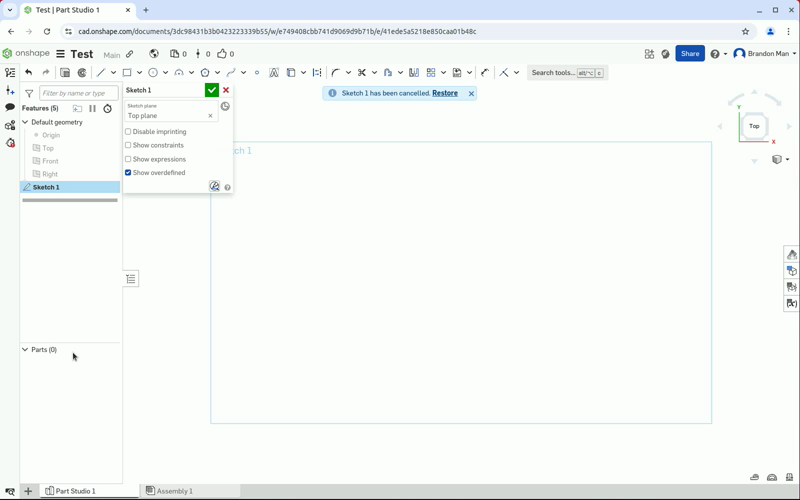
key(y)
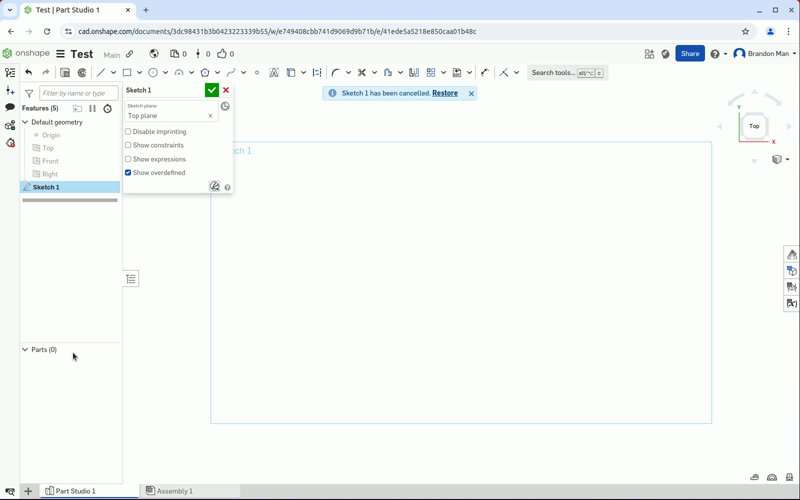
key(c)
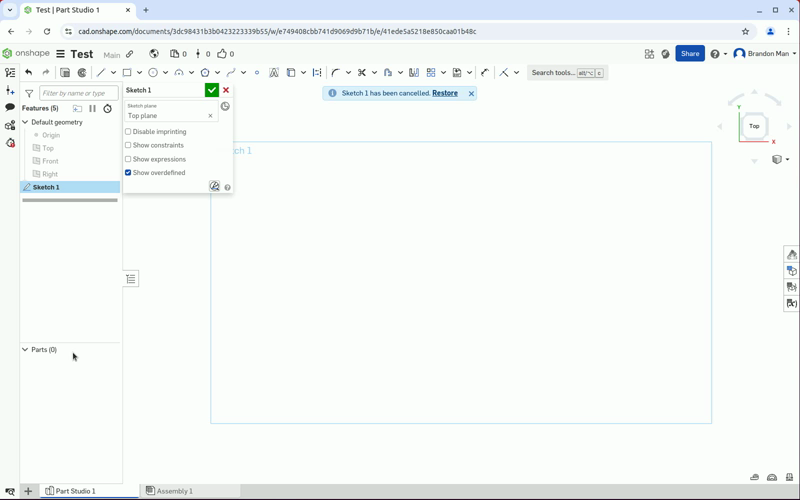
key_down(shift)
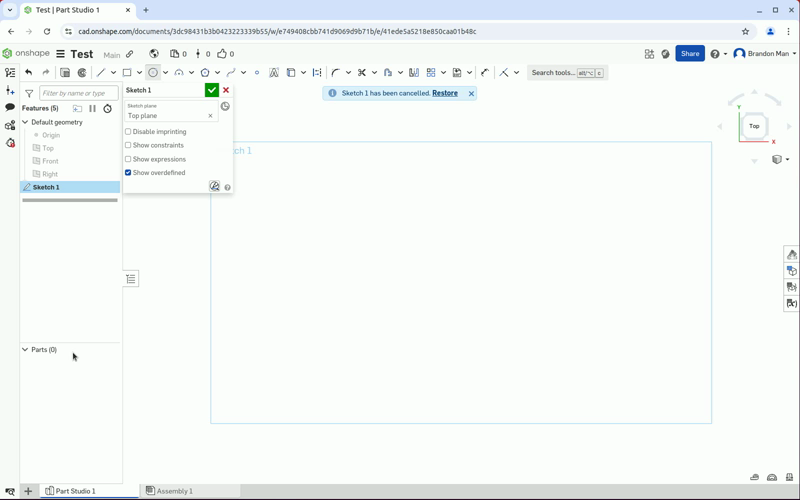
mouse_move(461, 282)
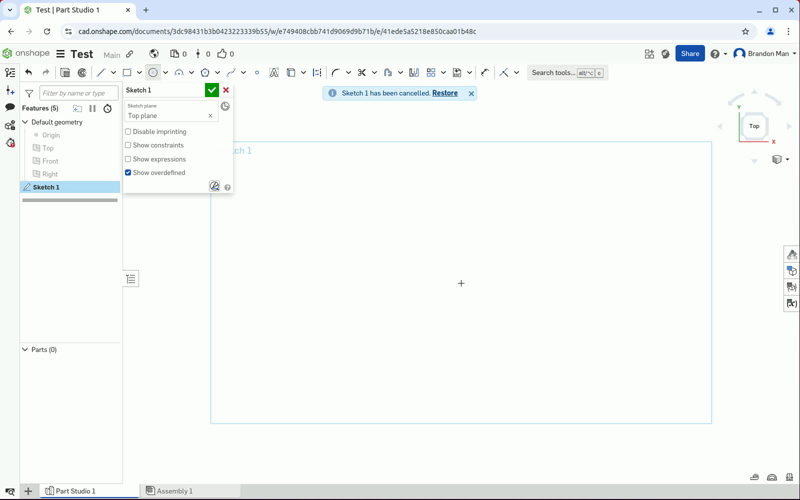
click(461, 282)
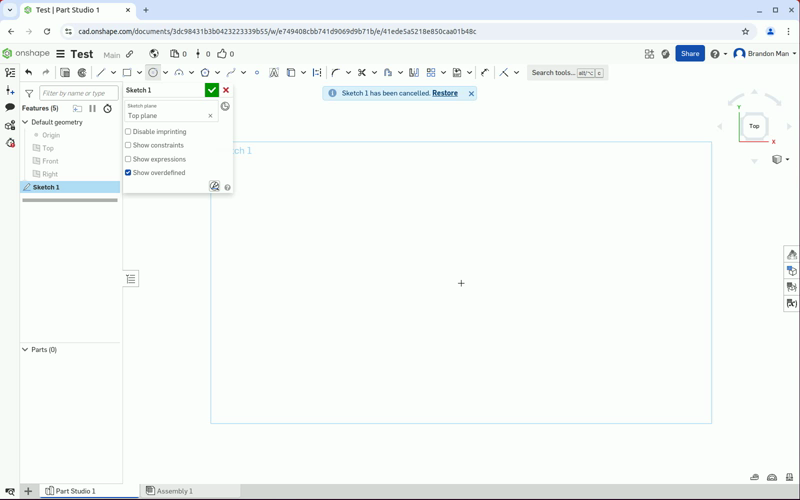
key_up(shift)
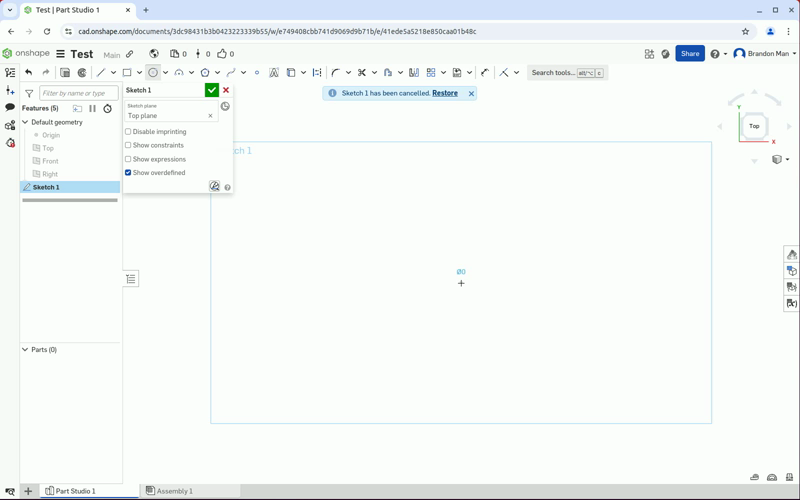
mouse_move(574, 282)
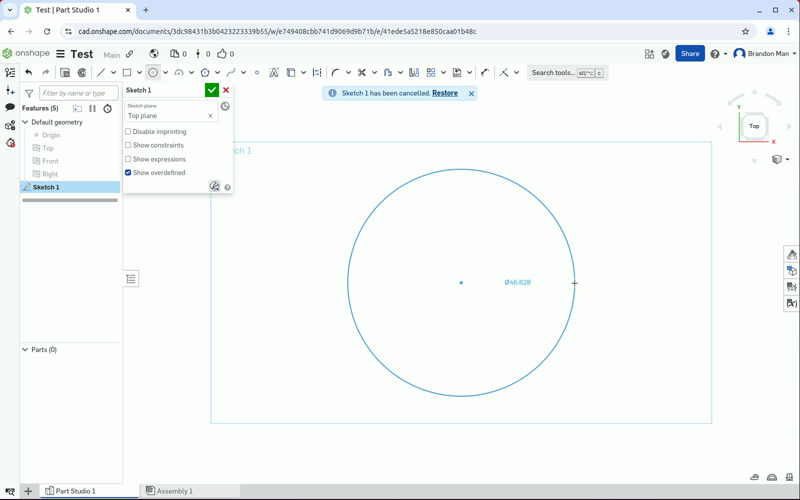
click(574, 282)
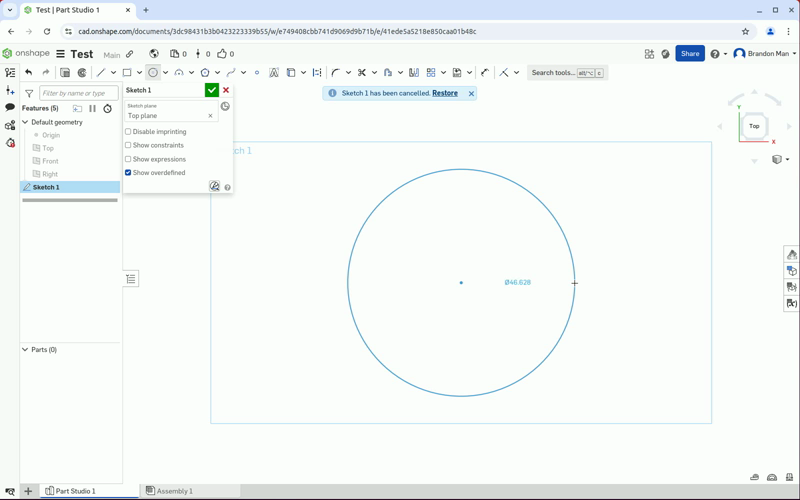
key(esc)
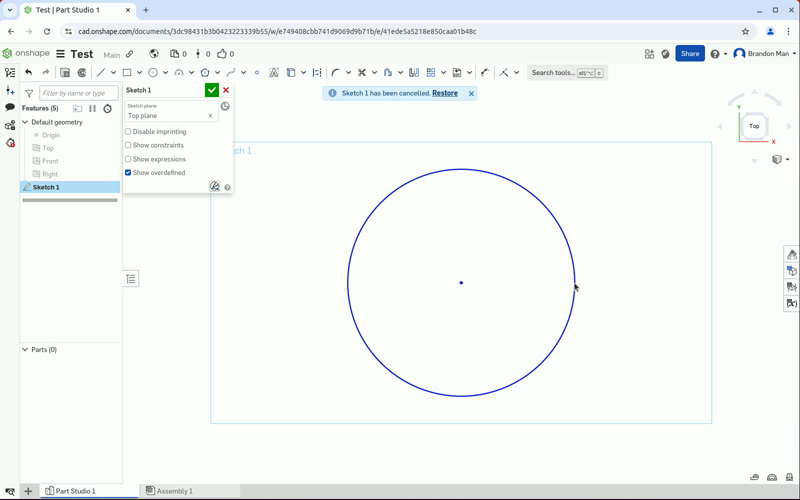
key(c)
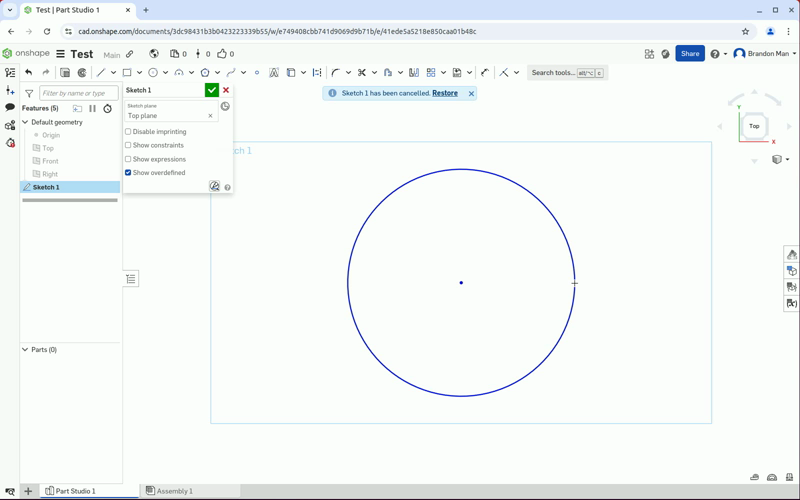
key_down(shift)
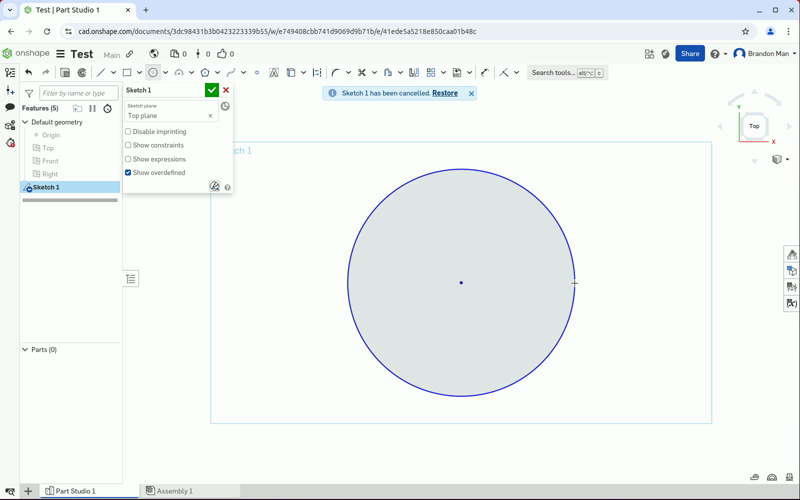
mouse_move(461, 282)
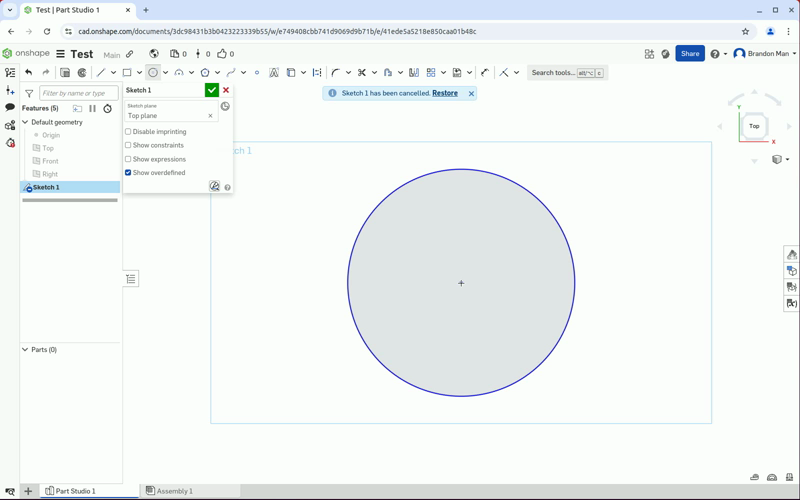
click(461, 282)
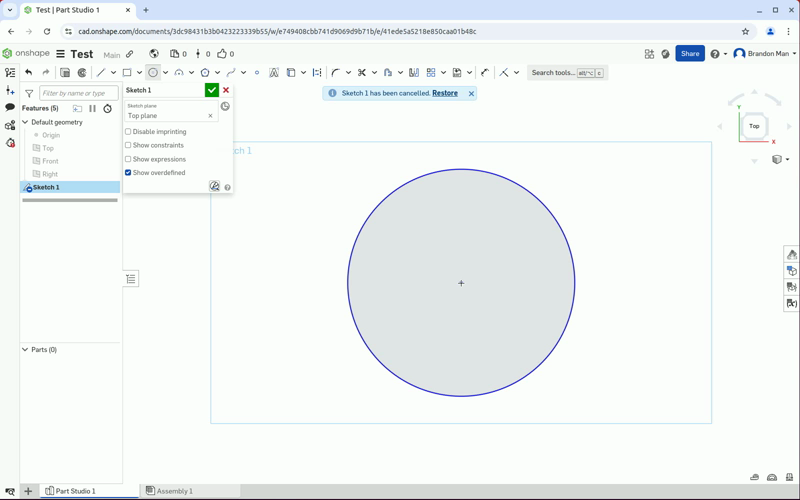
key_up(shift)
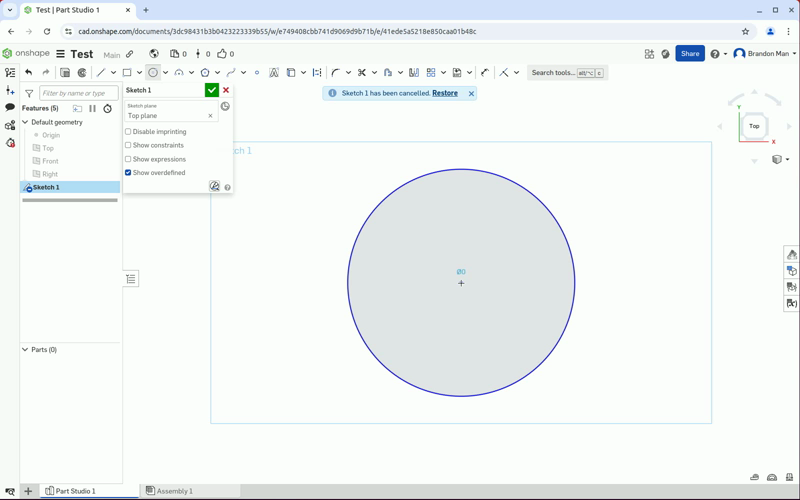
mouse_move(529, 282)
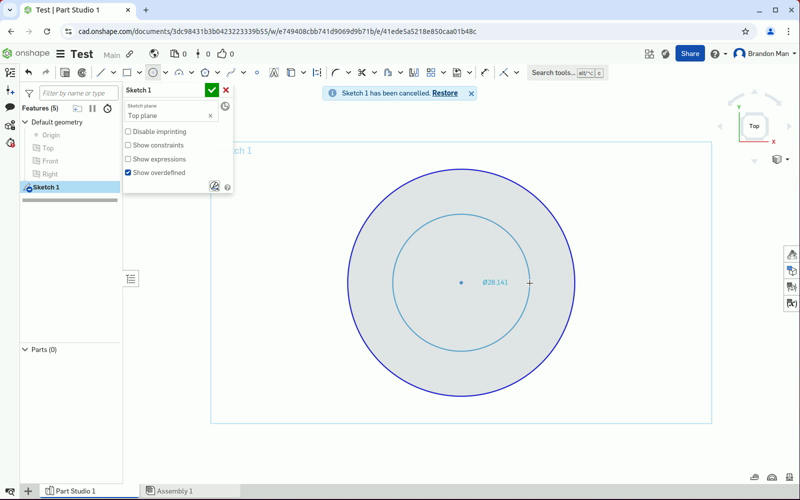
click(529, 282)
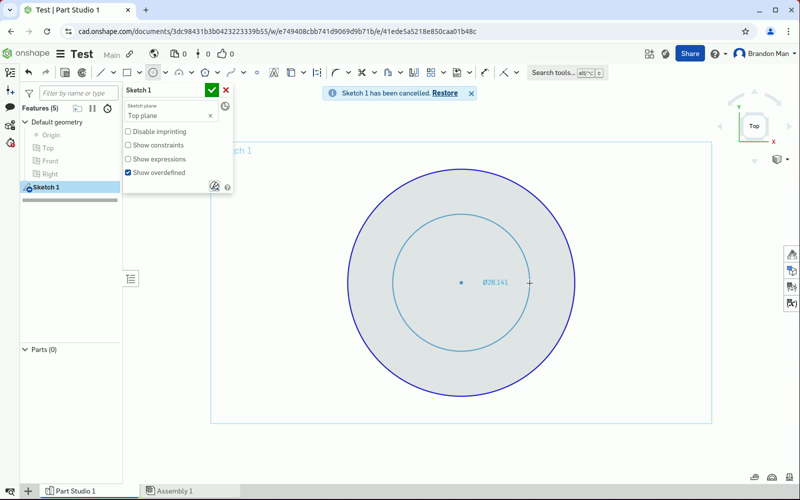
key(esc)
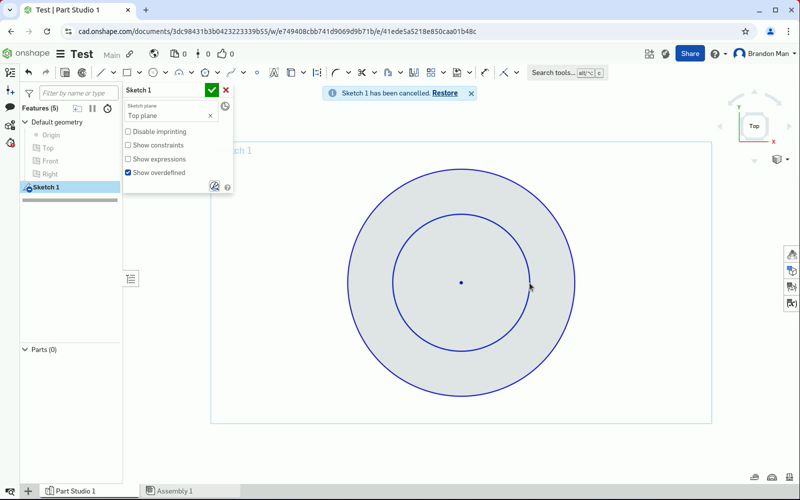
mouse_move(429, 203)
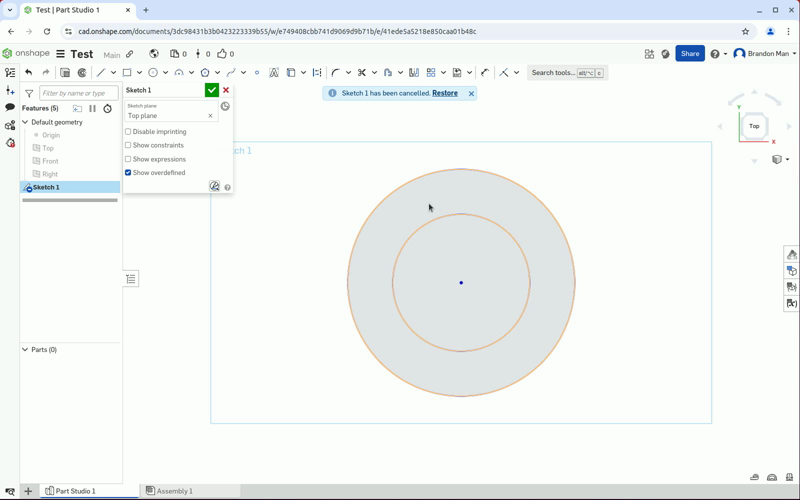
click(429, 203)
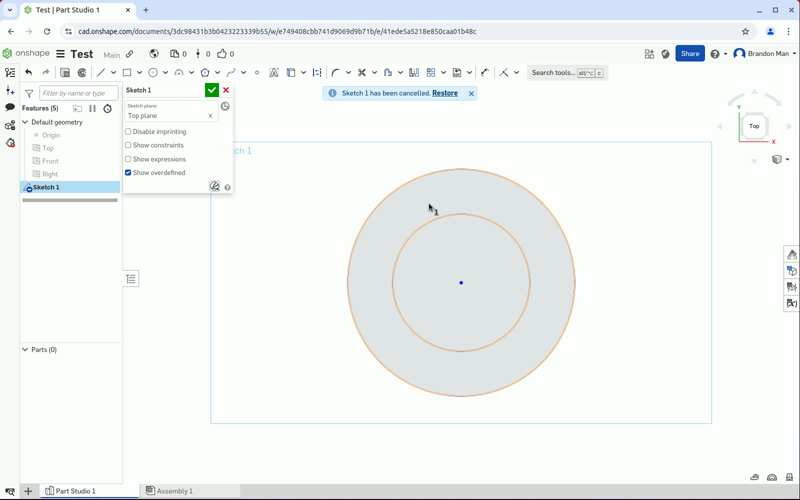
mouse_move(73, 352)
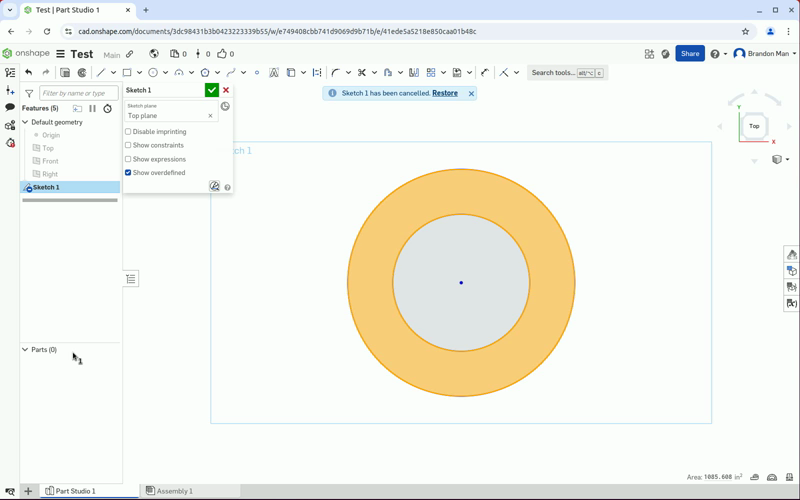
key(shift+y)
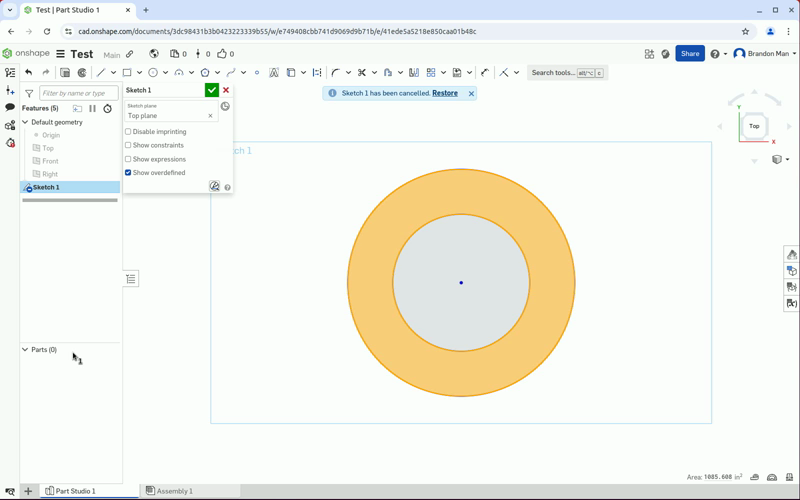
key(shift+e)
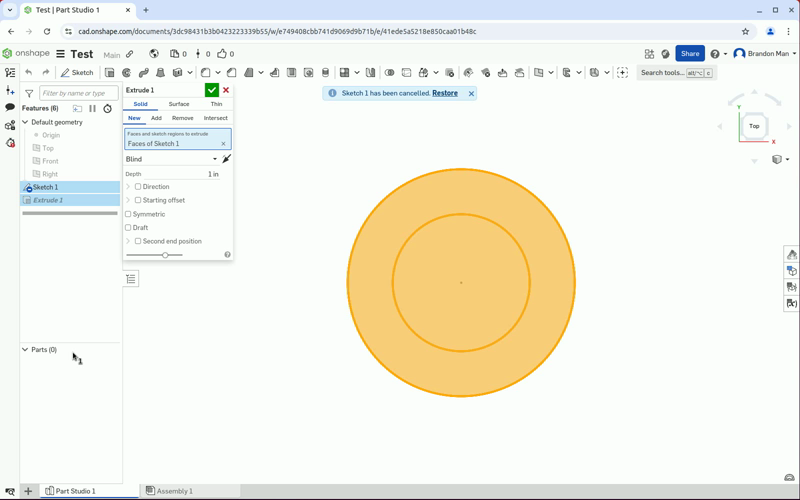
mouse_move(143, 106)
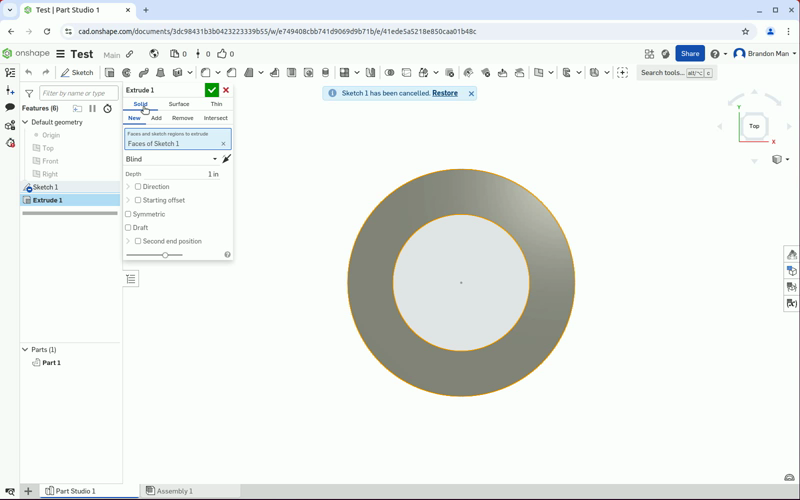
click(143, 106)
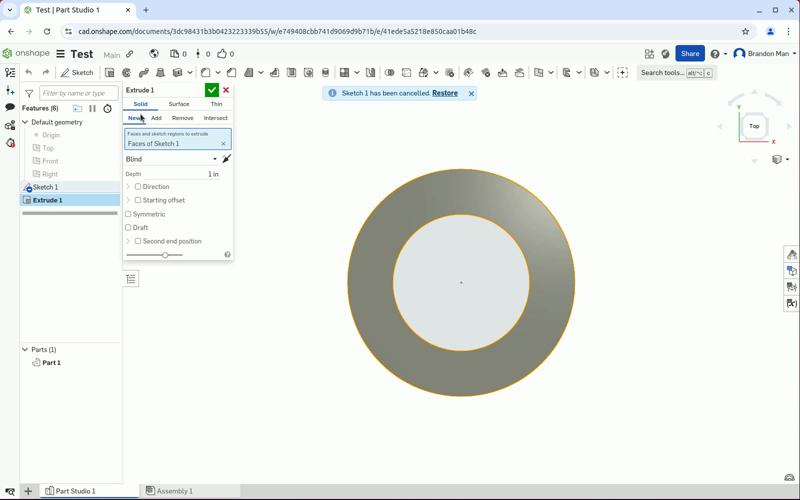
mouse_move(137, 120)
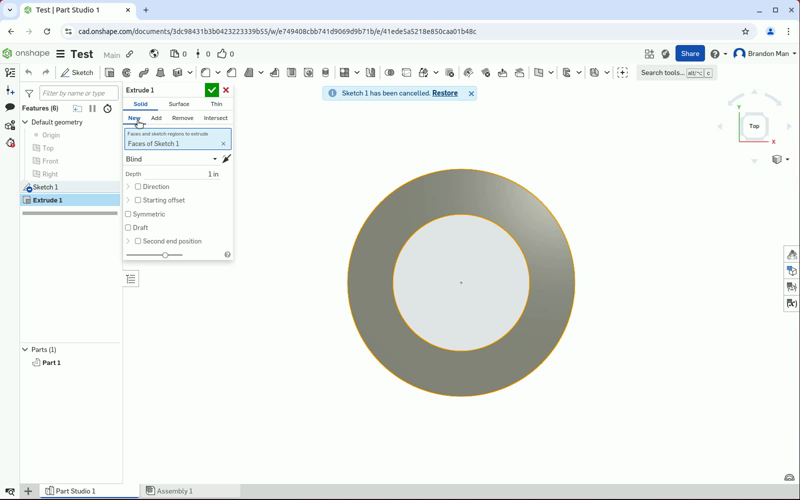
click(137, 120)
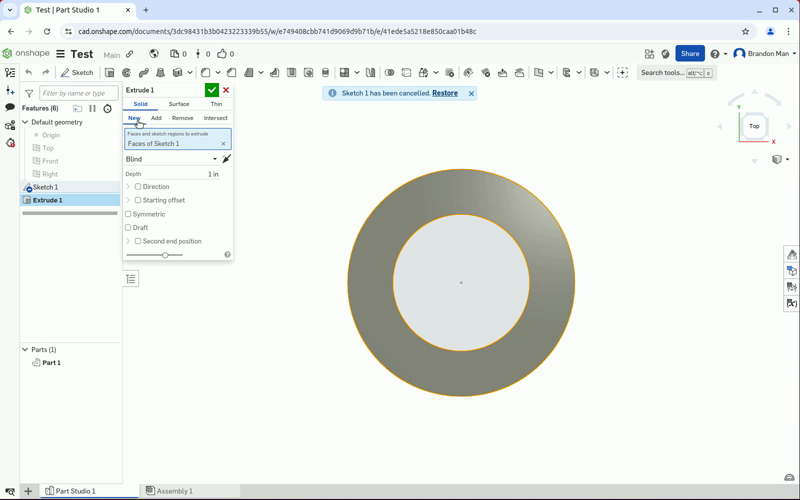
key(tab, 4)
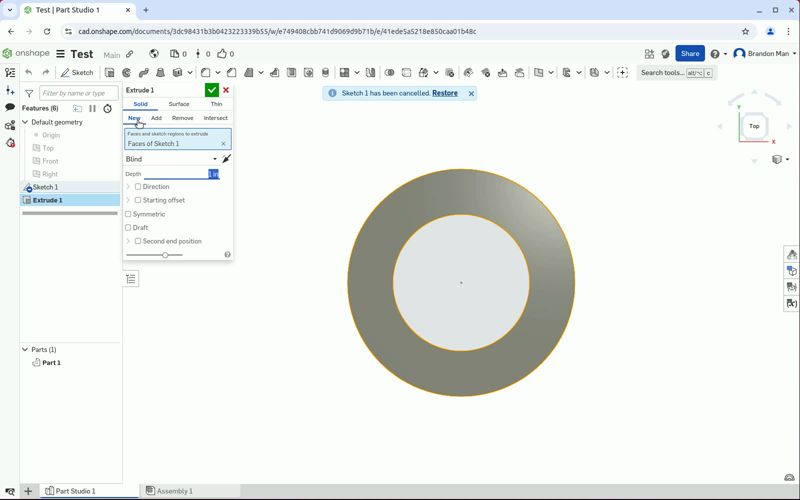
text(1.685)
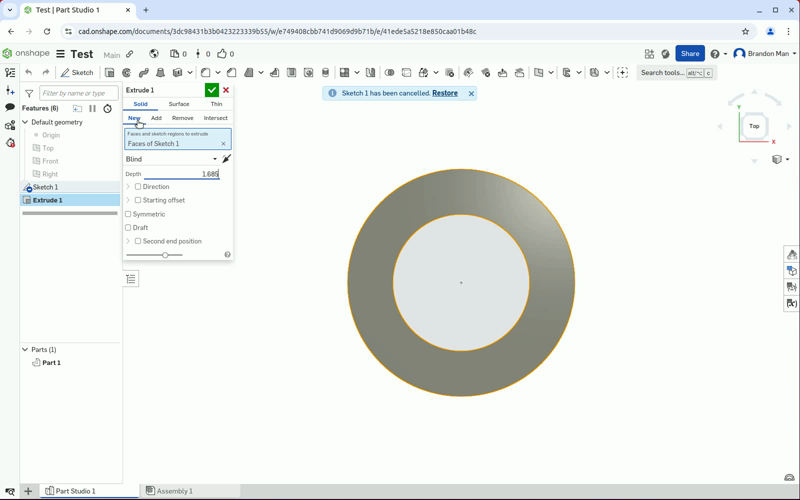
key(enter)
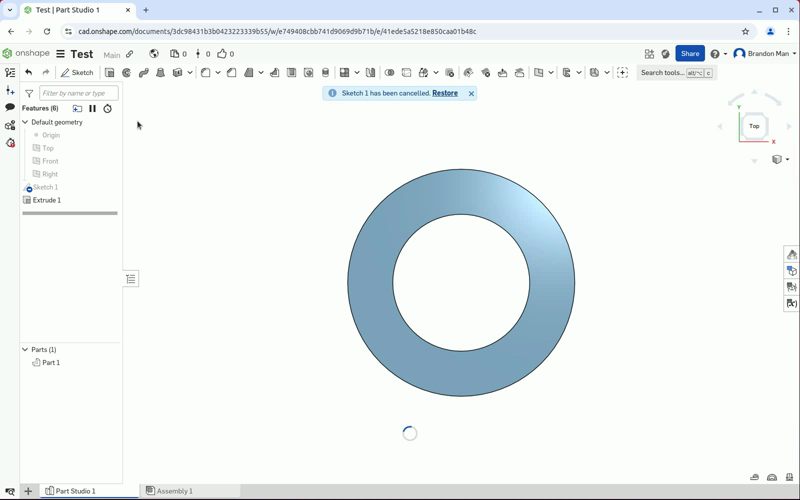
key(shift+h)
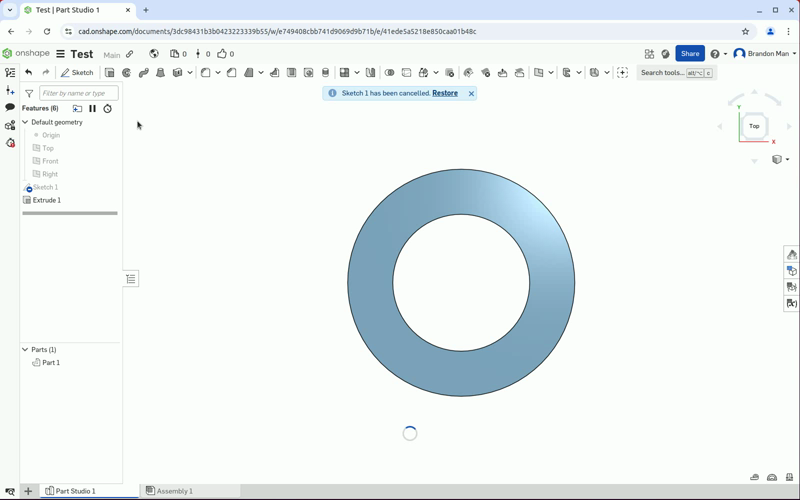
key(shift+h)
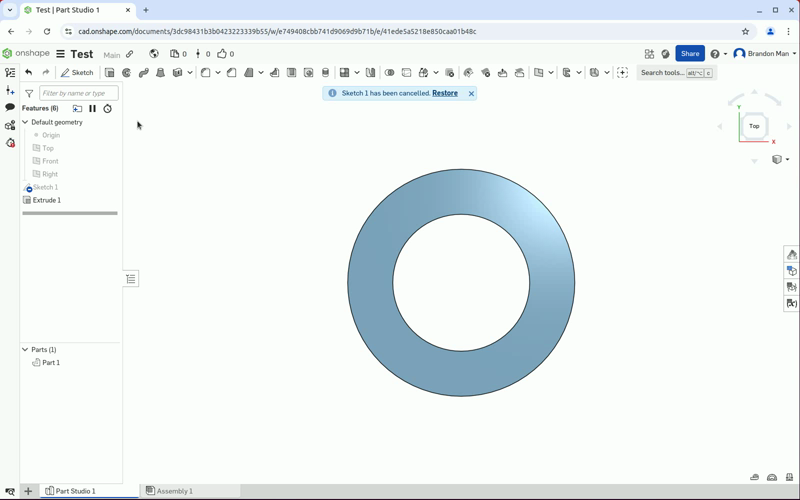
mouse_move(73, 189)
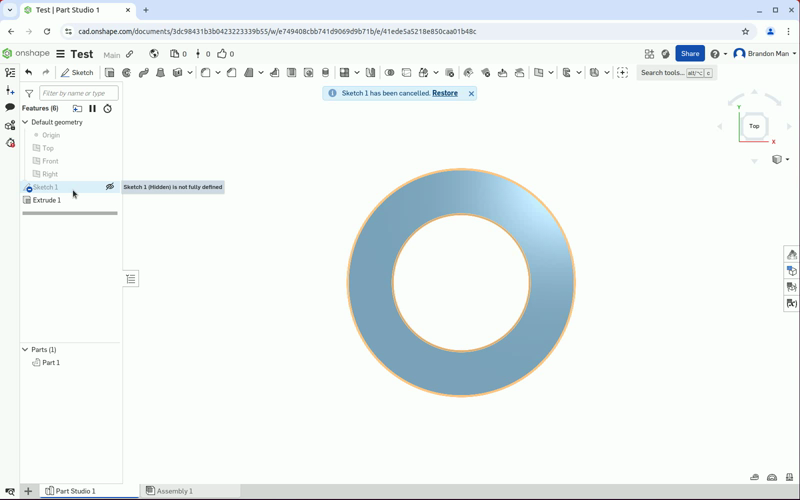
click(73, 189)
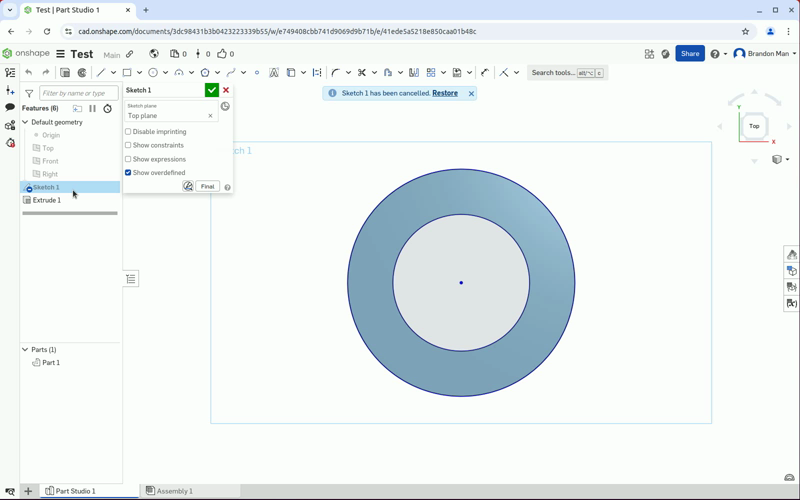
mouse_move(229, 92)
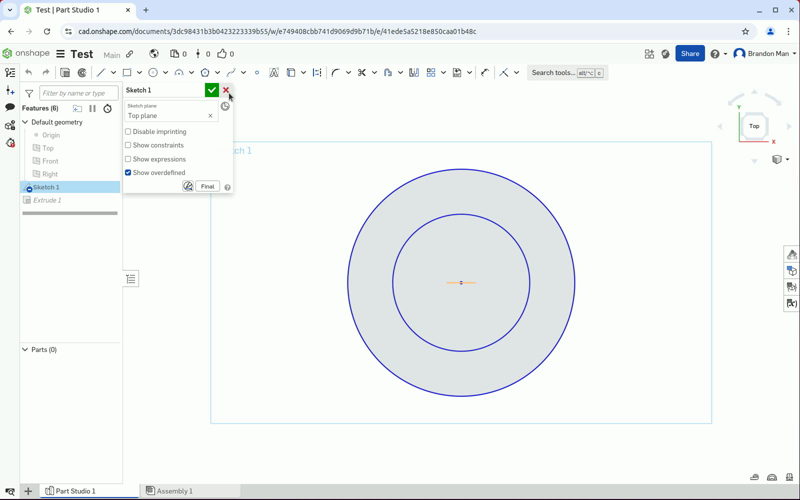
click(229, 92)
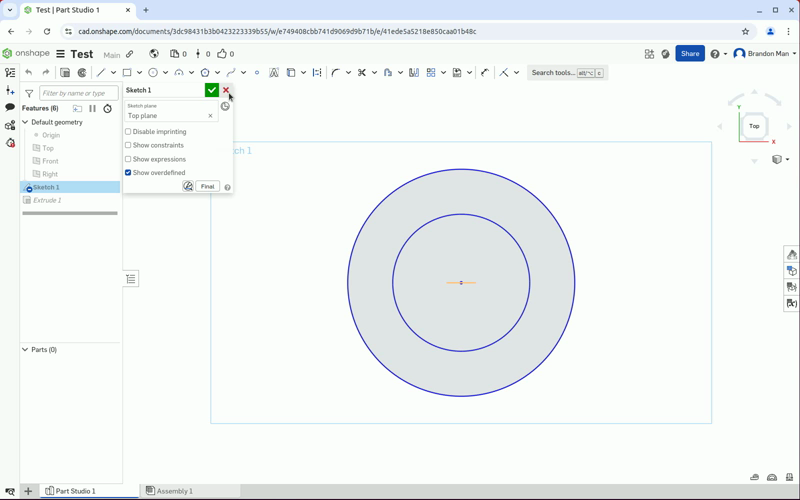
key(shift+s)
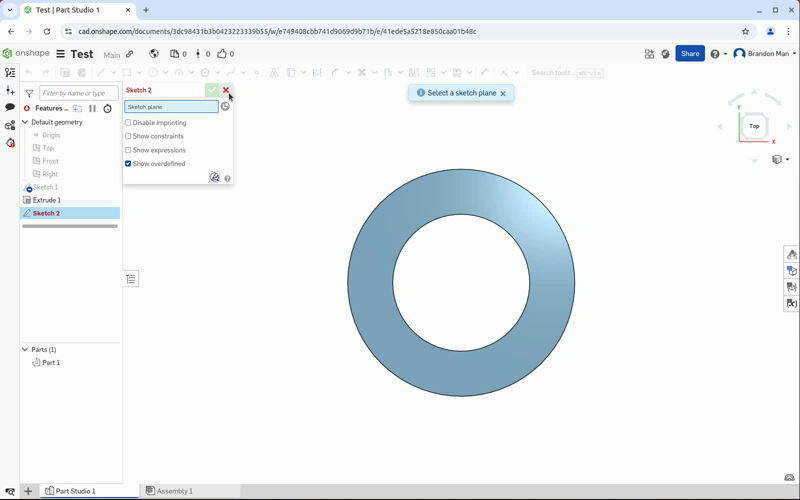
mouse_move(73, 150)
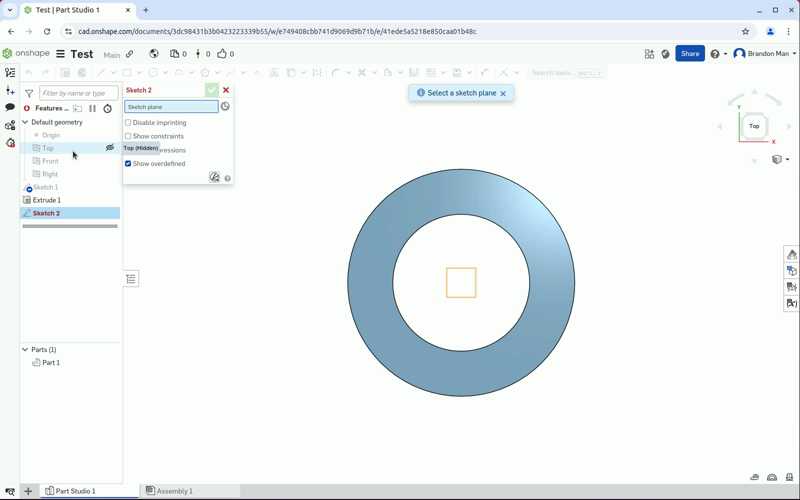
click(73, 150)
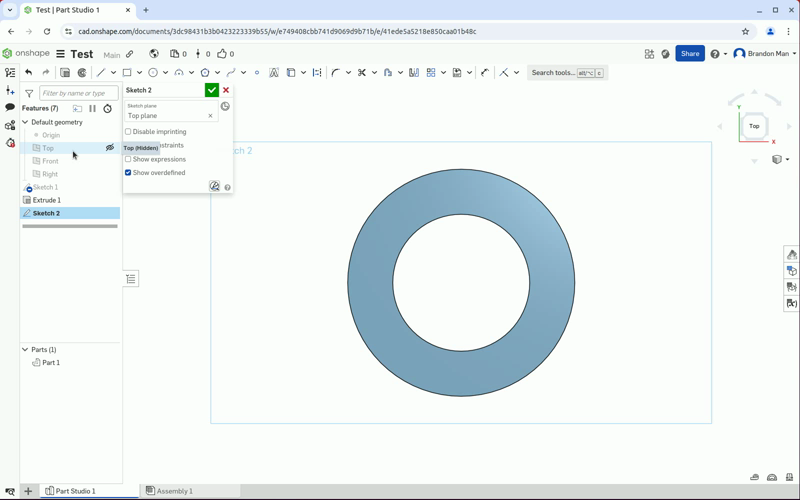
mouse_move(73, 352)
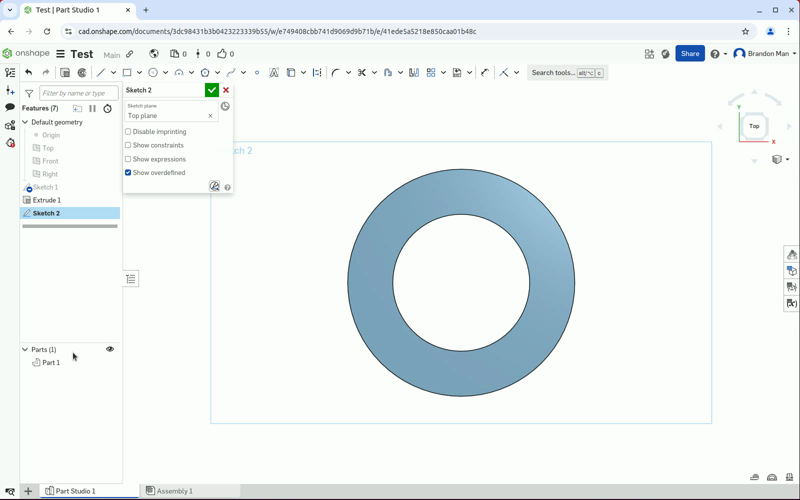
key(y)
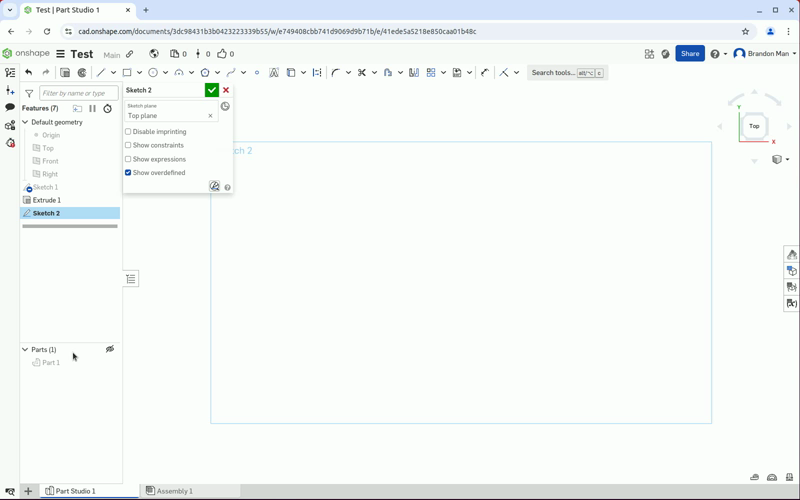
key(c)
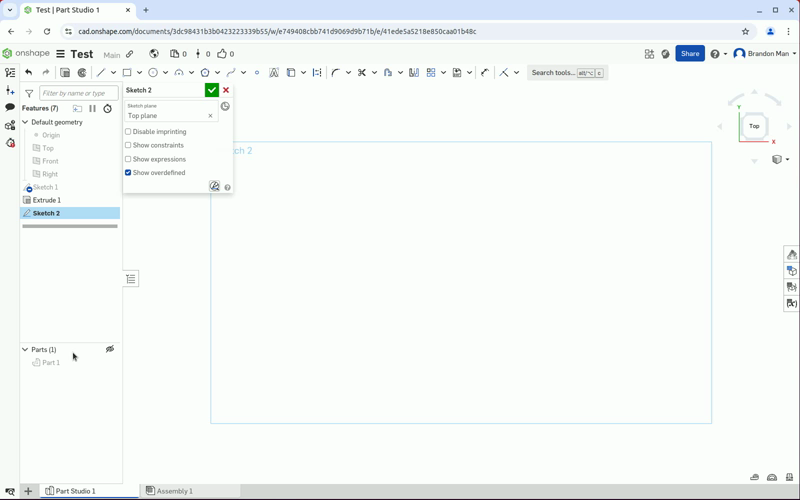
key_down(shift)
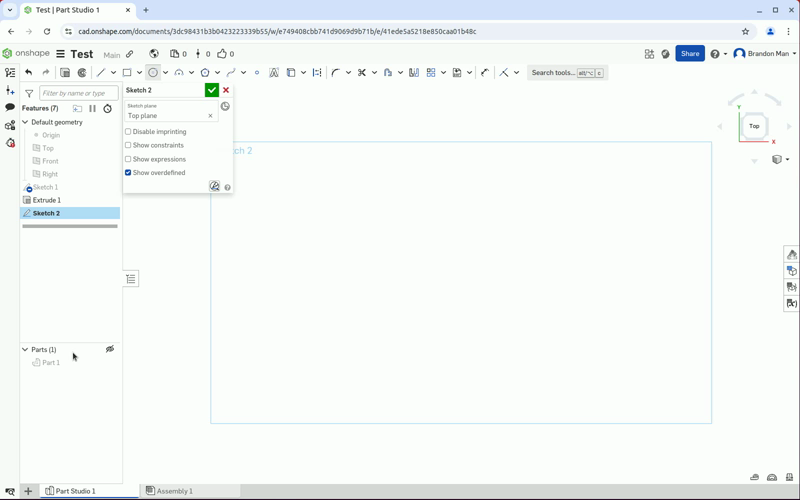
mouse_move(461, 282)
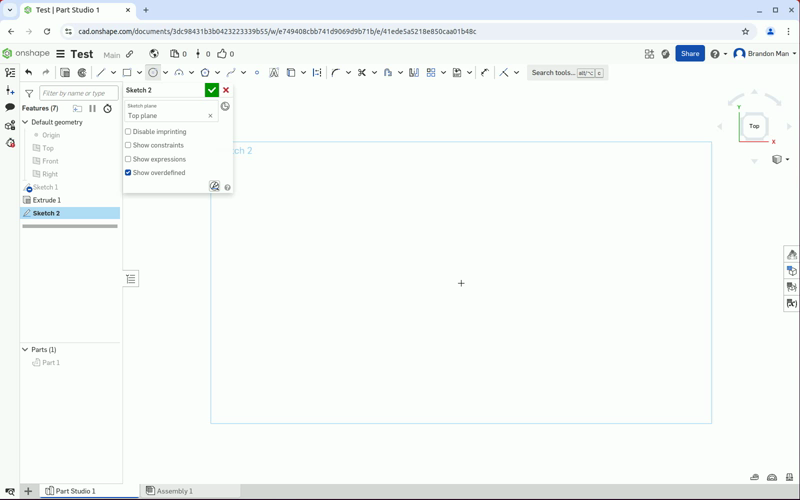
click(461, 282)
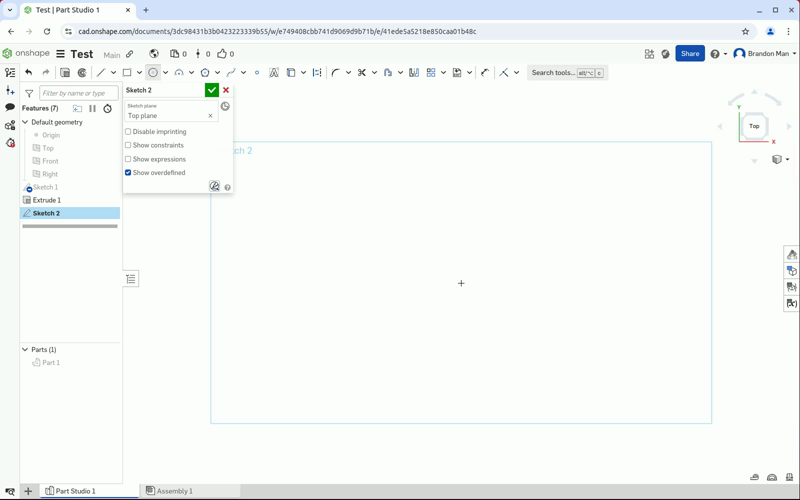
key_up(shift)
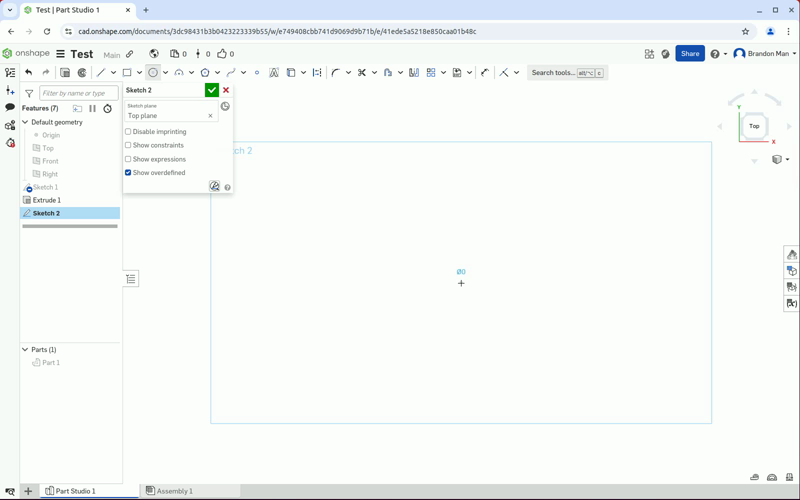
mouse_move(522, 282)
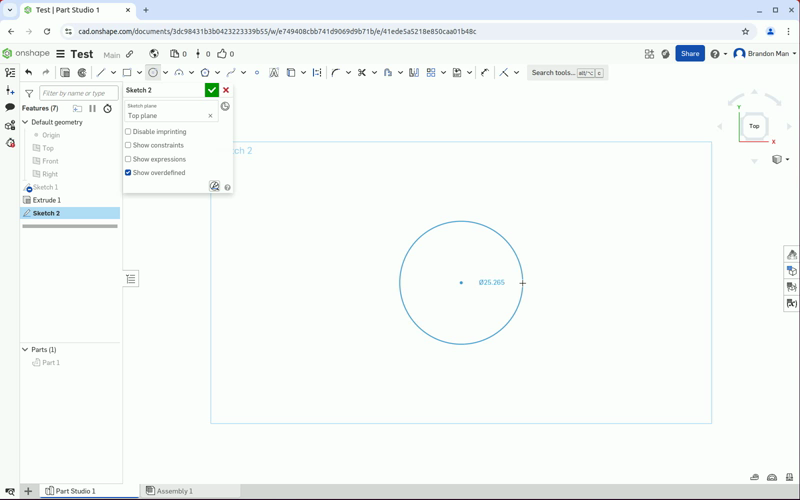
click(522, 282)
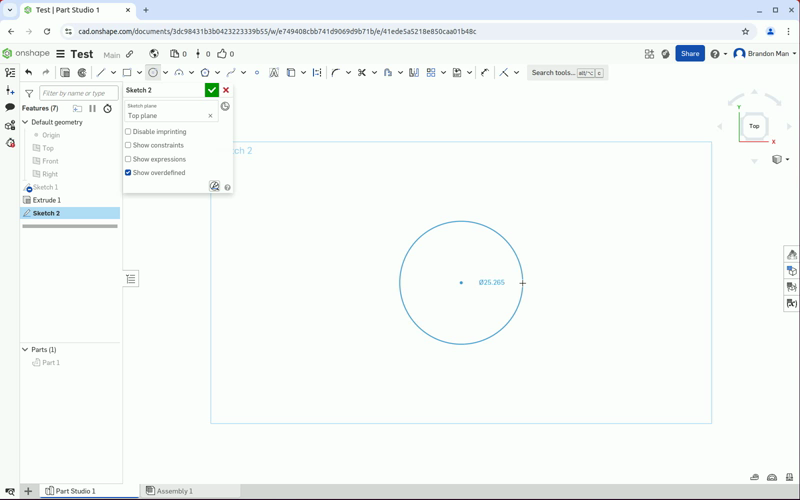
key(esc)
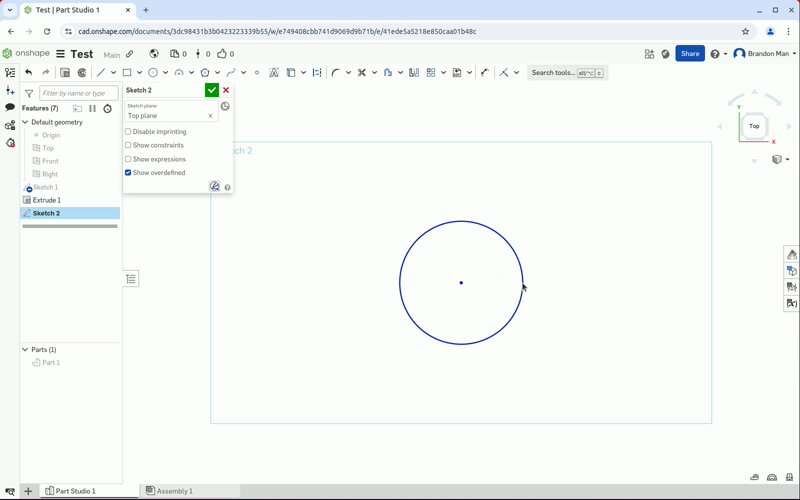
key(c)
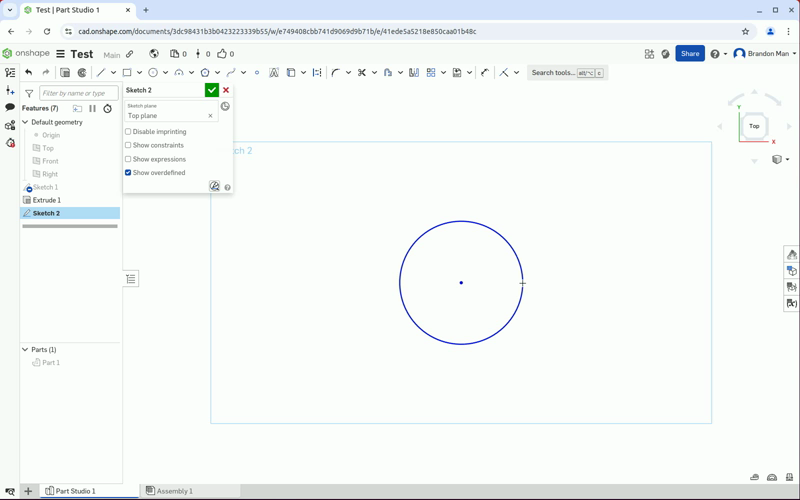
key_down(shift)
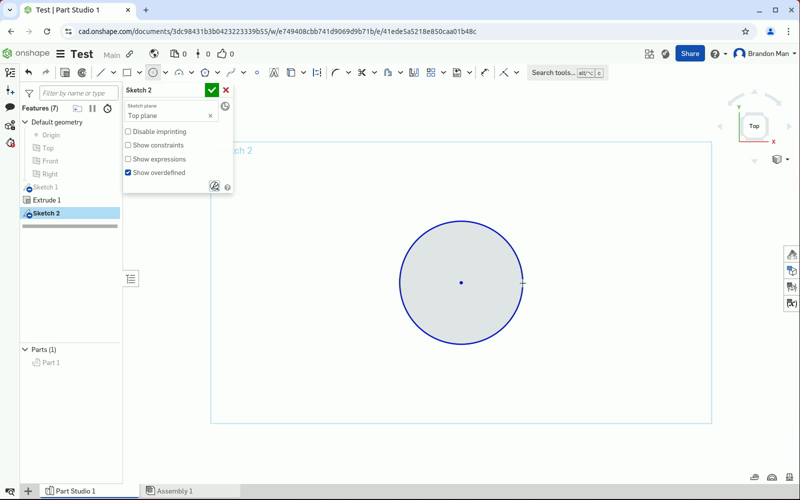
mouse_move(461, 282)
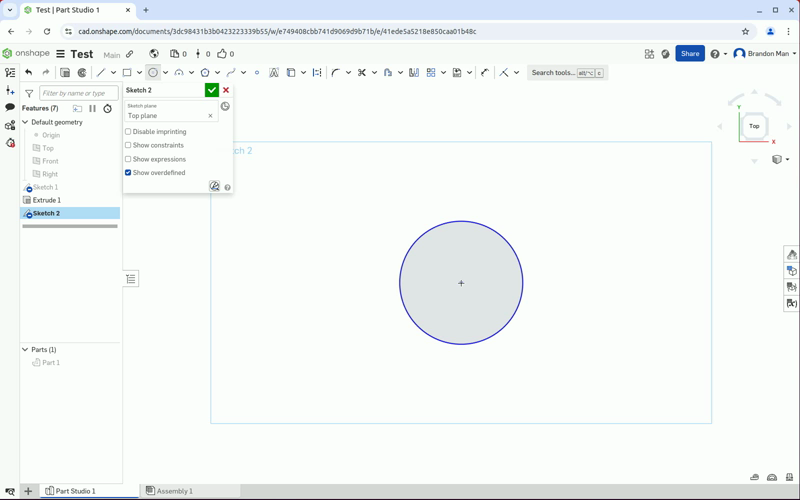
click(461, 282)
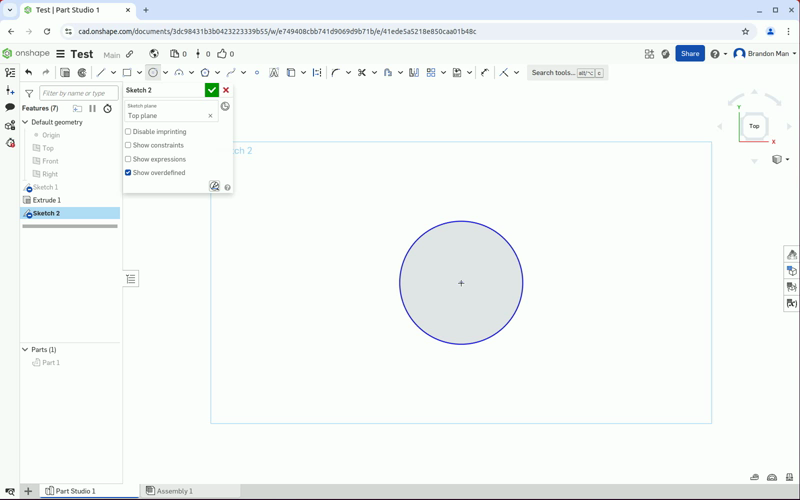
key_up(shift)
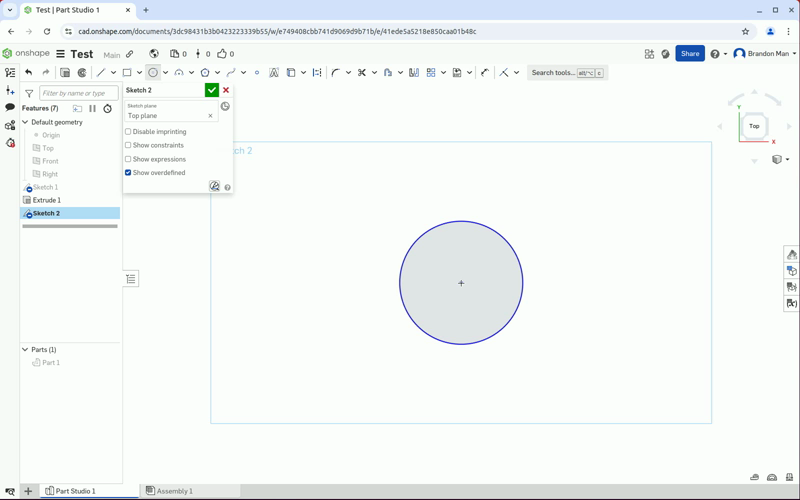
mouse_move(467, 282)
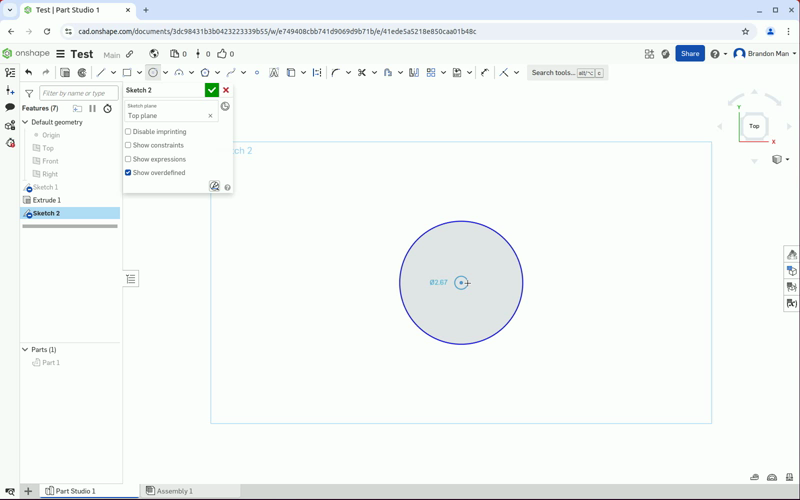
click(467, 282)
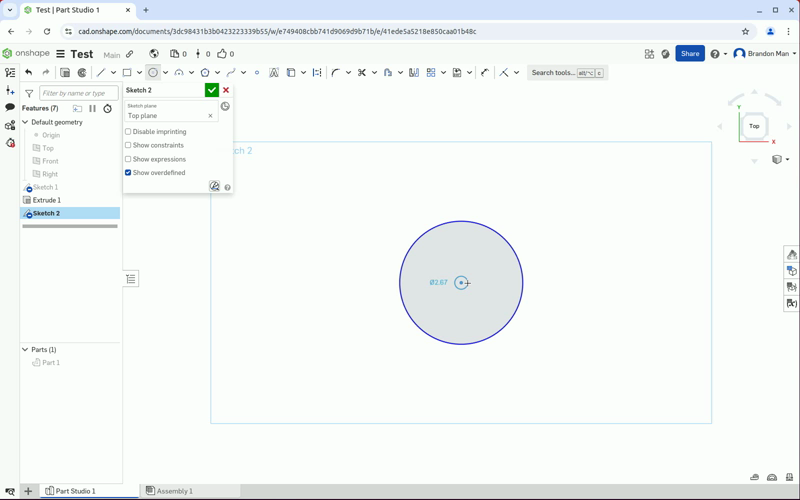
key(esc)
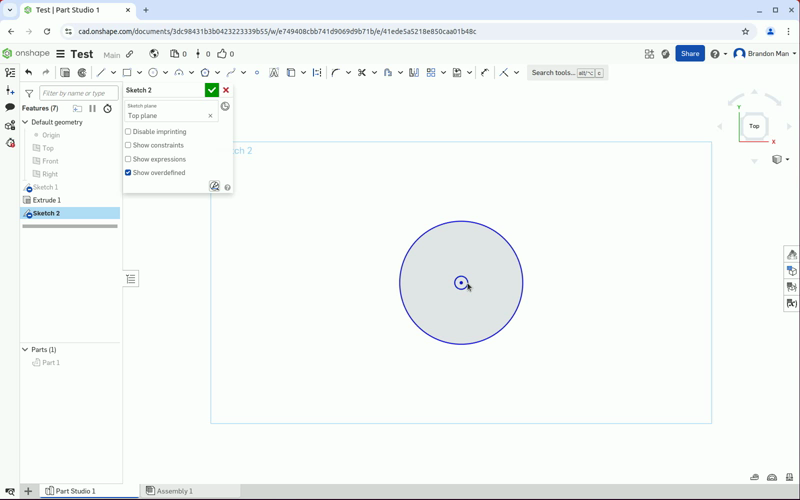
mouse_move(466, 242)
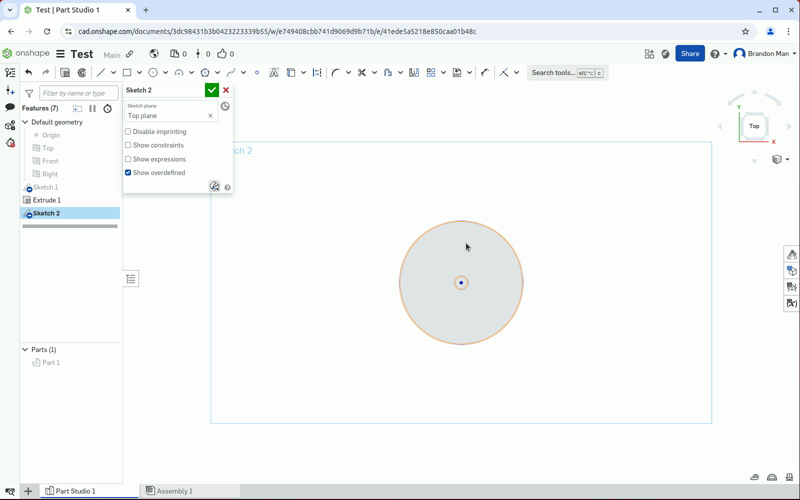
click(466, 242)
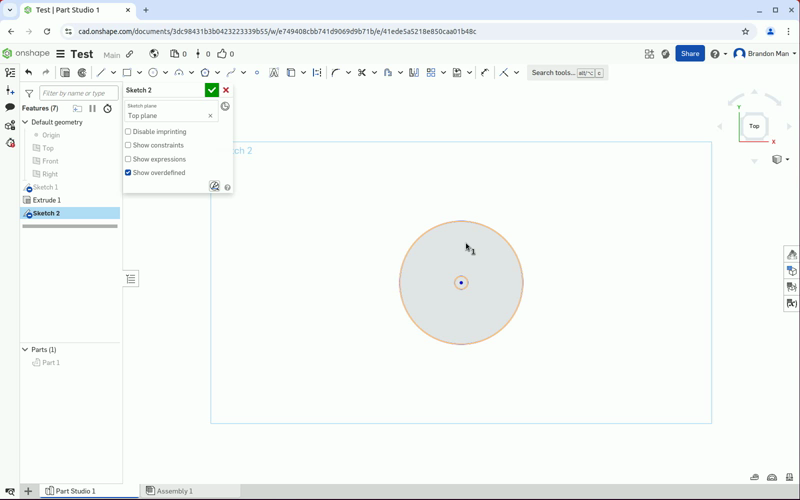
mouse_move(73, 352)
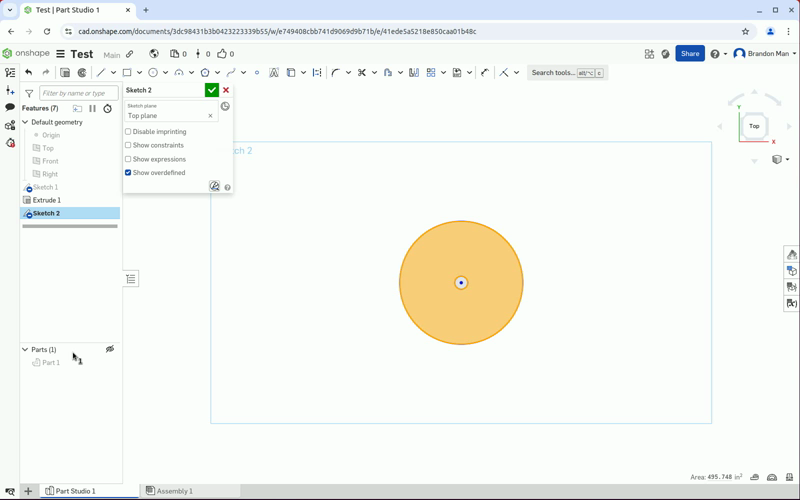
key(shift+y)
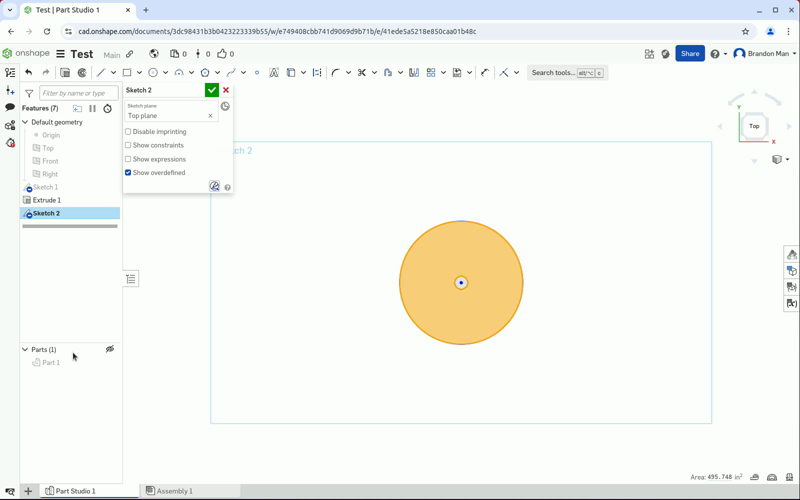
key(shift+e)
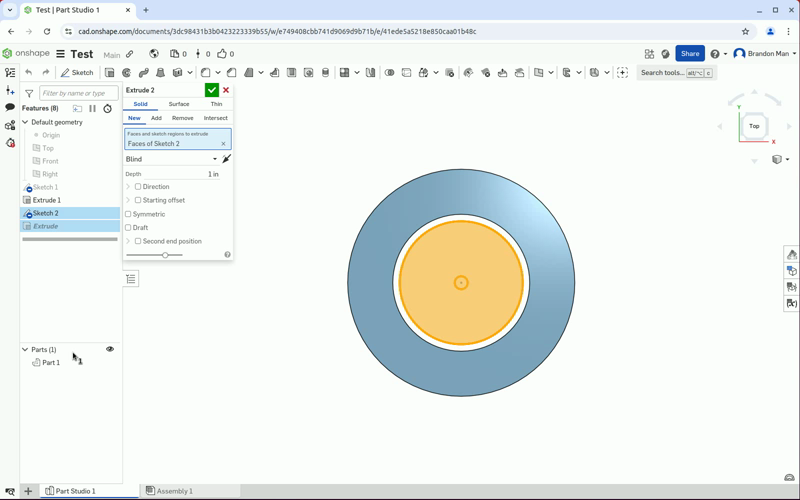
mouse_move(143, 106)
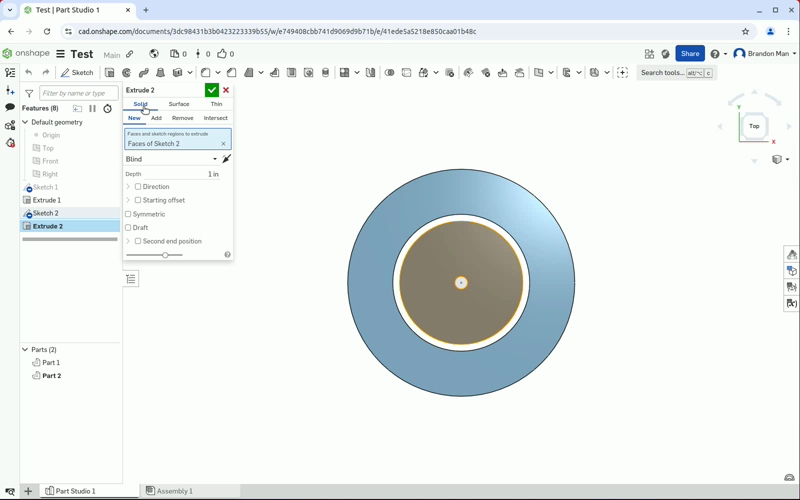
click(143, 106)
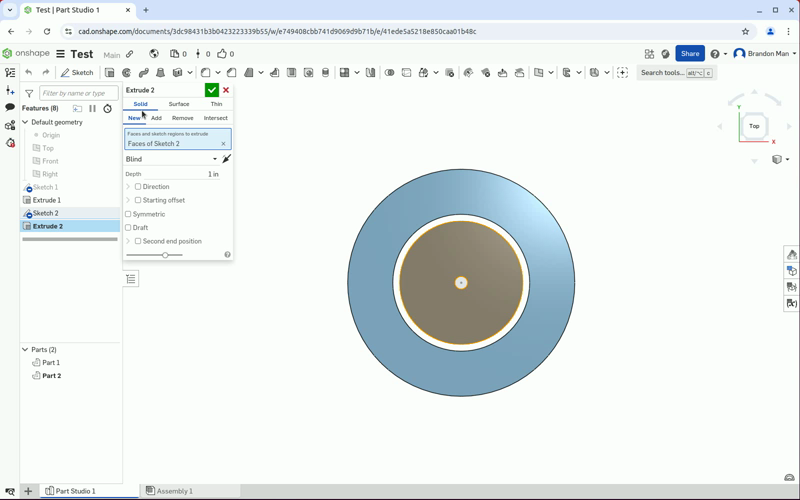
mouse_move(137, 120)
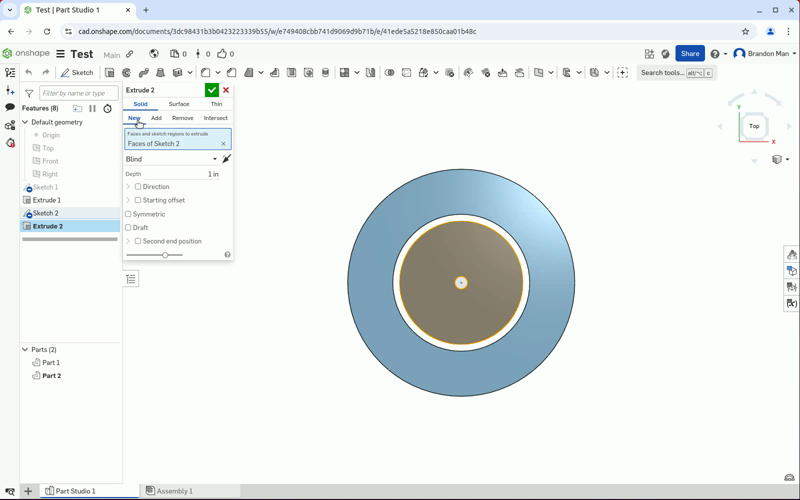
click(137, 120)
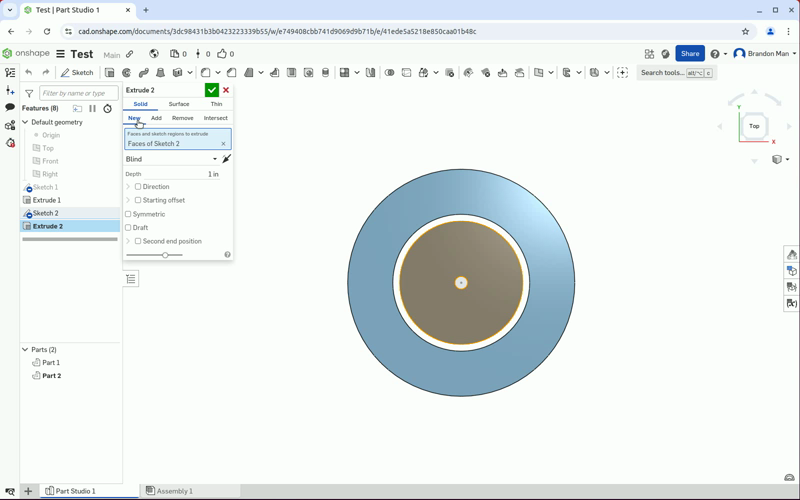
key(tab, 4)
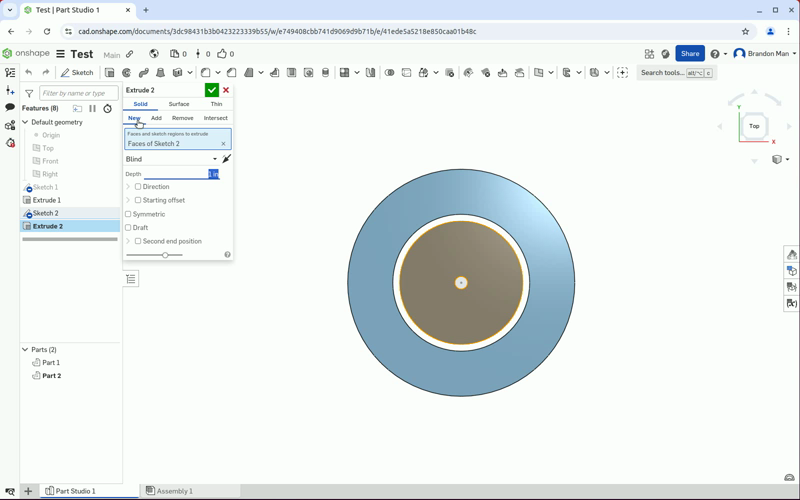
text(1.685)
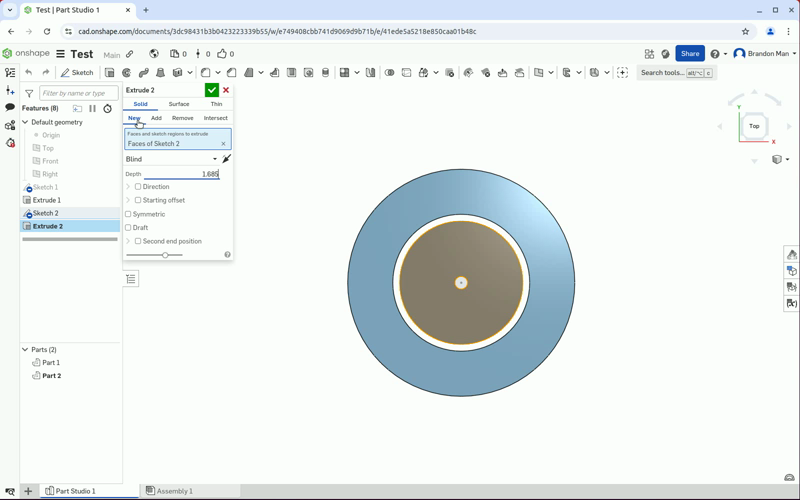
key(enter)
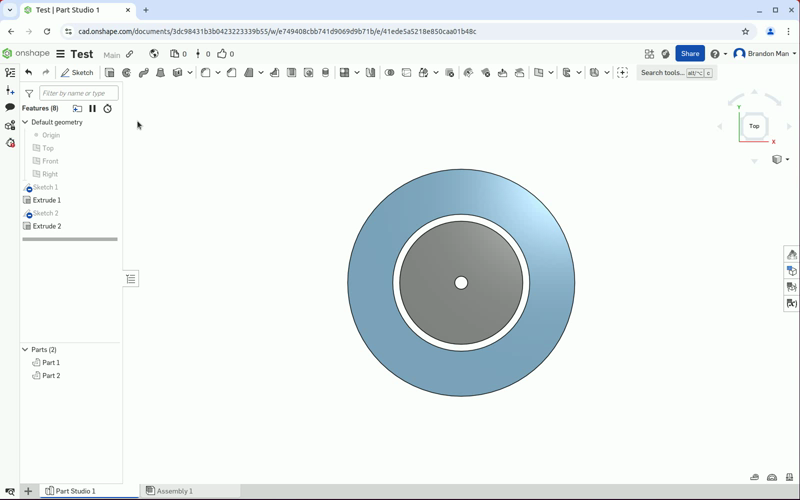
key(shift+h)
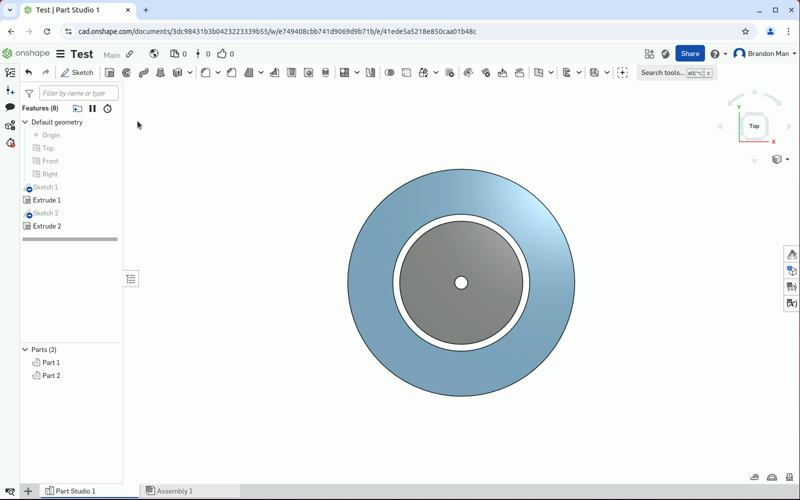
key(shift+h)
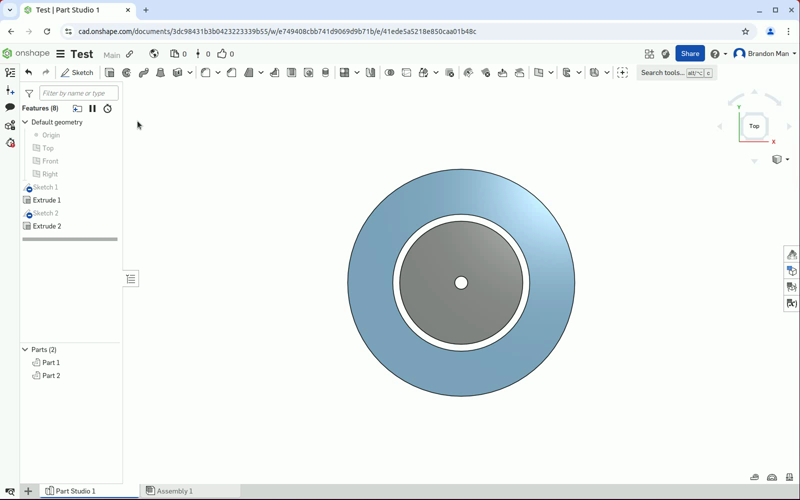
mouse_move(73, 189)
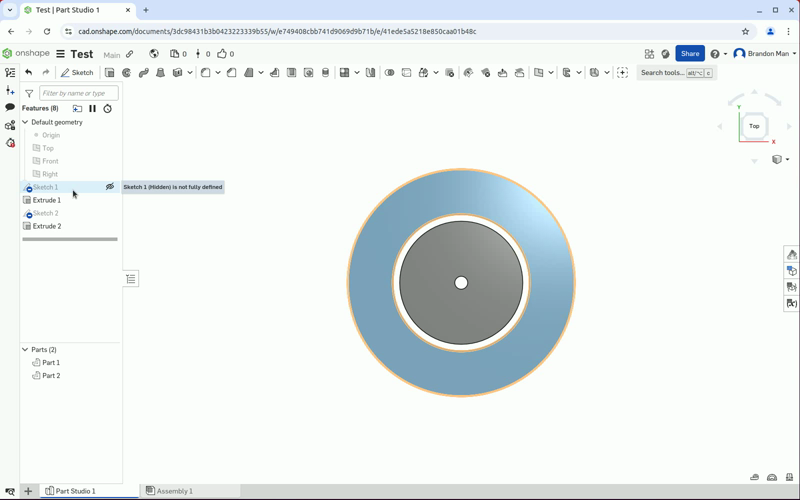
click(73, 189)
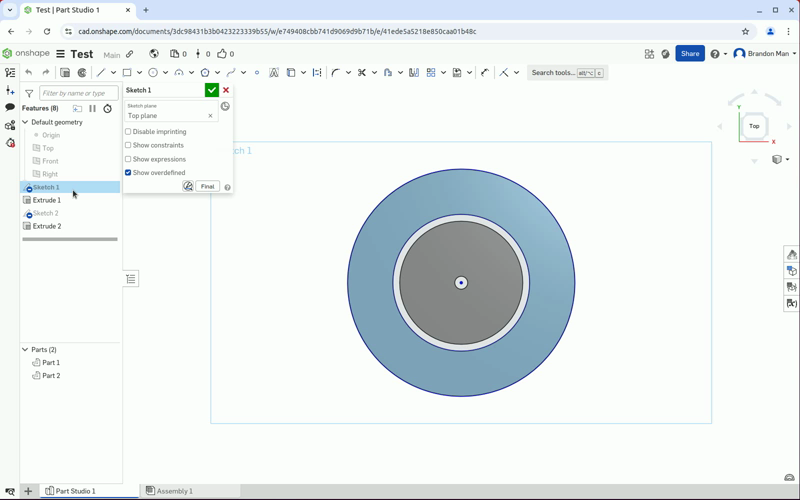
mouse_move(229, 92)
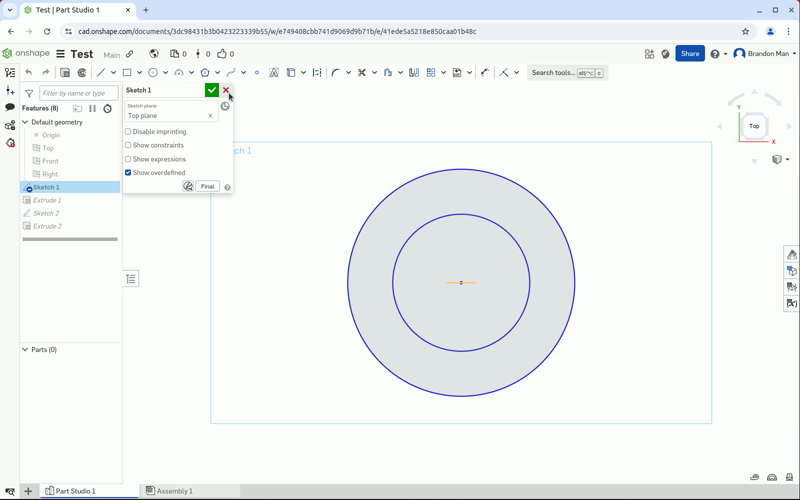
click(229, 92)
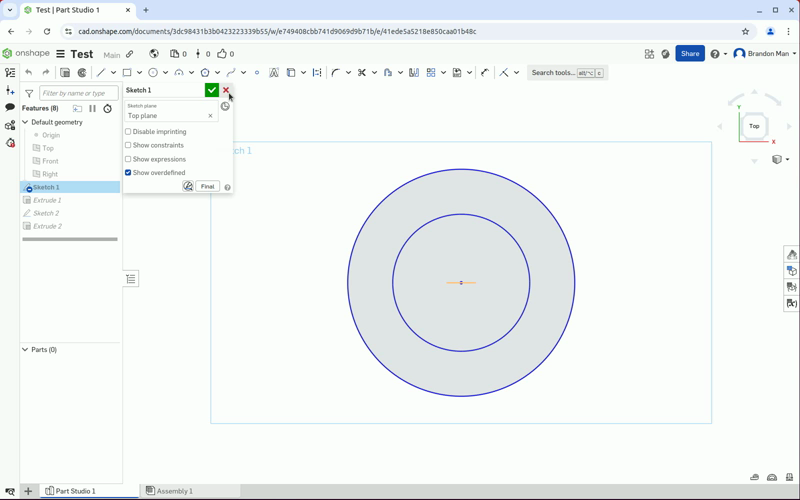
key(shift+s)
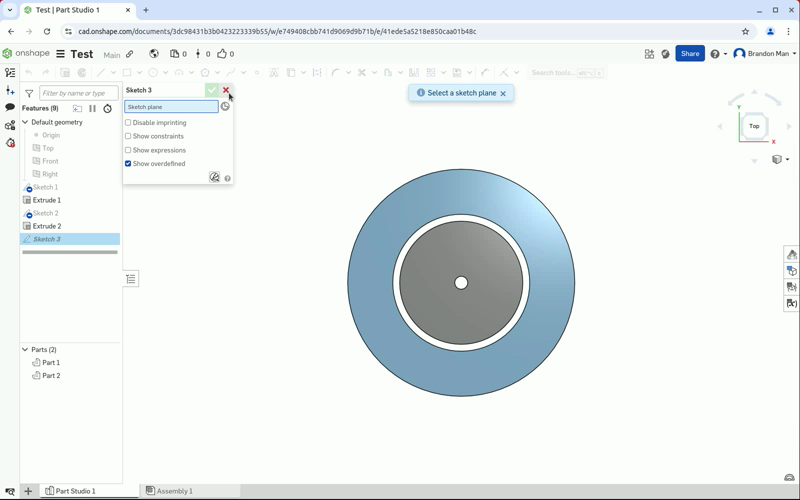
mouse_move(73, 150)
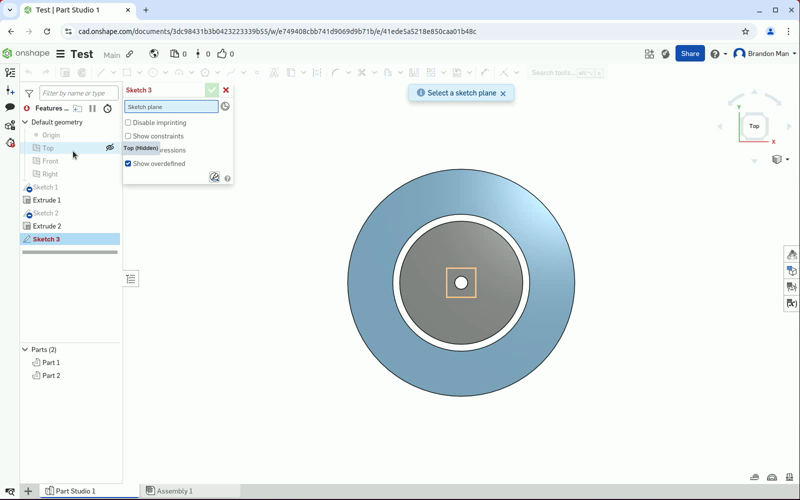
click(73, 150)
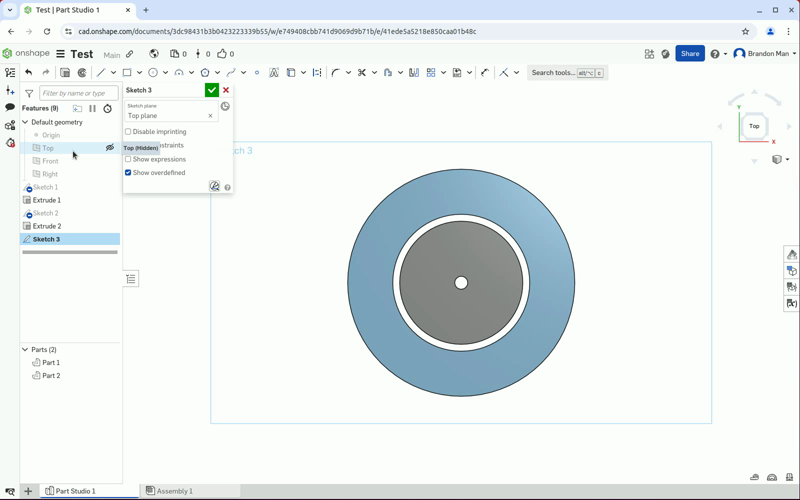
mouse_move(73, 352)
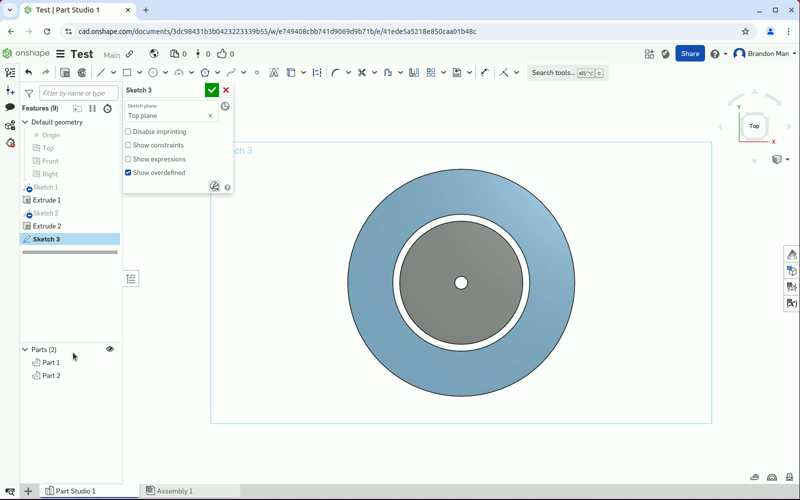
key(y)
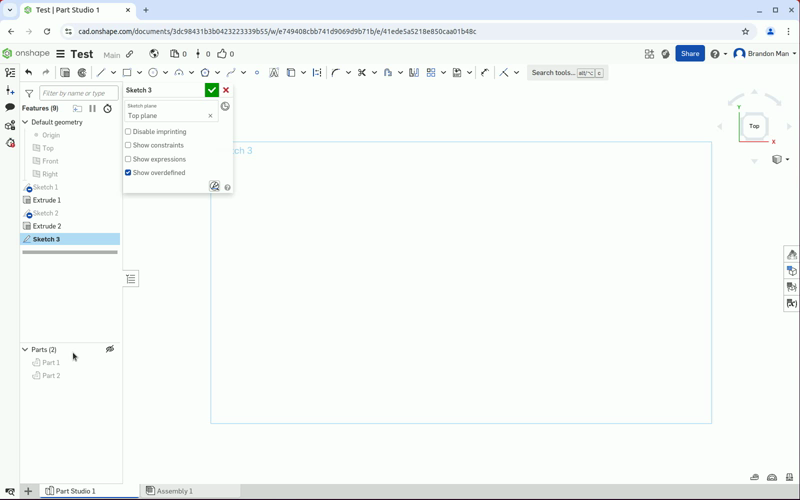
key(c)
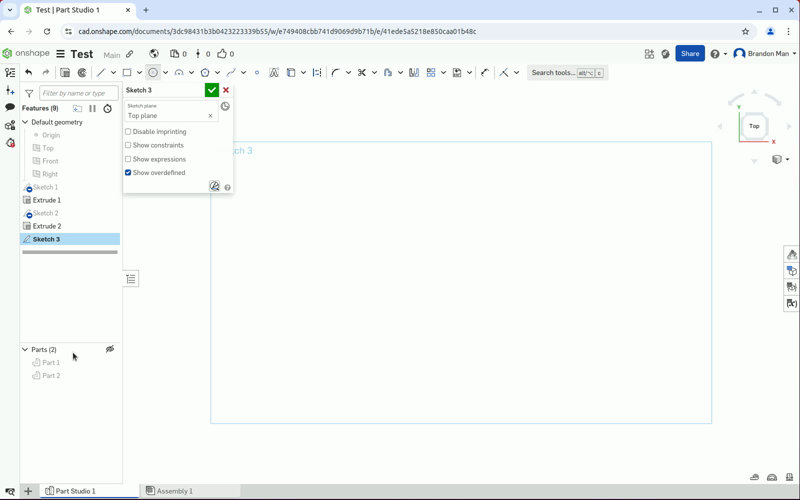
key_down(shift)
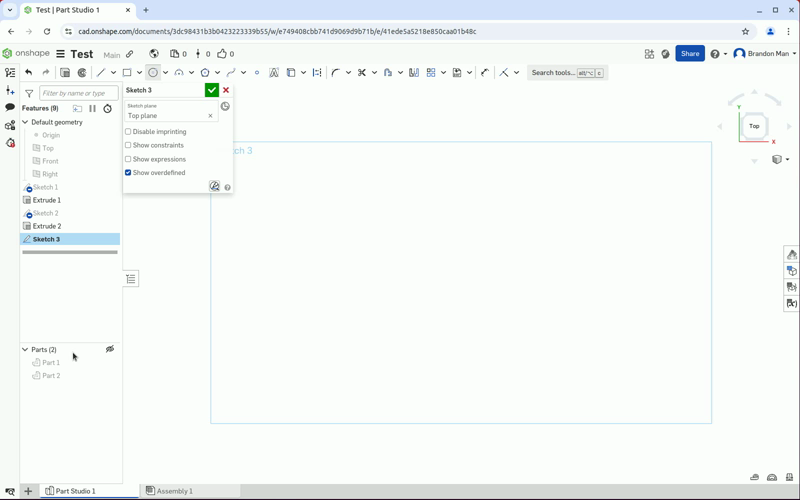
mouse_move(461, 282)
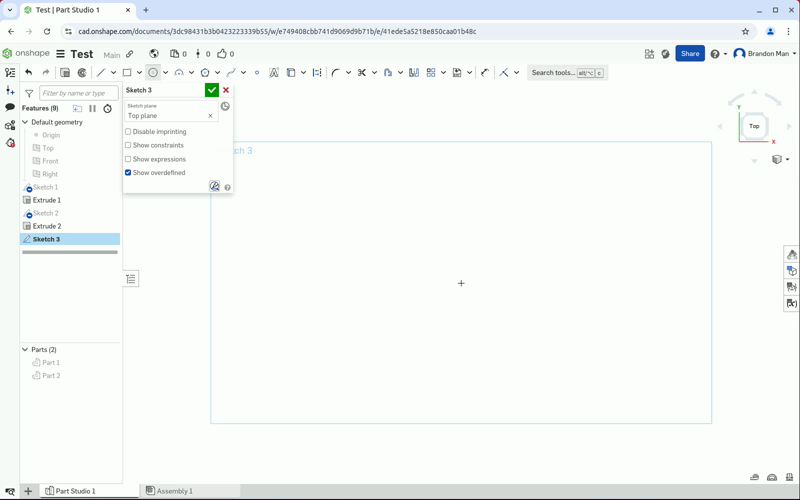
click(461, 282)
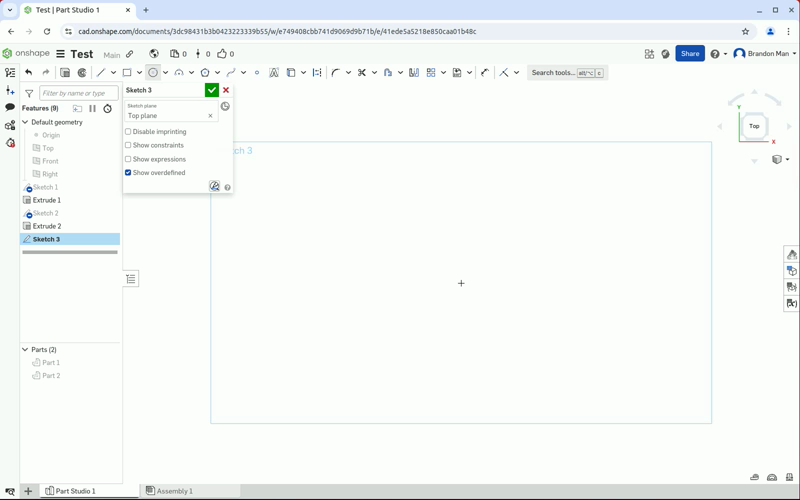
key_up(shift)
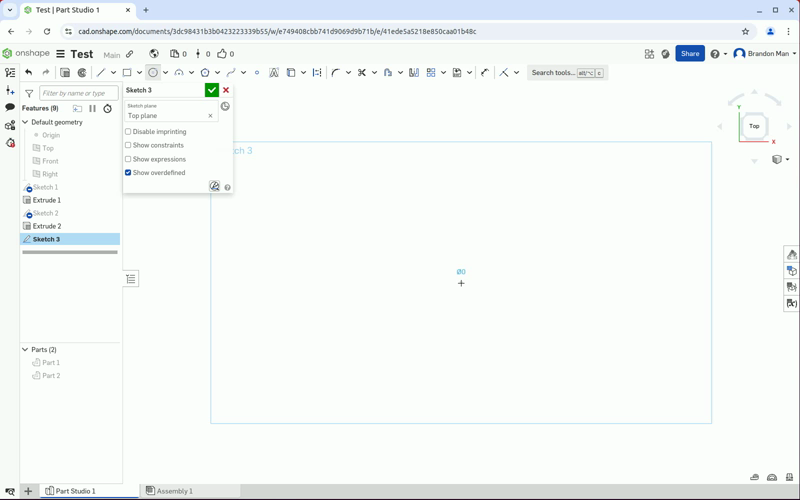
mouse_move(531, 282)
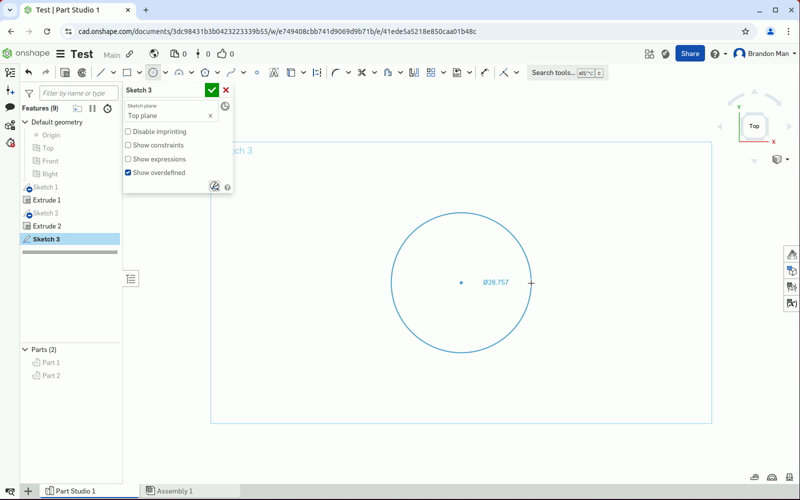
click(531, 282)
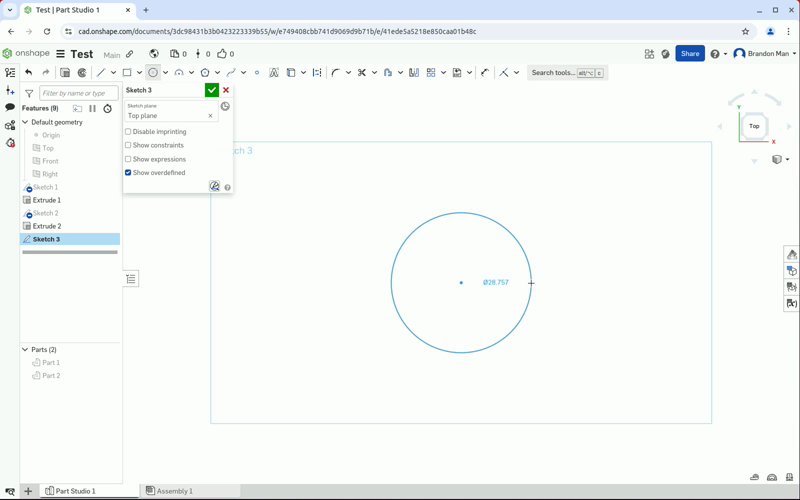
key(esc)
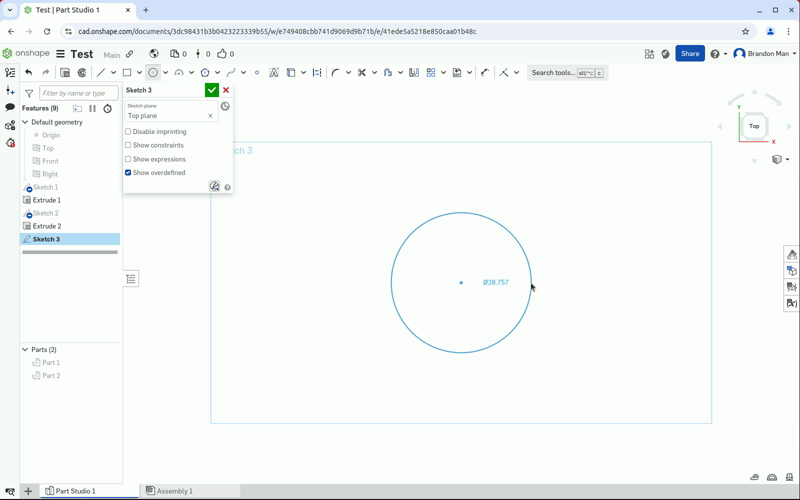
key(c)
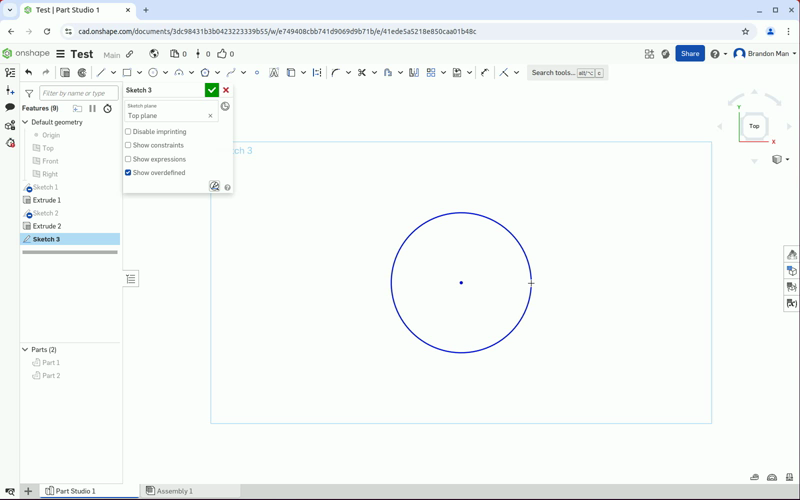
key_down(shift)
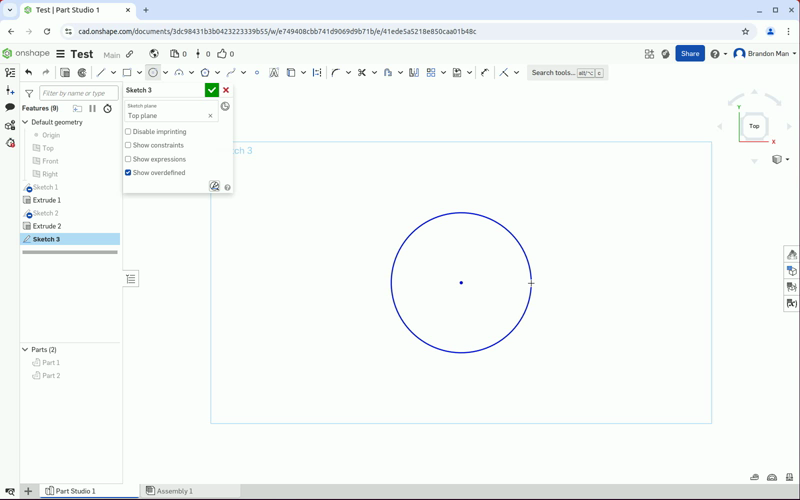
mouse_move(461, 282)
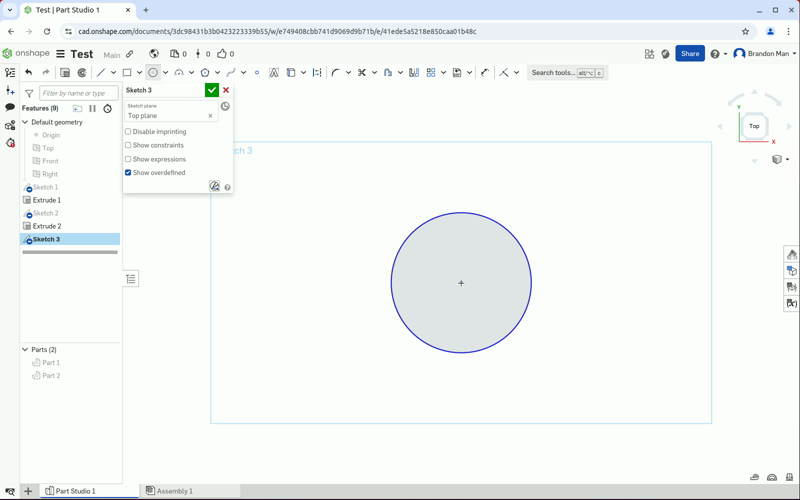
click(461, 282)
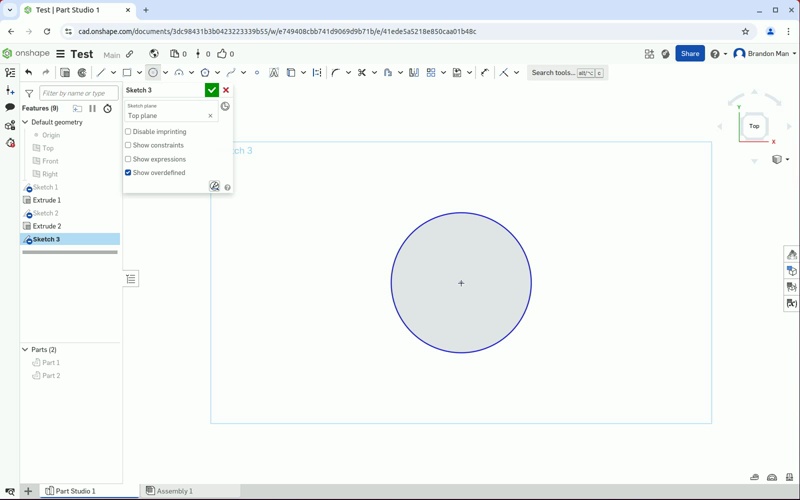
key_up(shift)
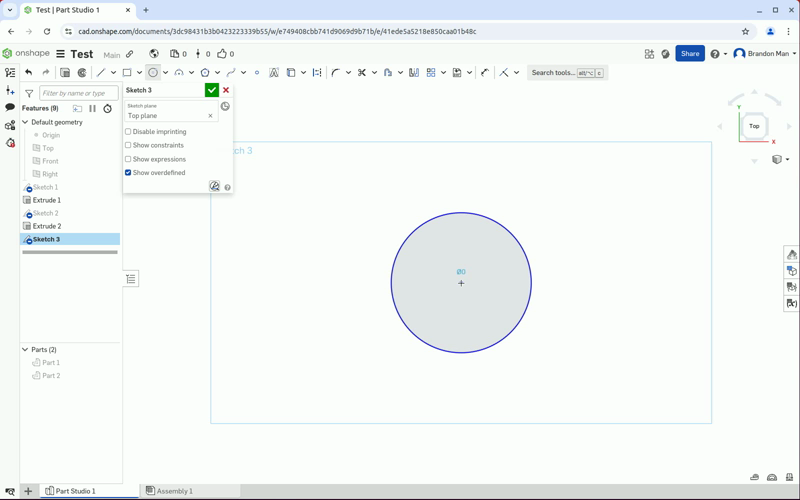
mouse_move(523, 282)
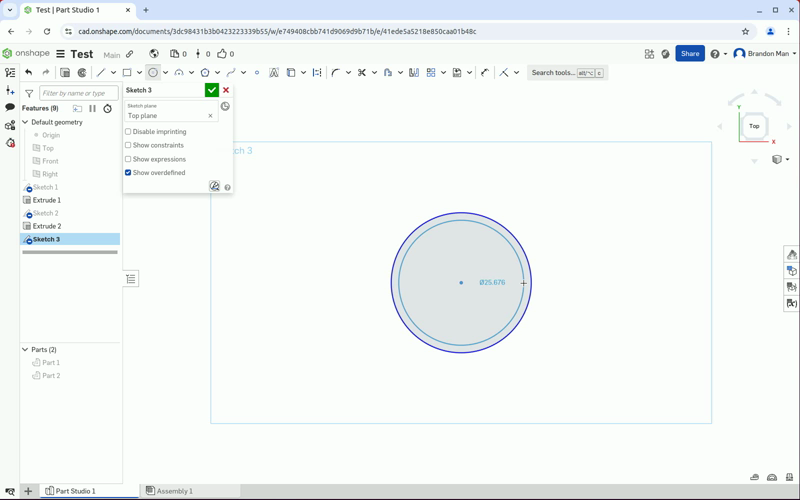
click(523, 282)
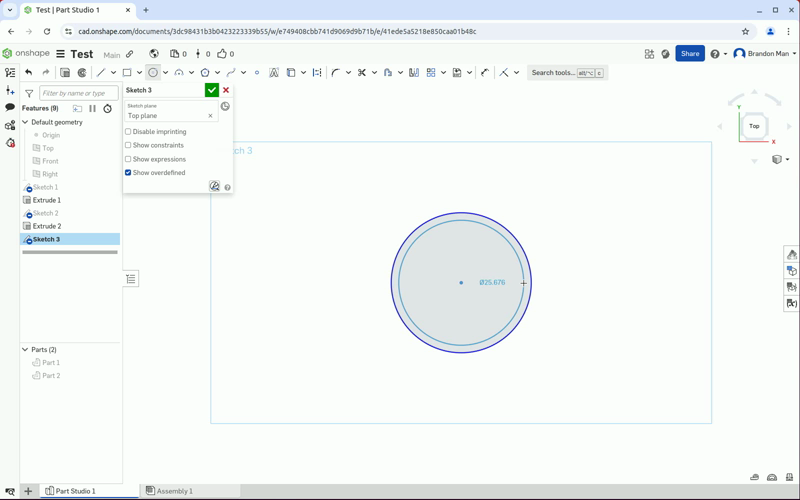
key(esc)
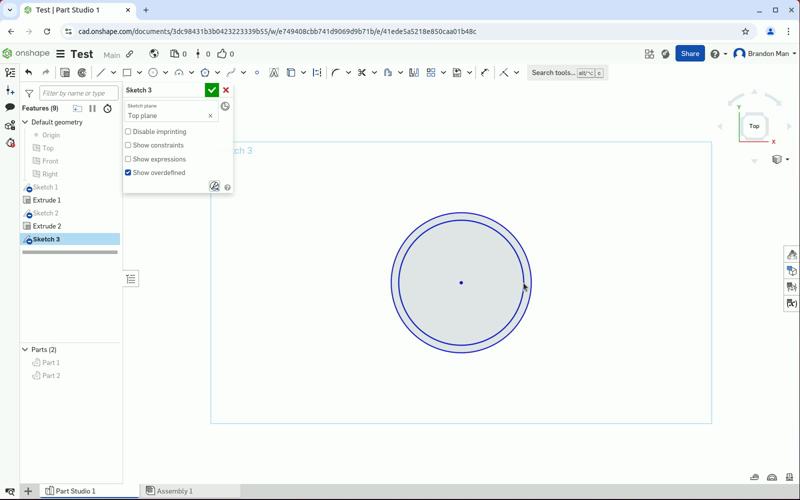
mouse_move(400, 310)
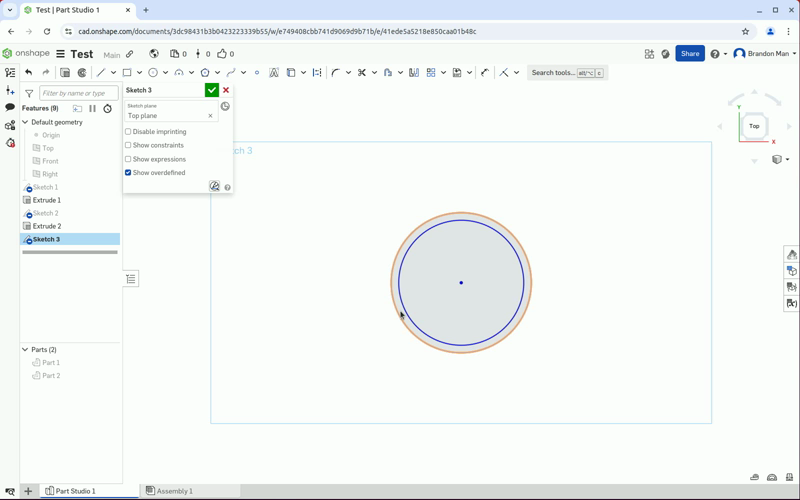
click(400, 310)
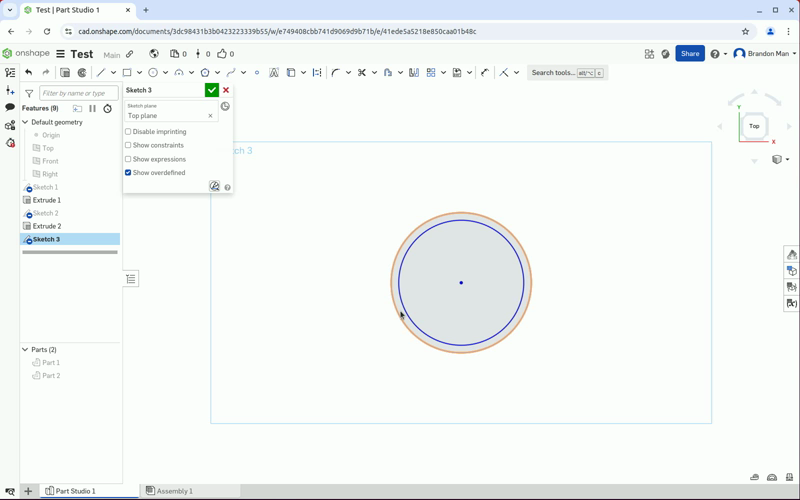
mouse_move(73, 352)
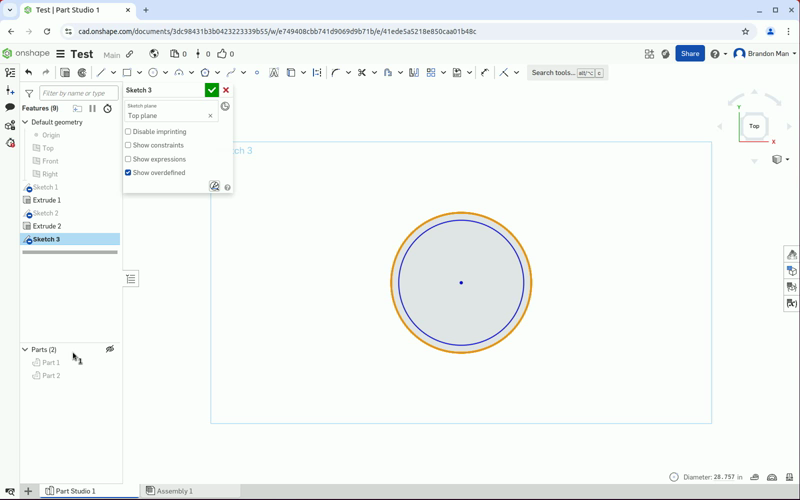
key(shift+y)
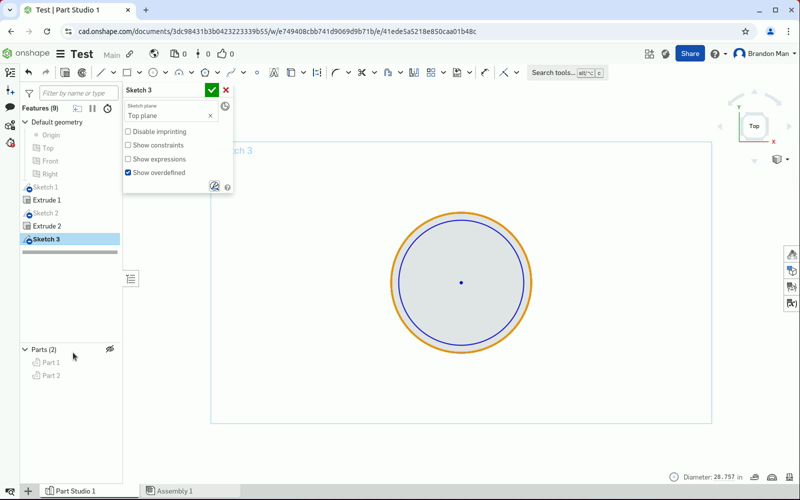
key(shift+e)
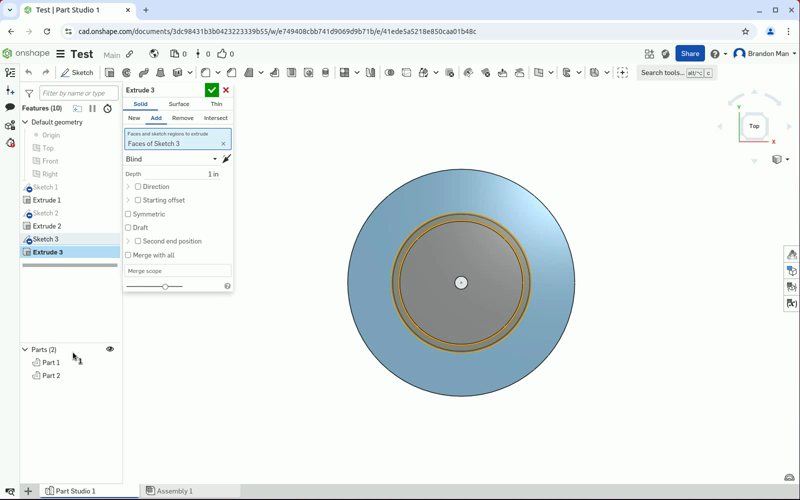
mouse_move(143, 106)
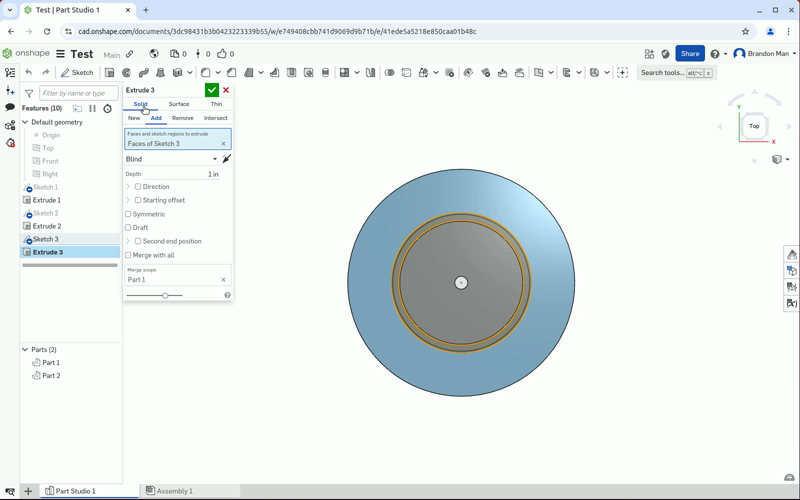
click(143, 106)
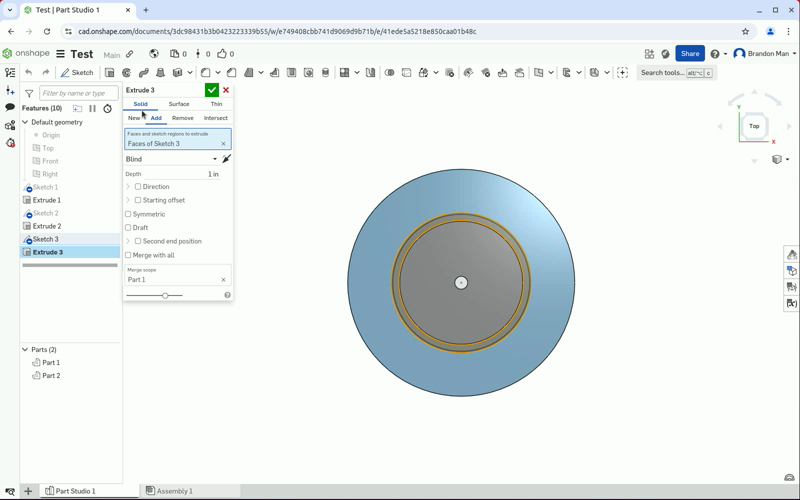
mouse_move(137, 120)
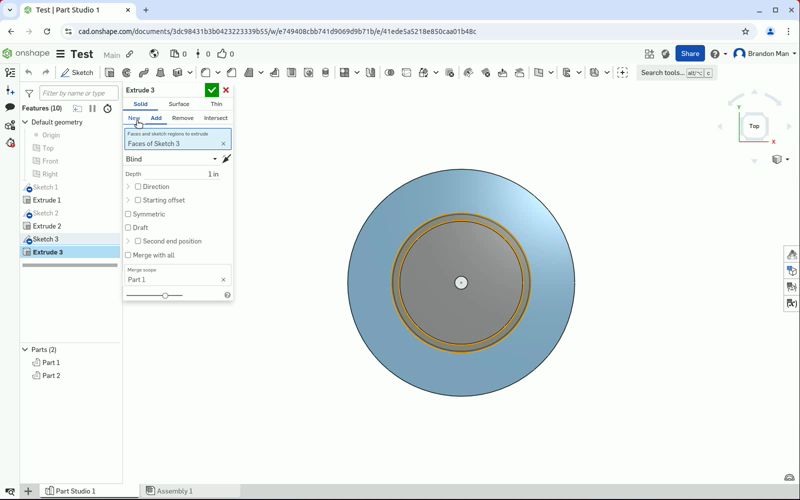
click(137, 120)
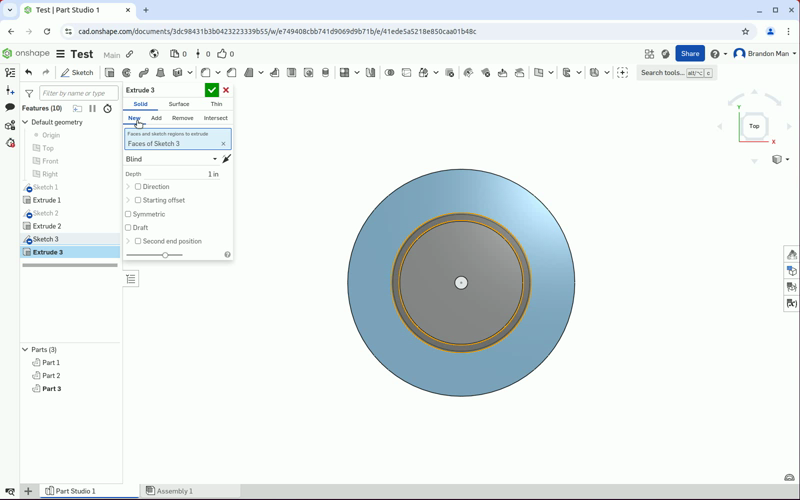
key(tab, 4)
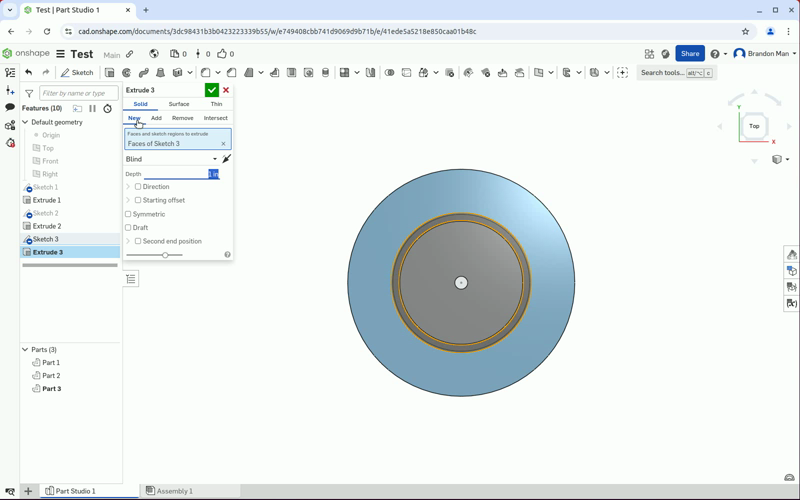
text(1.685)
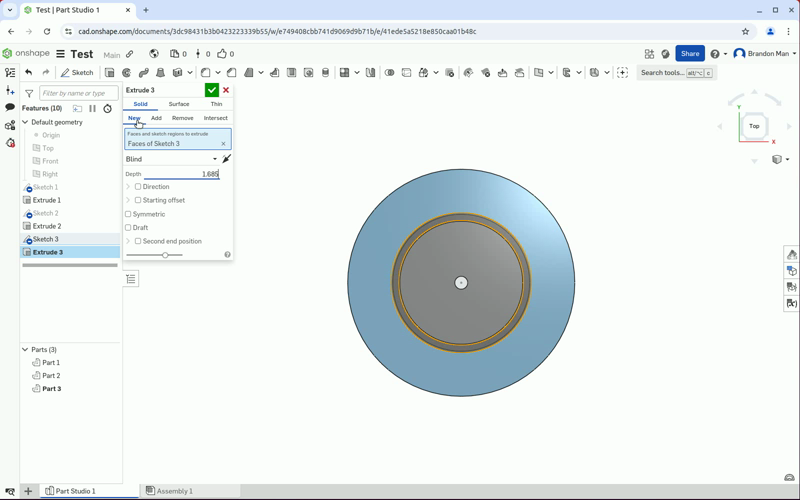
key(enter)
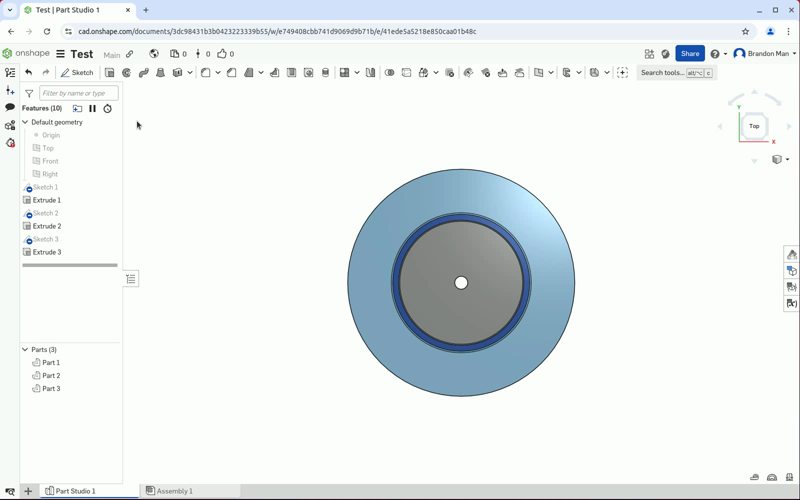
key(shift+h)
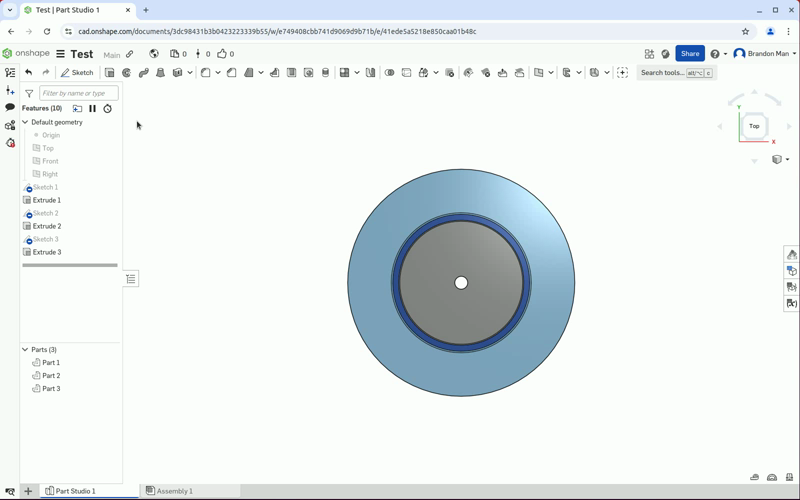
key(shift+h)
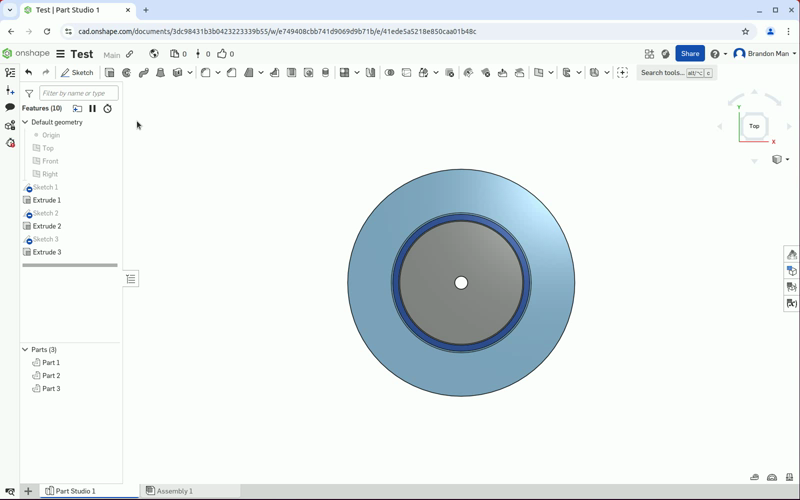
mouse_move(73, 189)
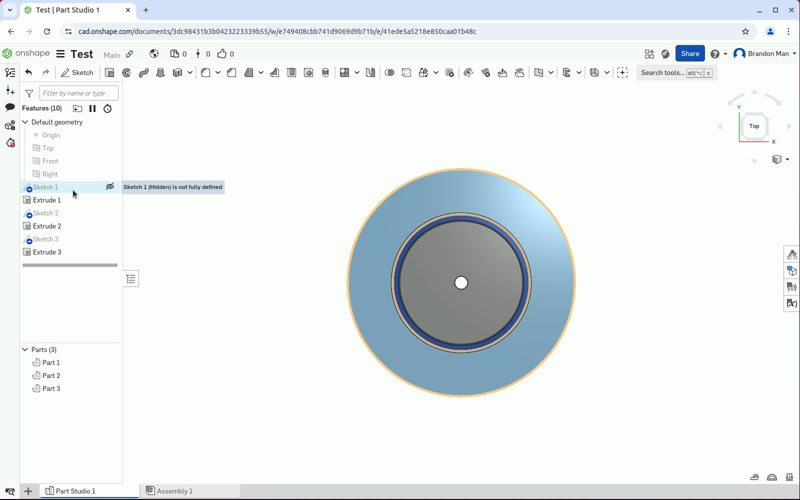
click(73, 189)
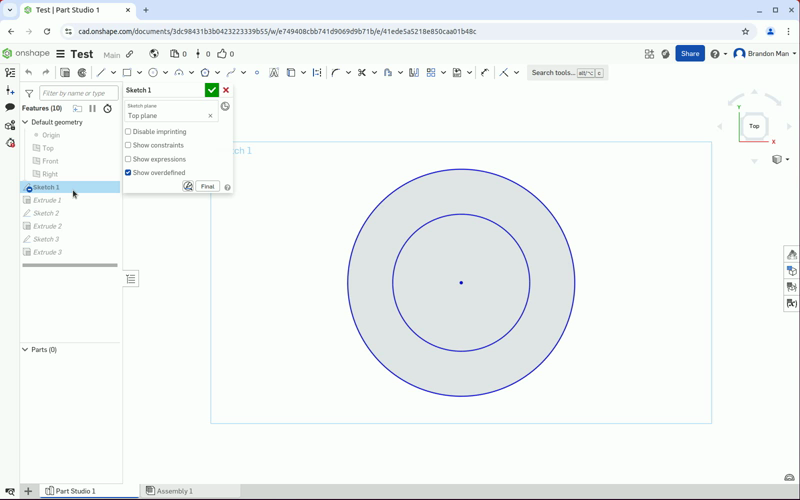
mouse_move(229, 92)
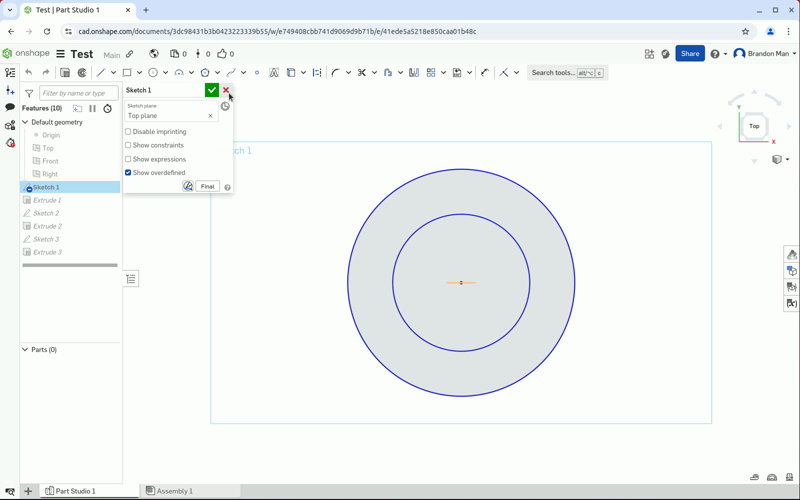
click(229, 92)
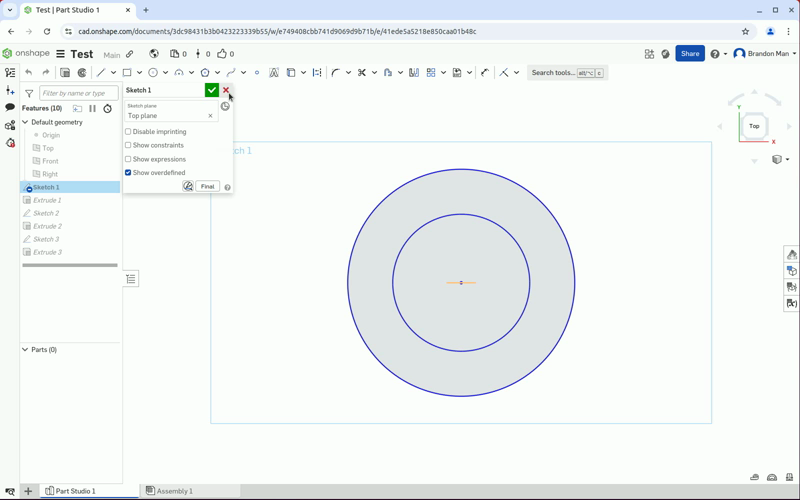
key(shift+s)
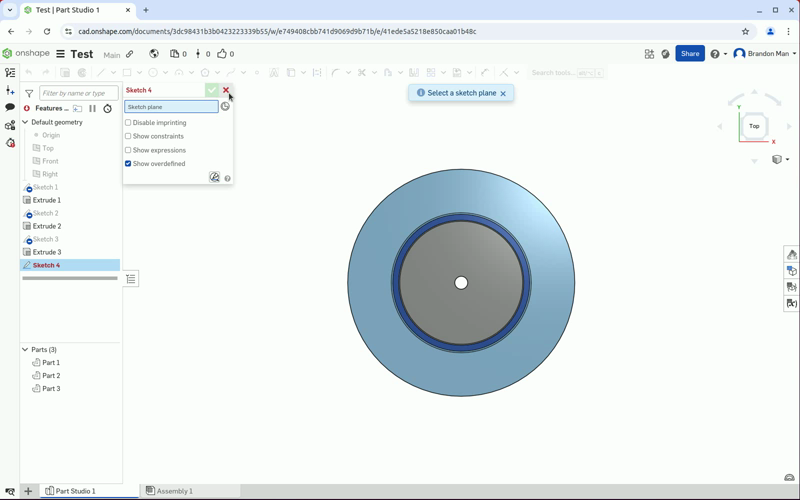
mouse_move(73, 150)
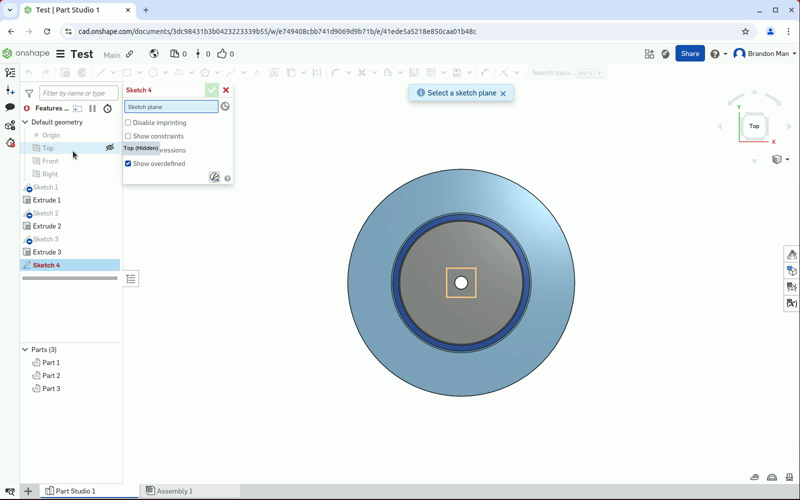
click(73, 150)
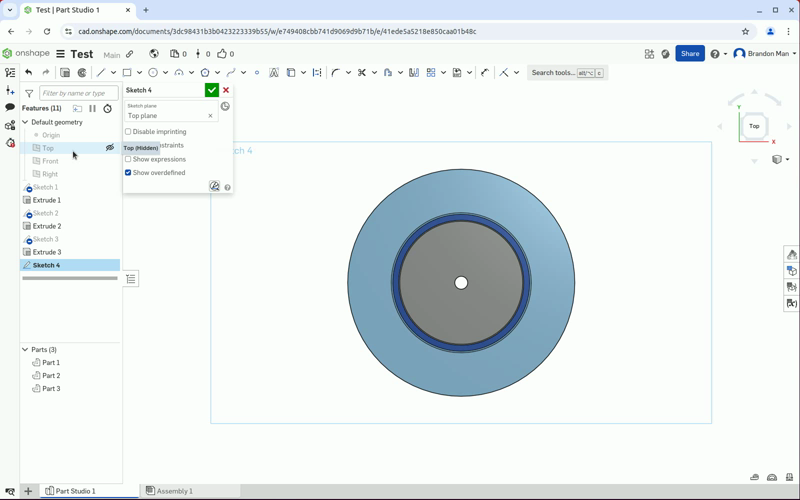
mouse_move(73, 352)
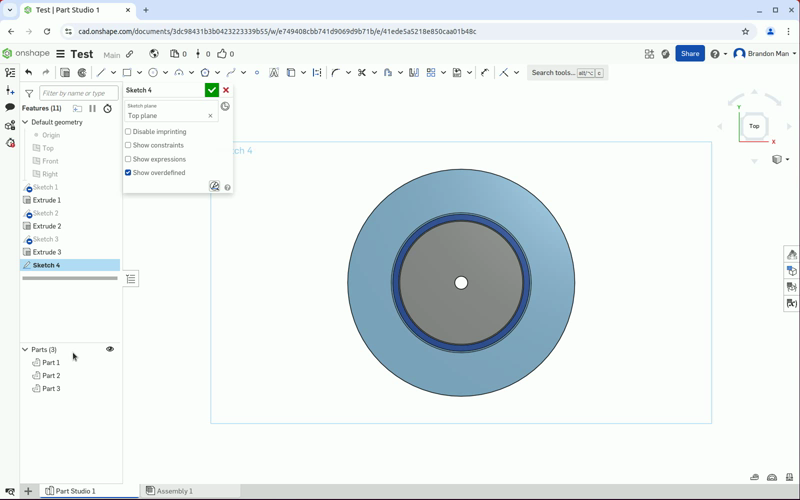
key(y)
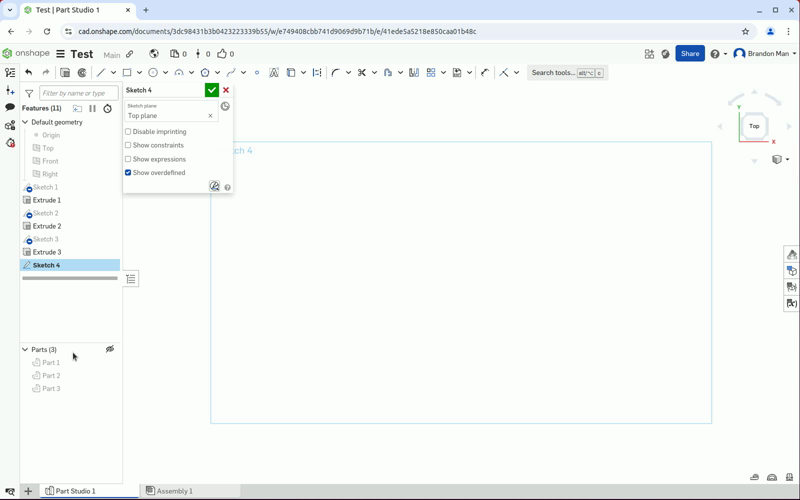
key(c)
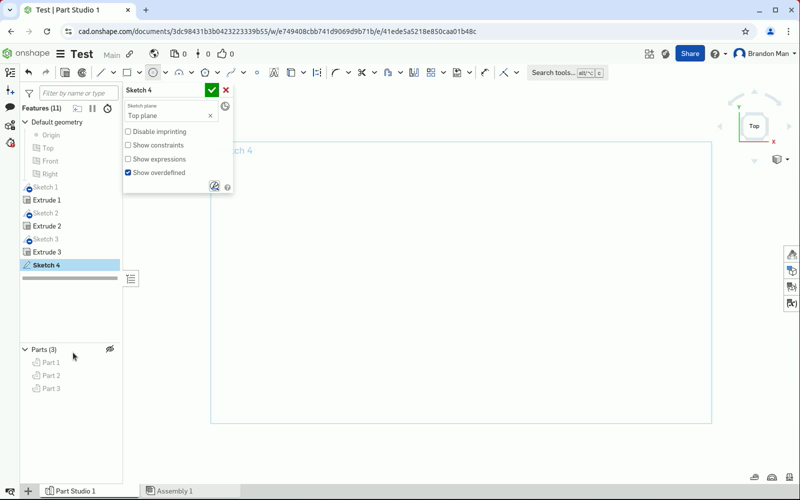
key_down(shift)
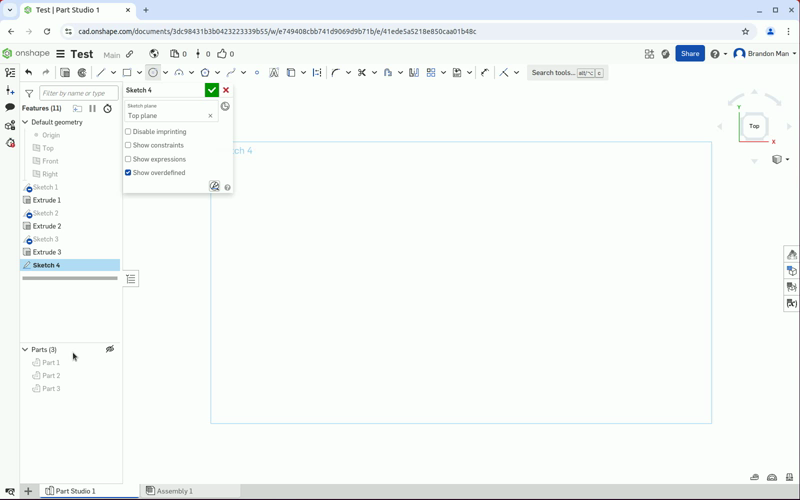
mouse_move(461, 282)
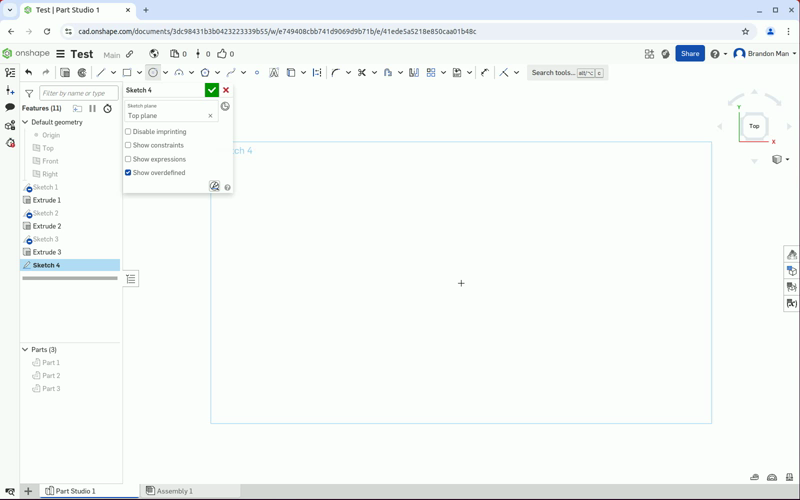
click(461, 282)
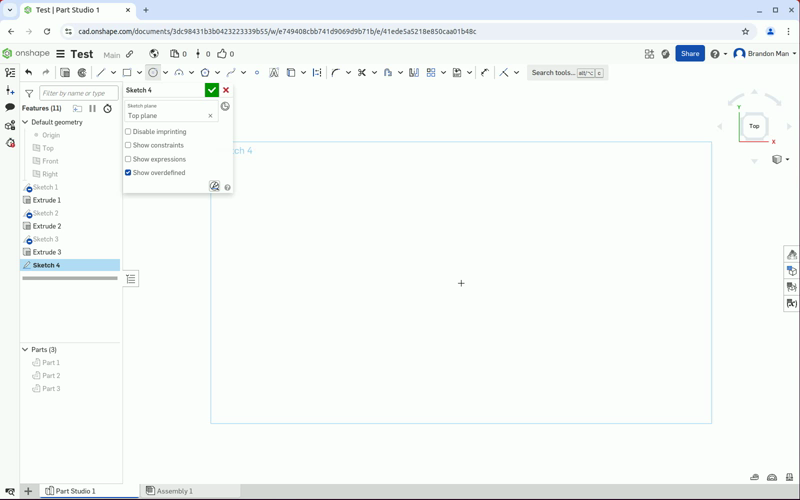
key_up(shift)
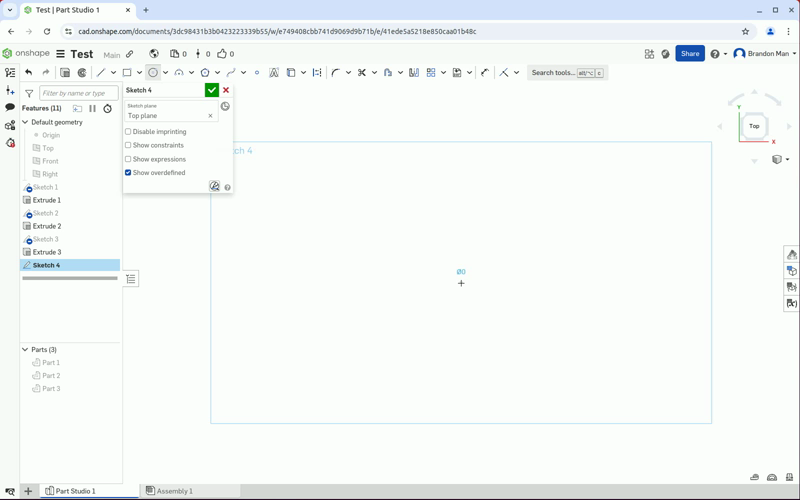
mouse_move(531, 282)
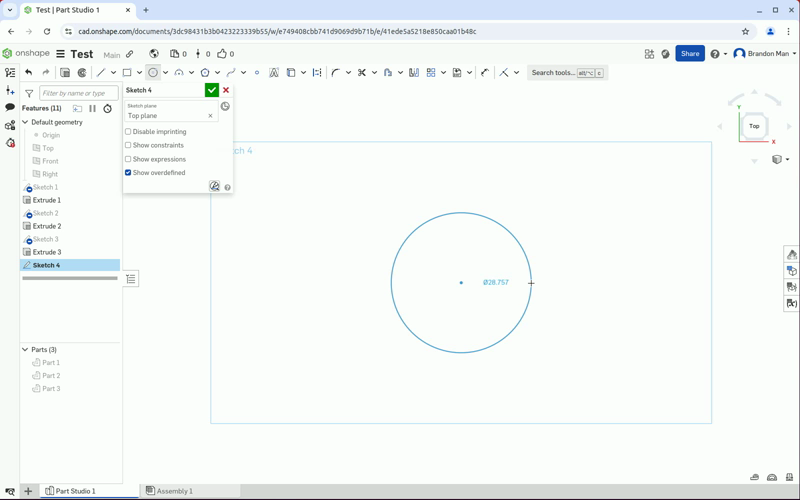
click(531, 282)
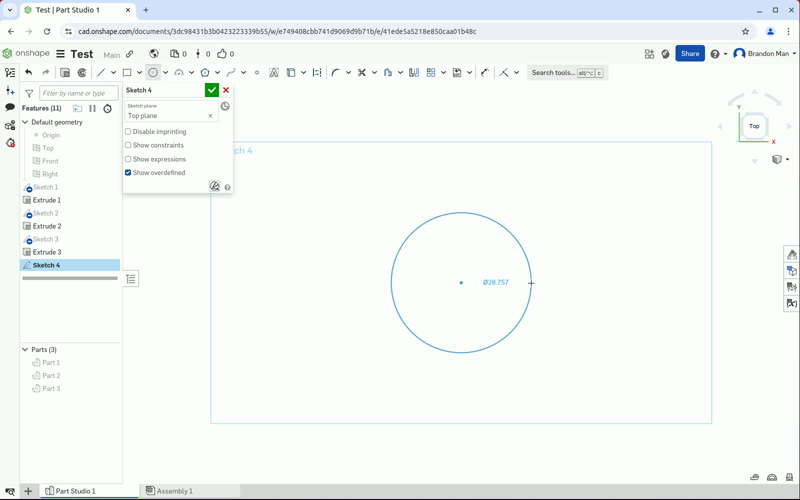
key(esc)
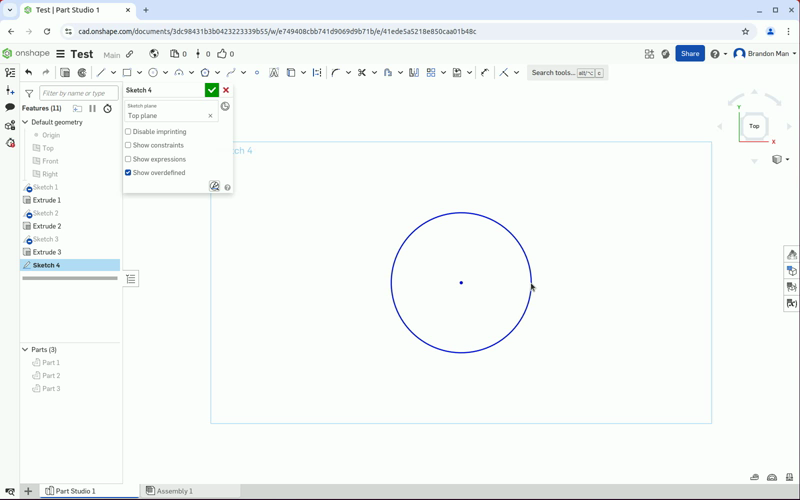
key(c)
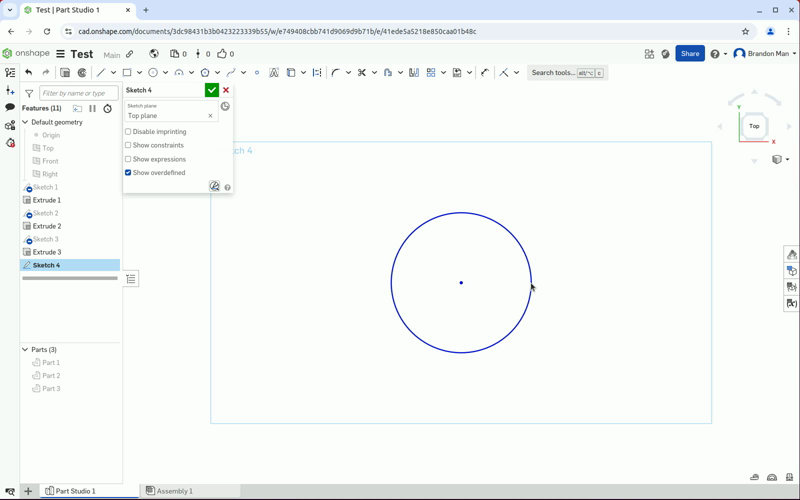
key_down(shift)
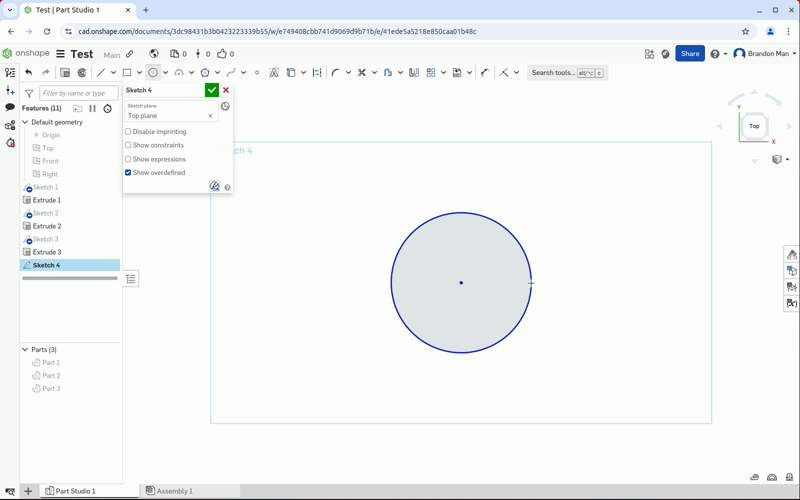
mouse_move(461, 282)
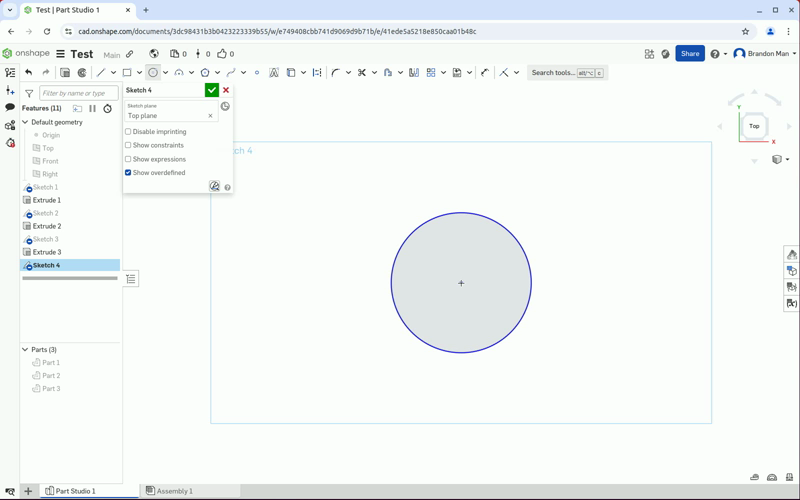
click(461, 282)
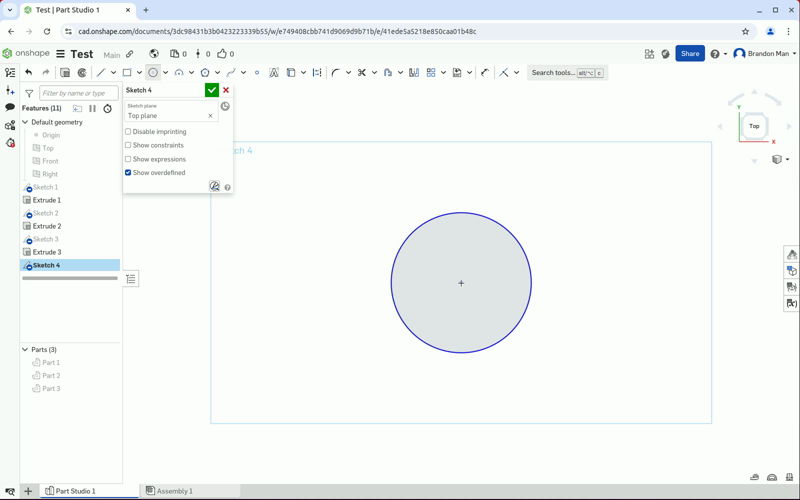
key_up(shift)
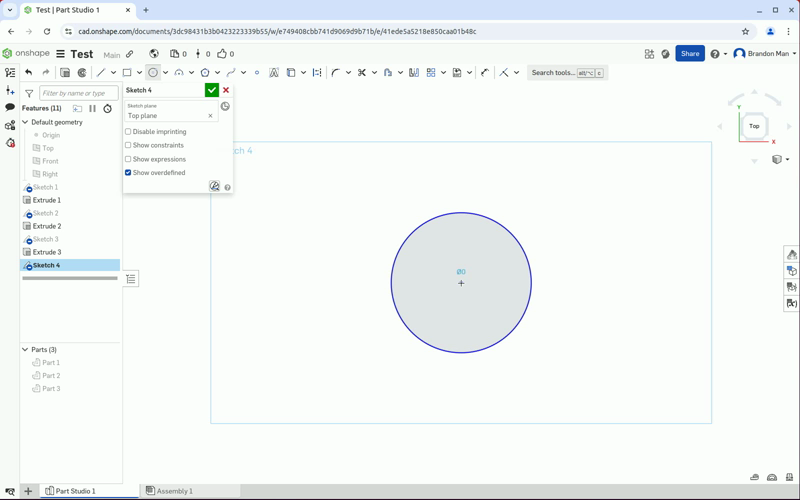
mouse_move(523, 282)
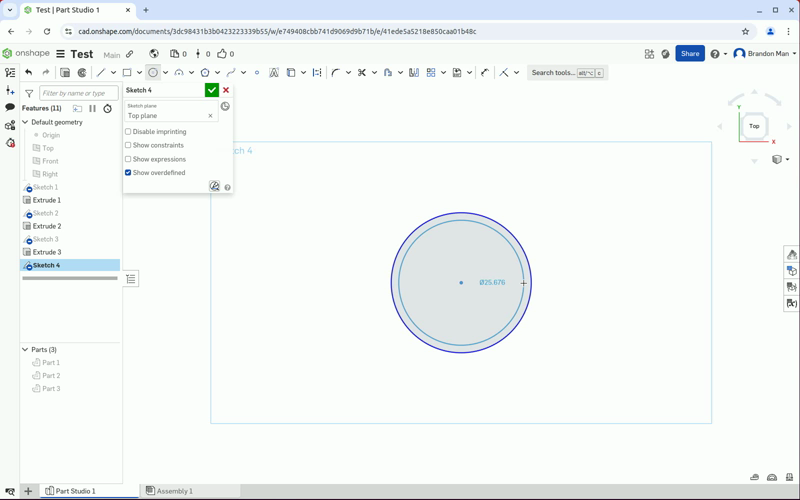
click(523, 282)
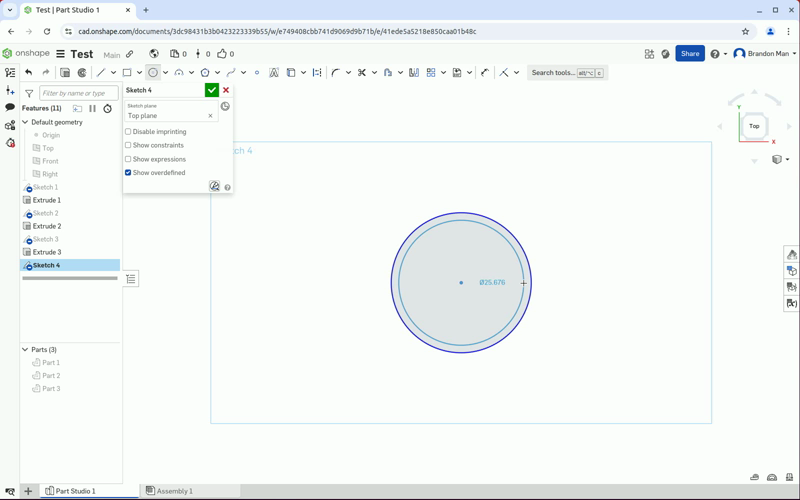
key(esc)
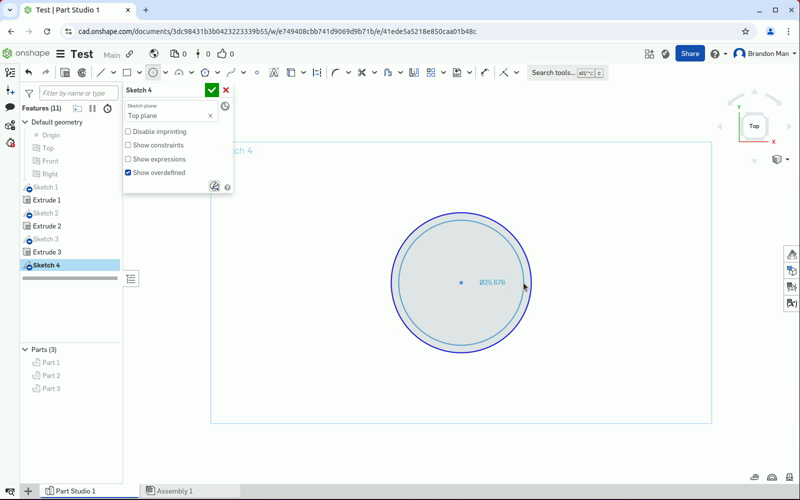
mouse_move(435, 220)
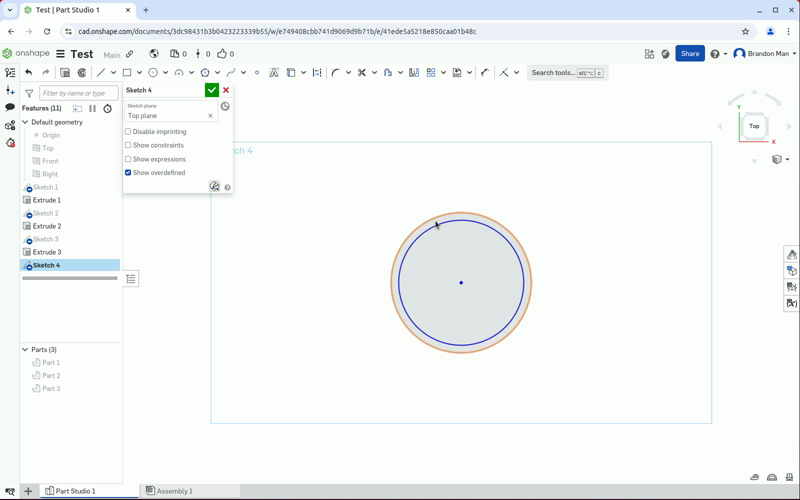
click(435, 220)
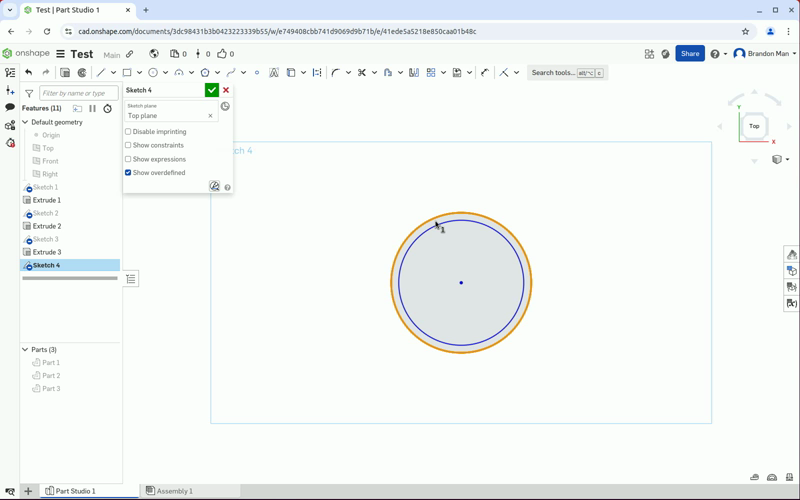
mouse_move(73, 352)
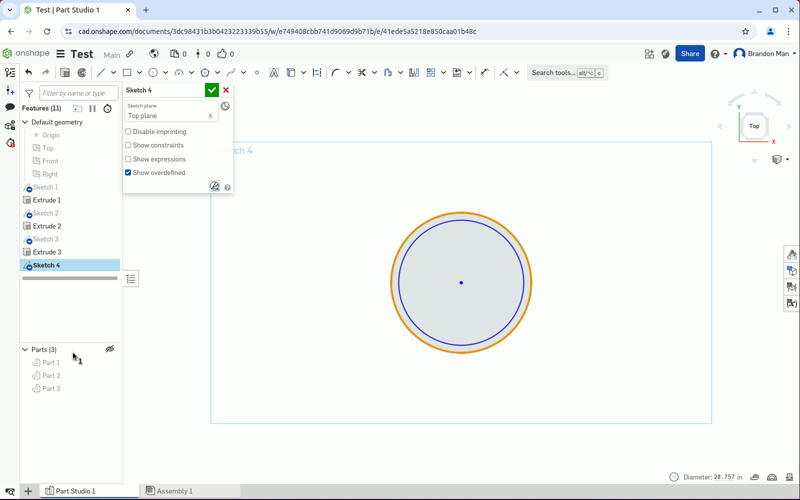
key(shift+y)
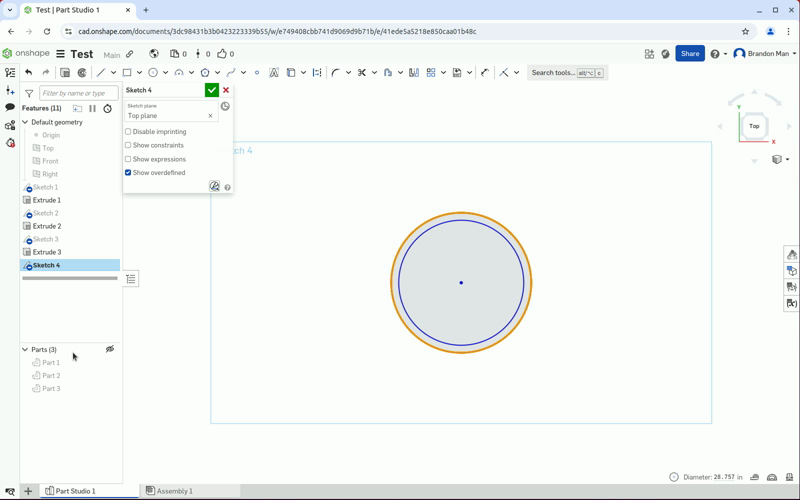
key(shift+e)
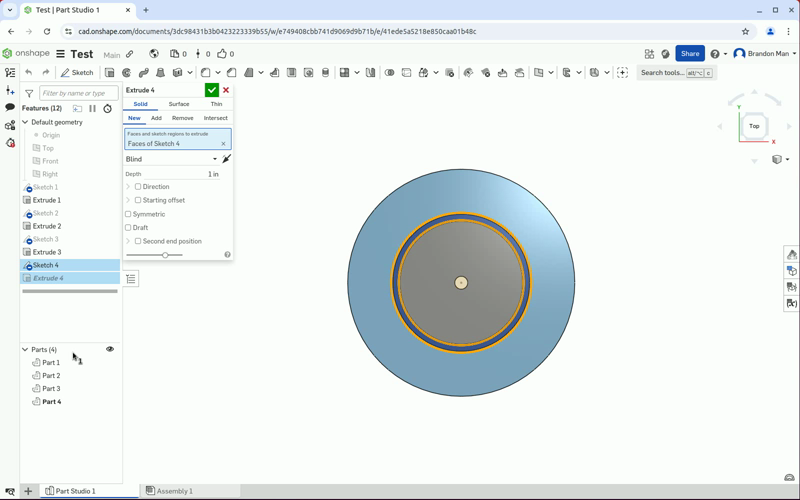
mouse_move(143, 106)
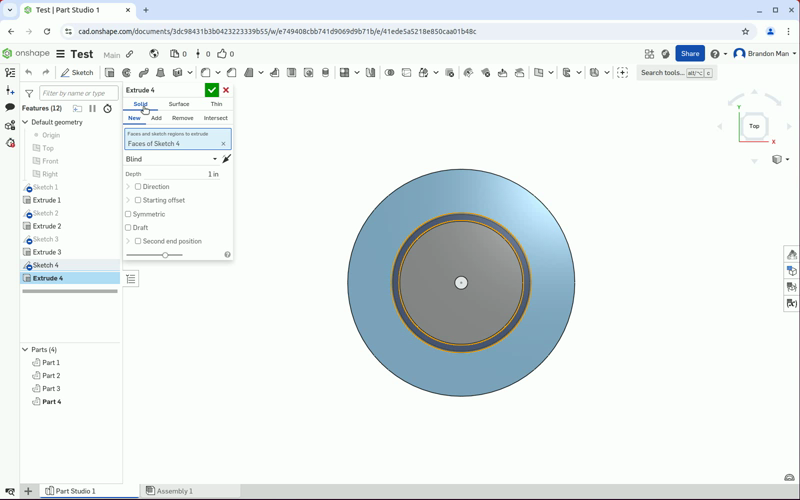
click(143, 106)
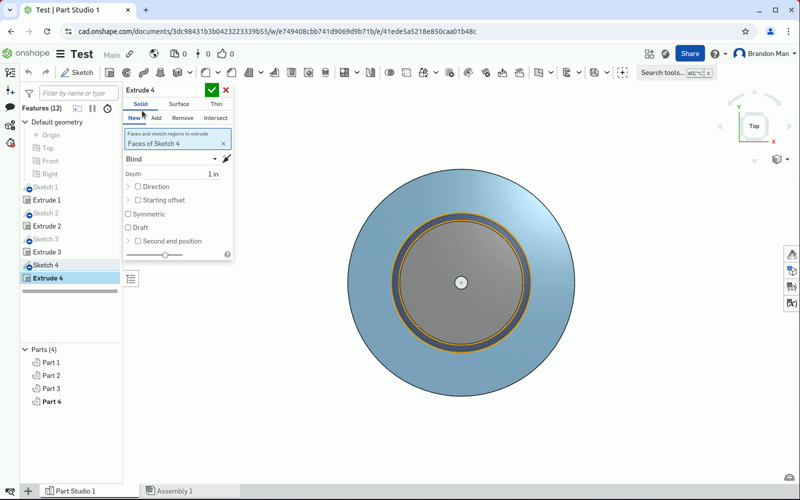
mouse_move(137, 120)
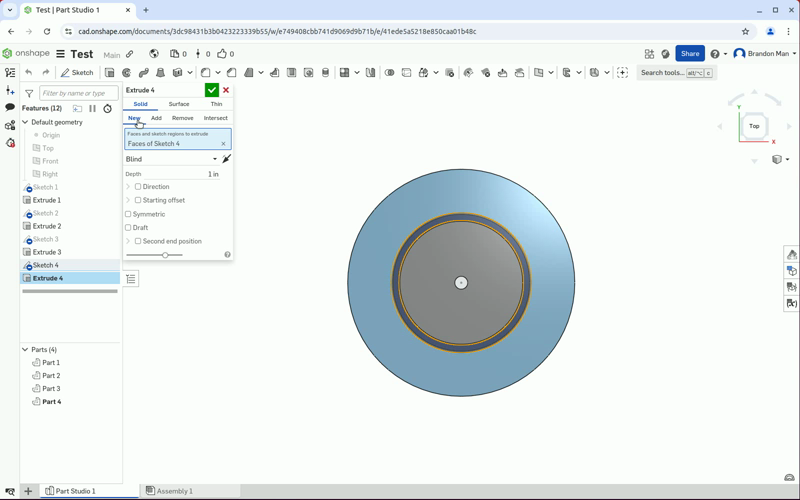
click(137, 120)
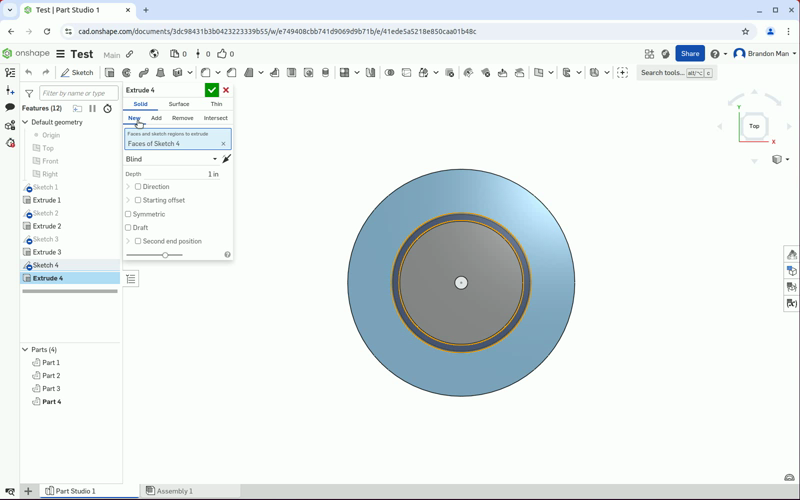
key(tab, 4)
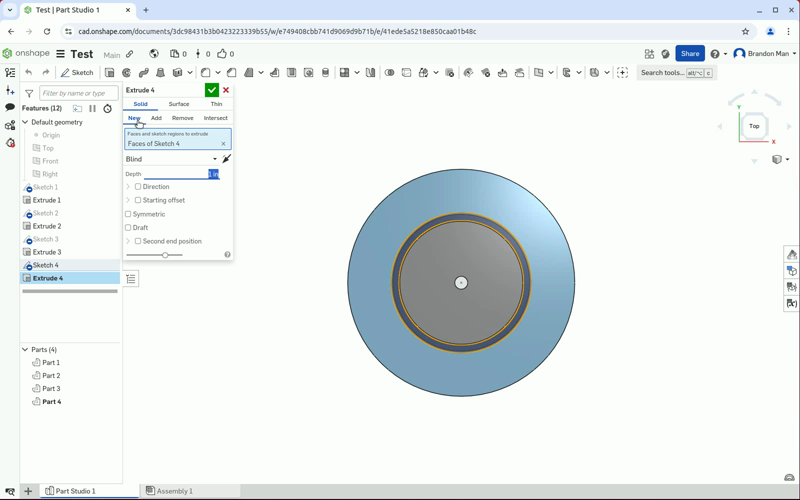
text(17.331)
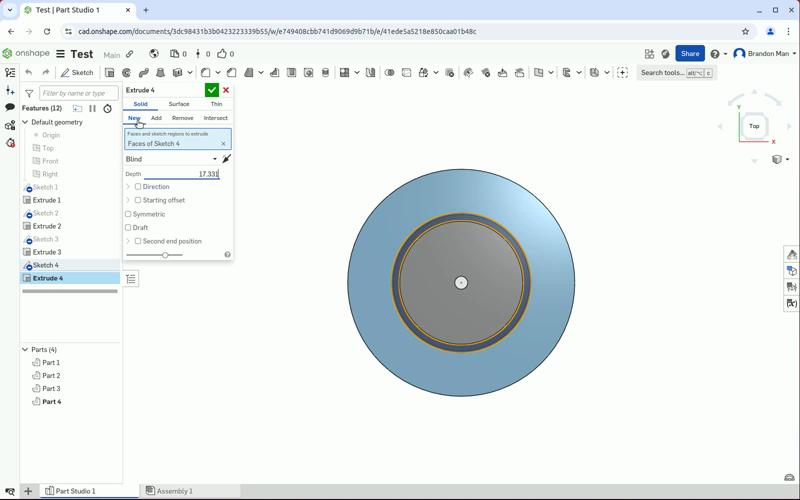
key(enter)
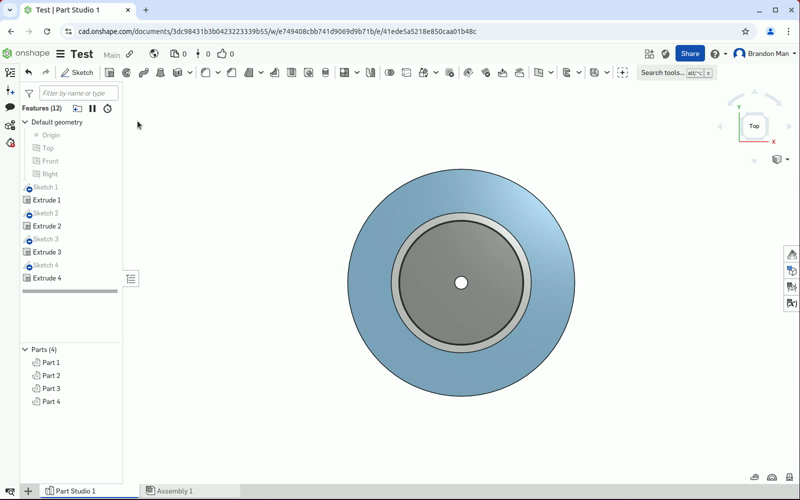
key(shift+h)
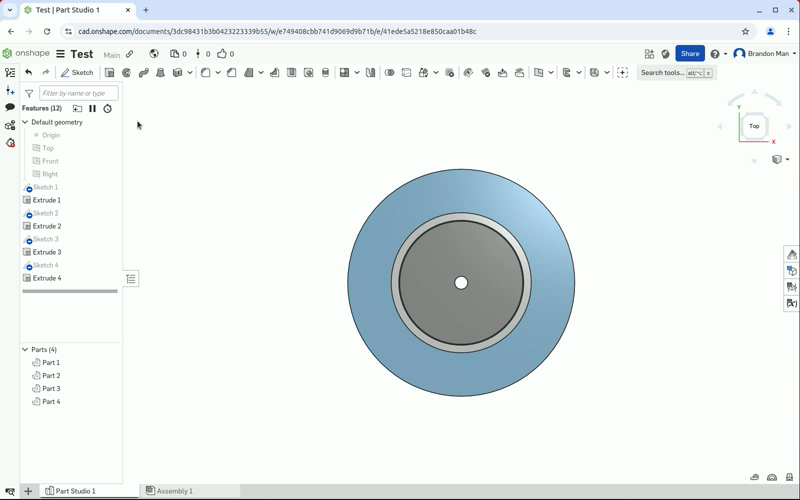
key(shift+h)
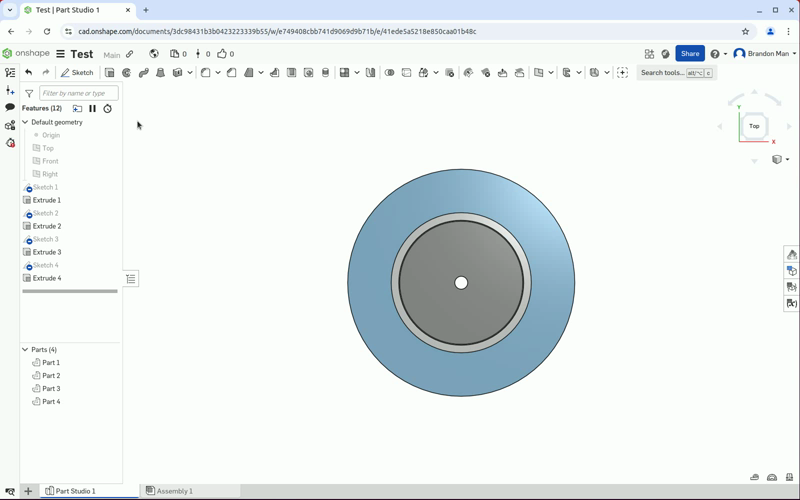
mouse_move(73, 189)
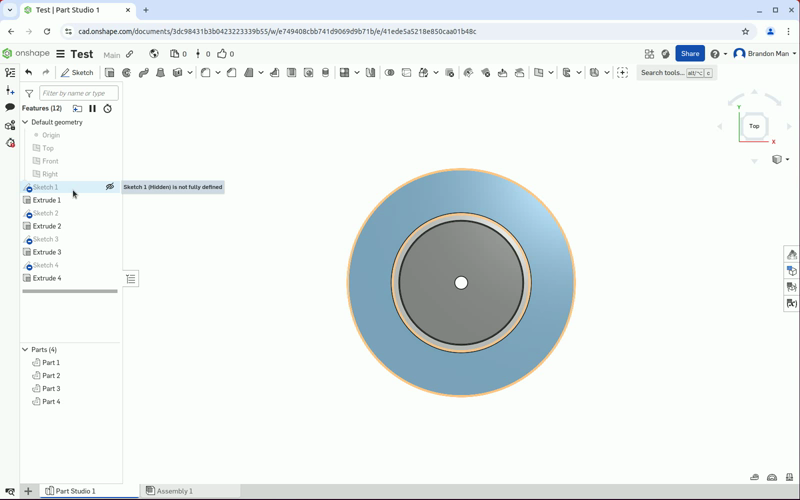
click(73, 189)
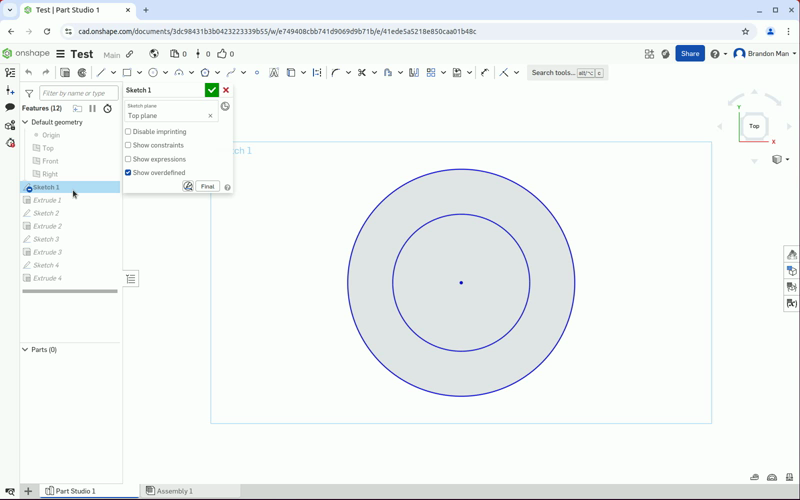
mouse_move(229, 92)
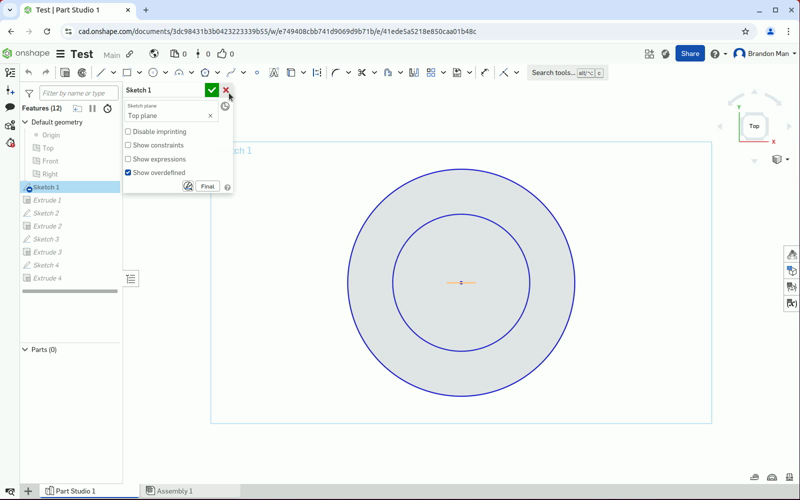
click(229, 92)
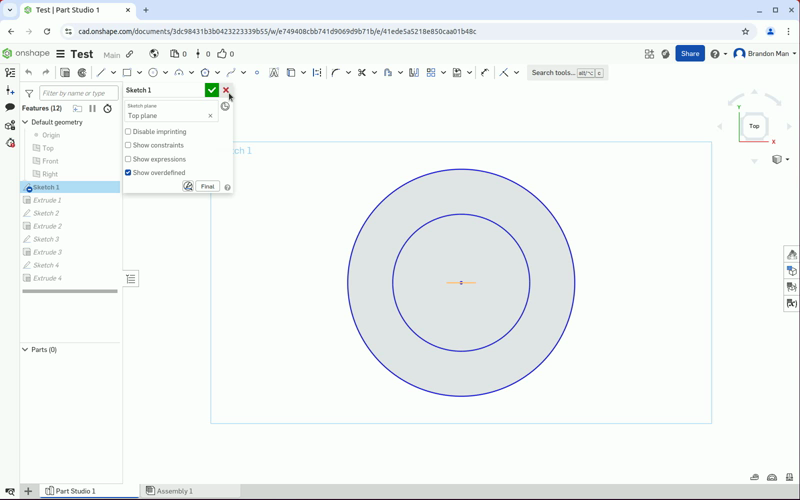
key(shift+s)
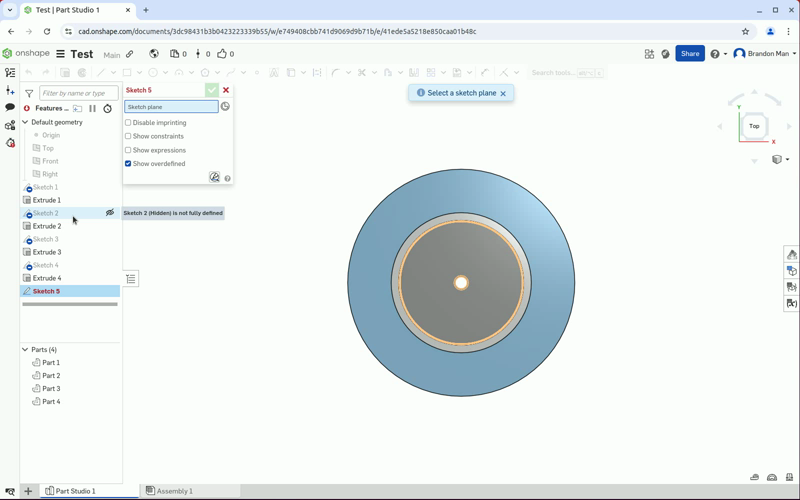
scroll(3)
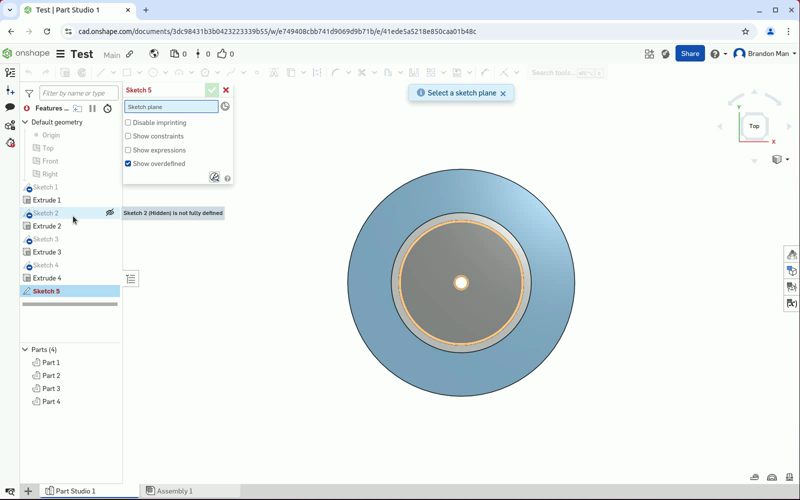
mouse_move(73, 150)
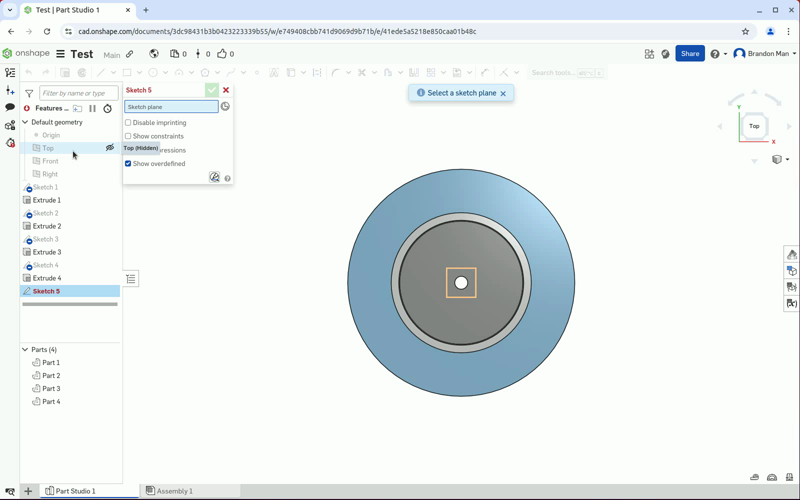
click(73, 150)
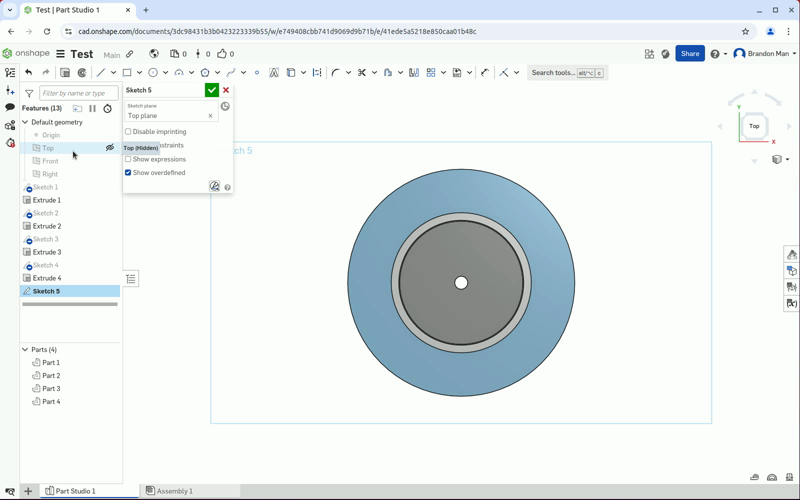
mouse_move(73, 352)
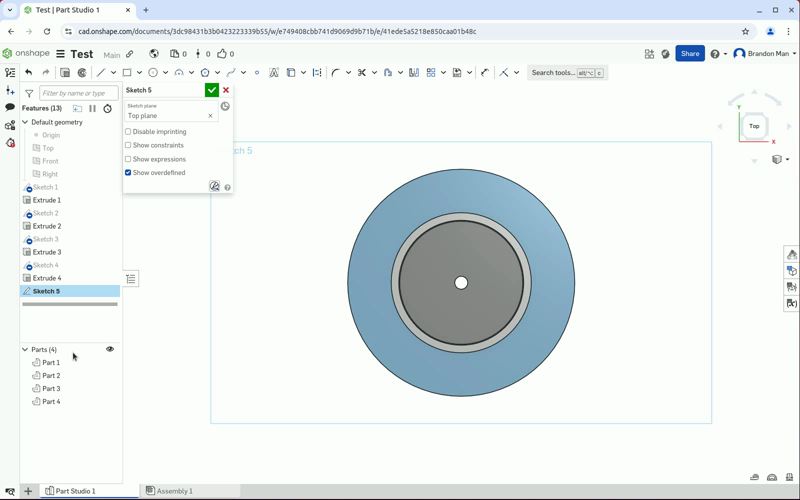
key(y)
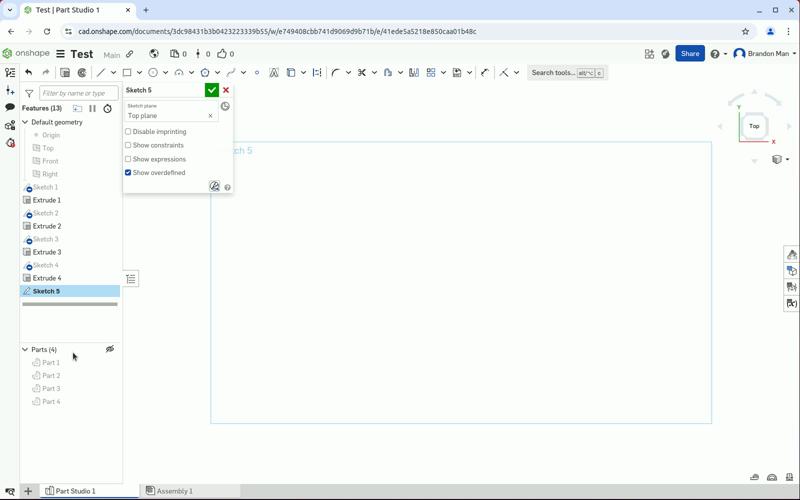
key(c)
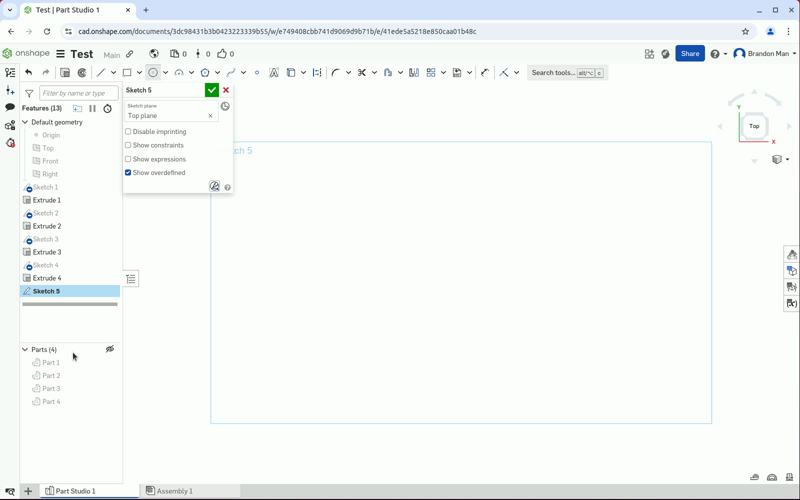
key_down(shift)
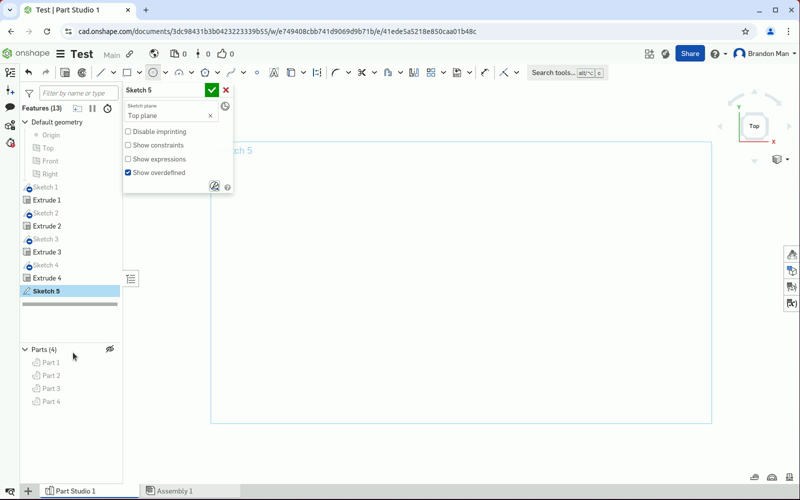
mouse_move(461, 282)
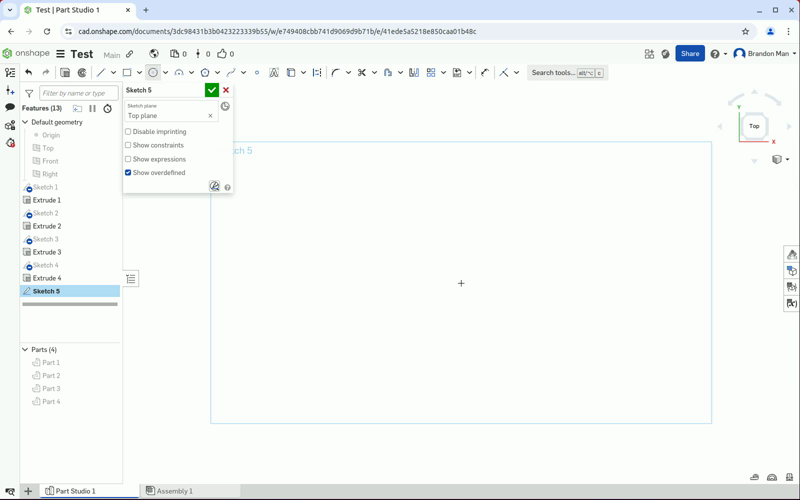
click(461, 282)
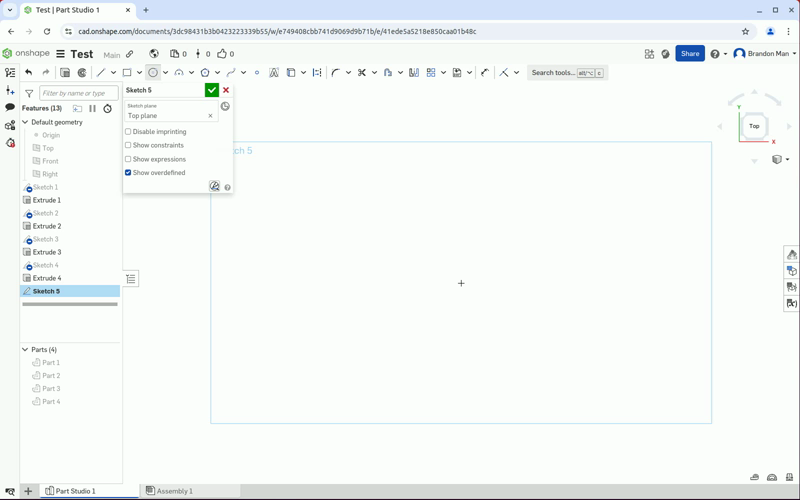
key_up(shift)
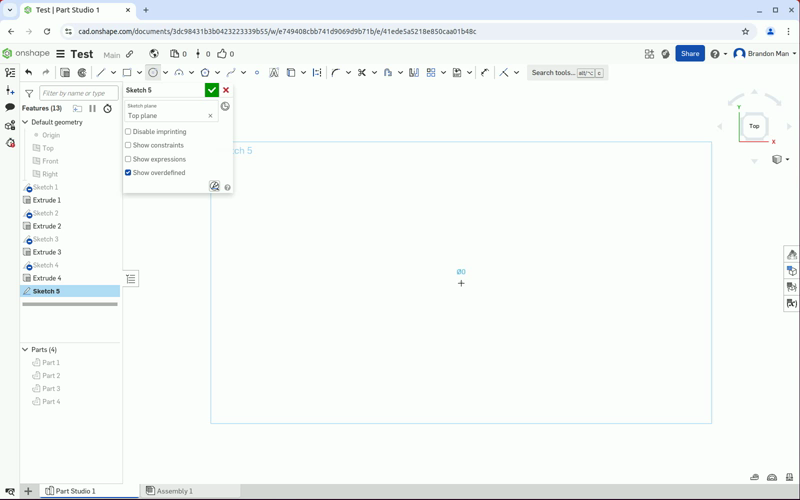
mouse_move(574, 282)
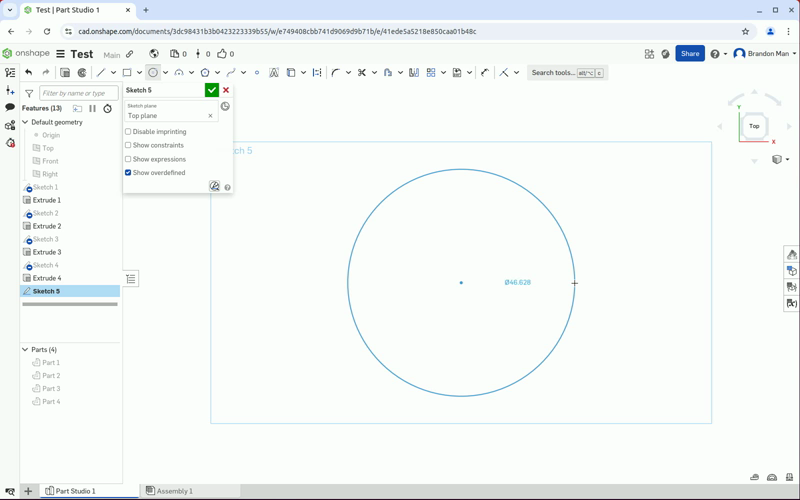
click(574, 282)
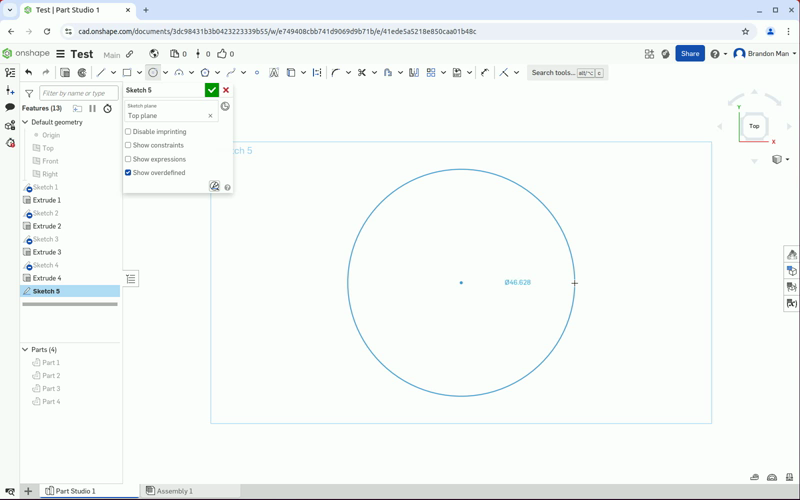
key(esc)
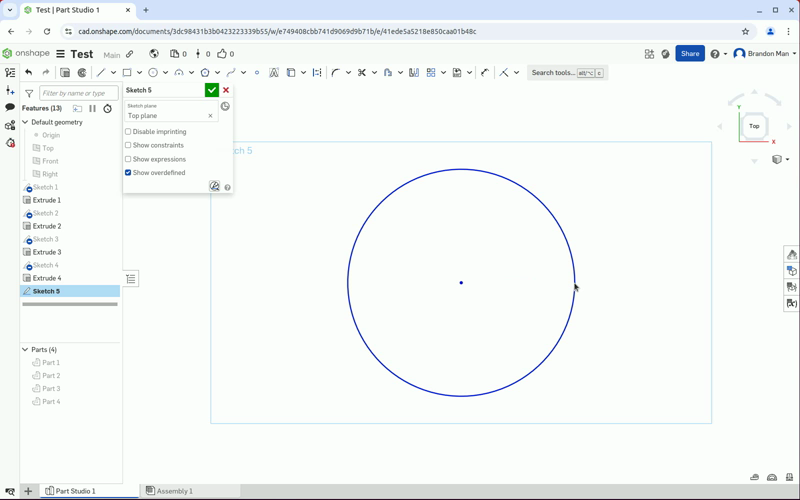
key(c)
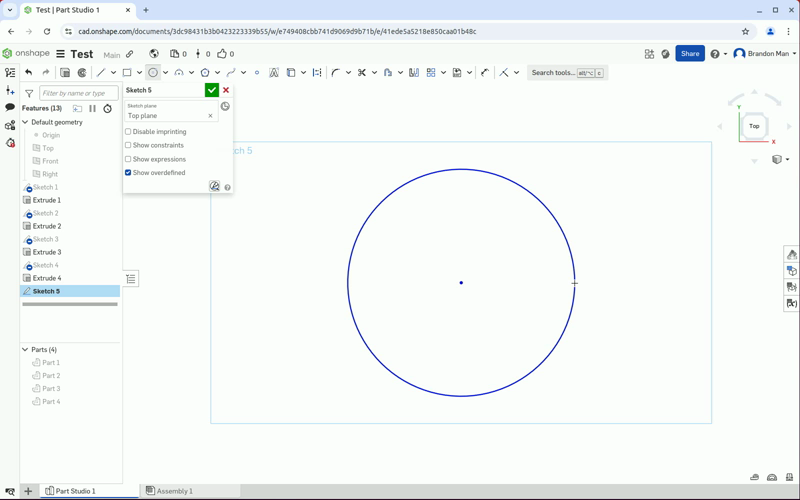
key_down(shift)
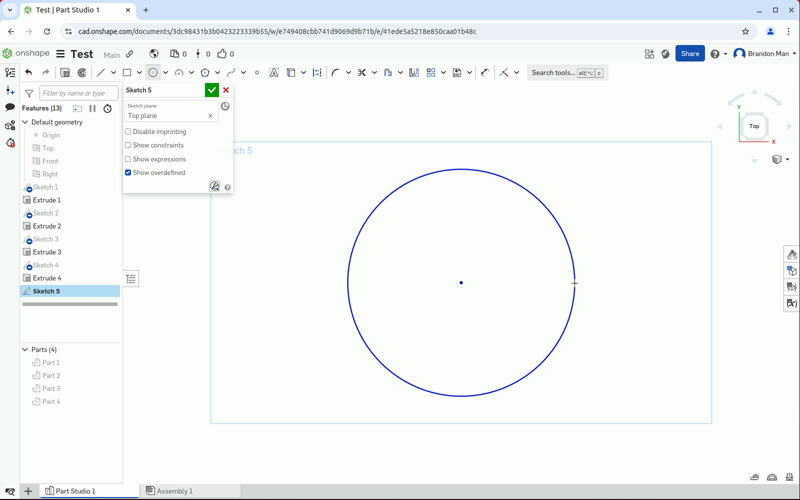
mouse_move(461, 282)
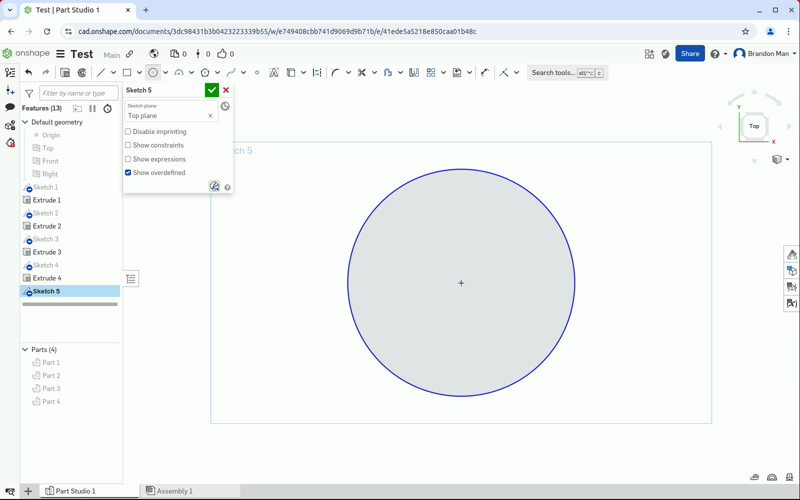
click(461, 282)
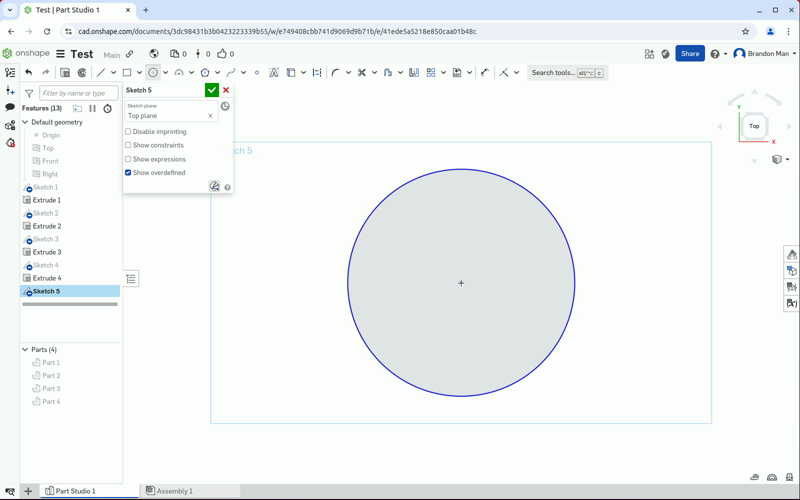
key_up(shift)
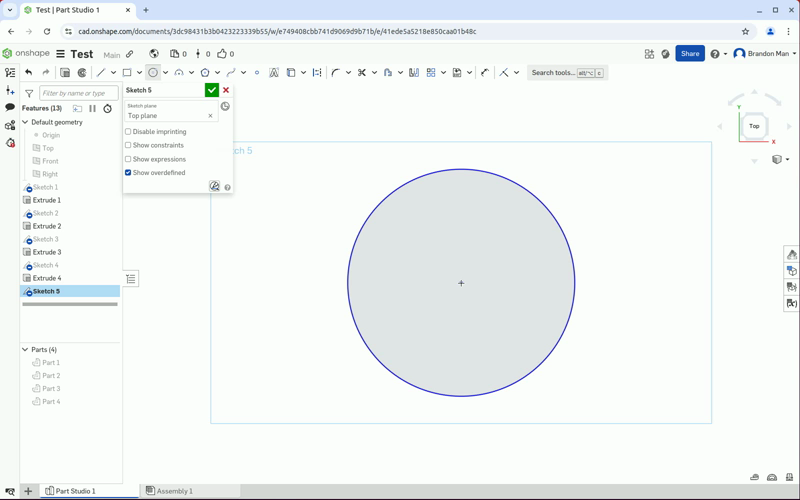
mouse_move(529, 282)
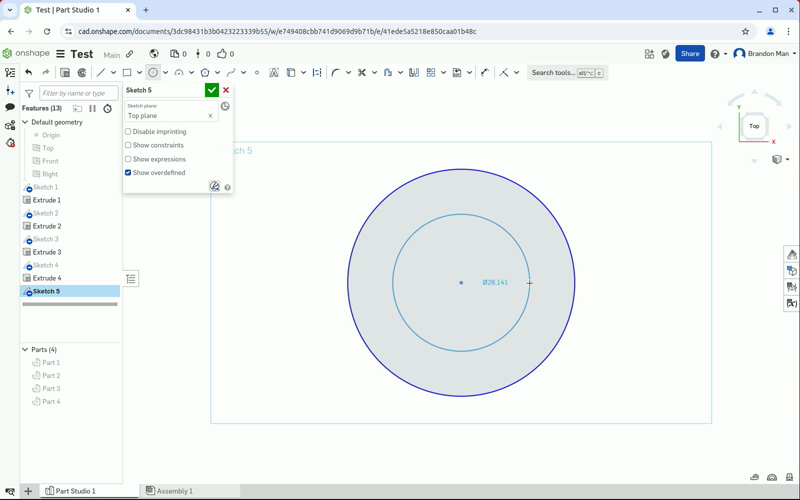
click(529, 282)
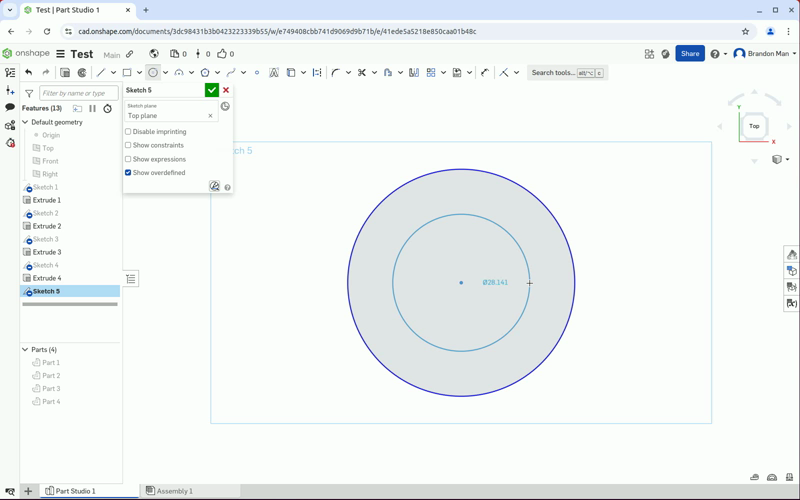
key(esc)
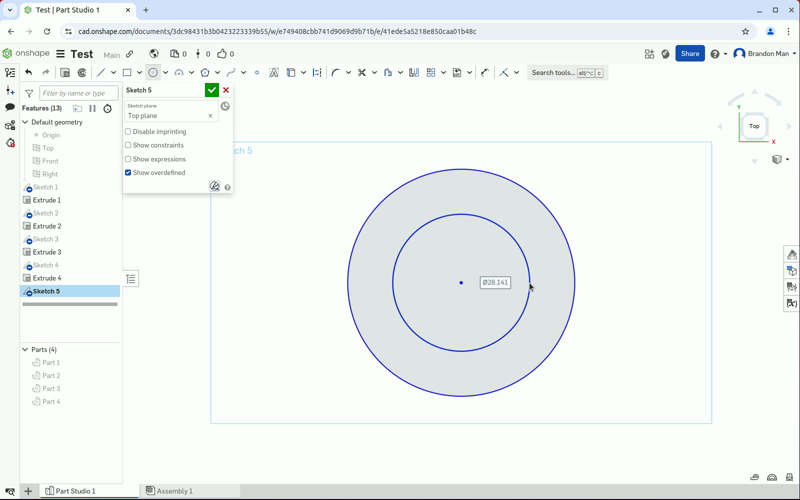
mouse_move(534, 230)
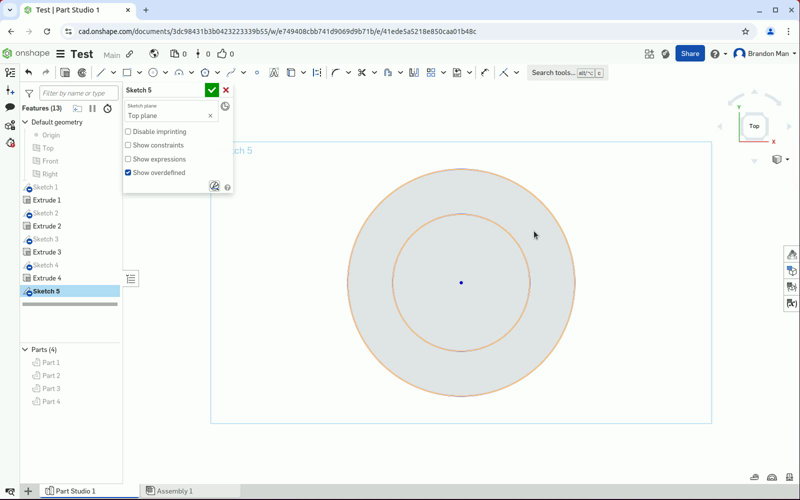
click(534, 230)
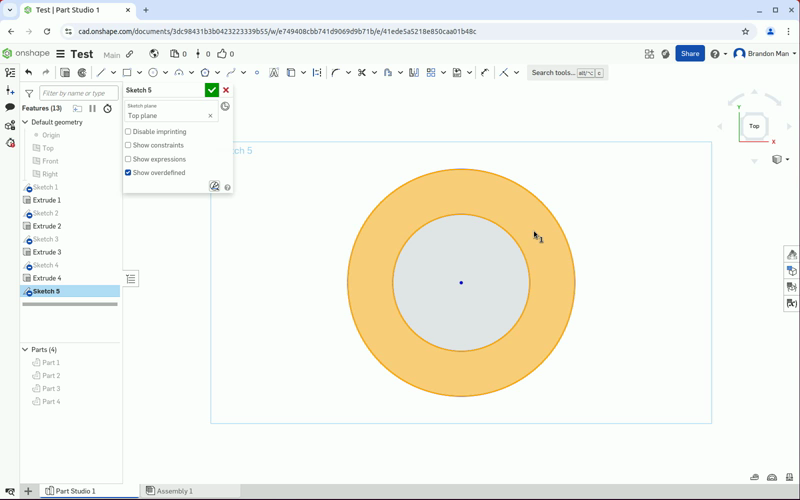
mouse_move(73, 352)
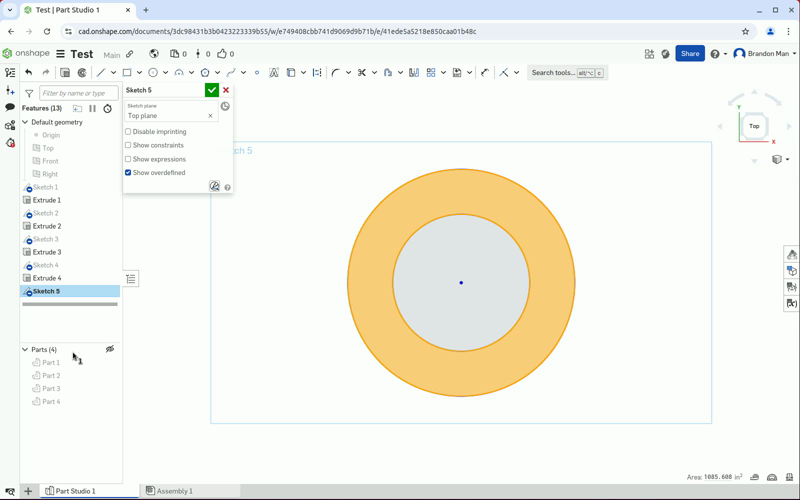
key(shift+y)
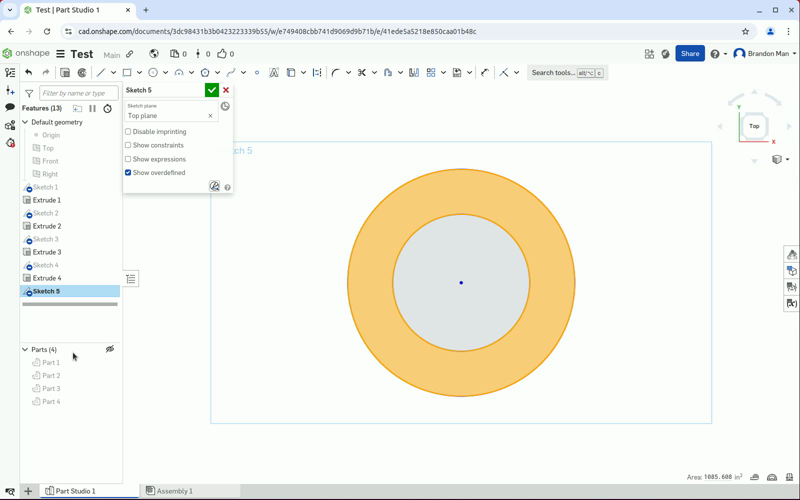
key(shift+e)
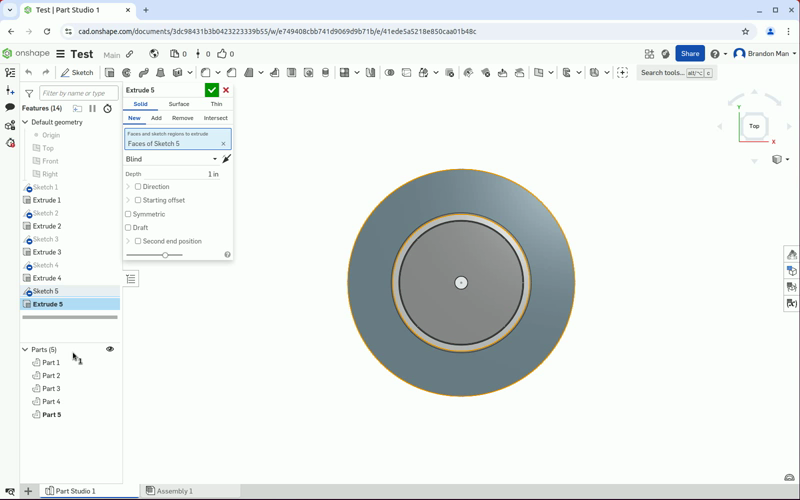
mouse_move(143, 106)
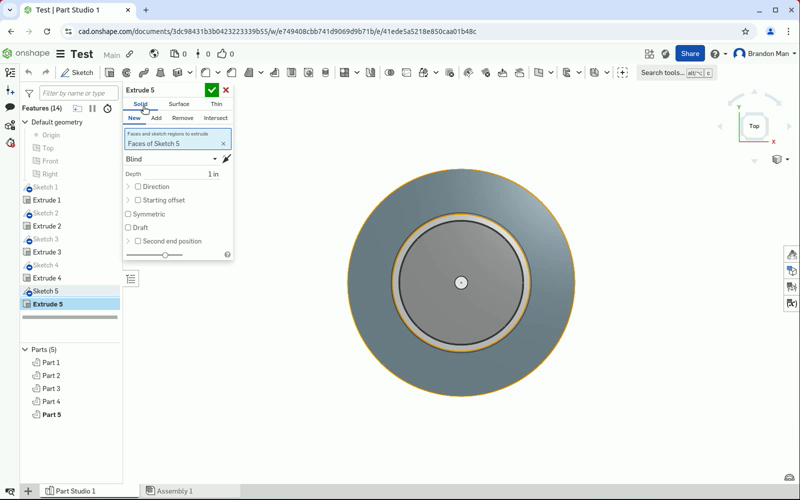
click(143, 106)
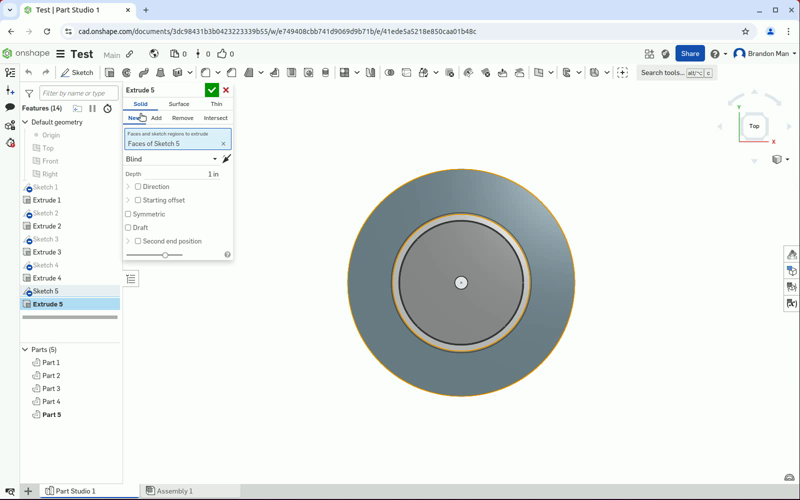
mouse_move(137, 120)
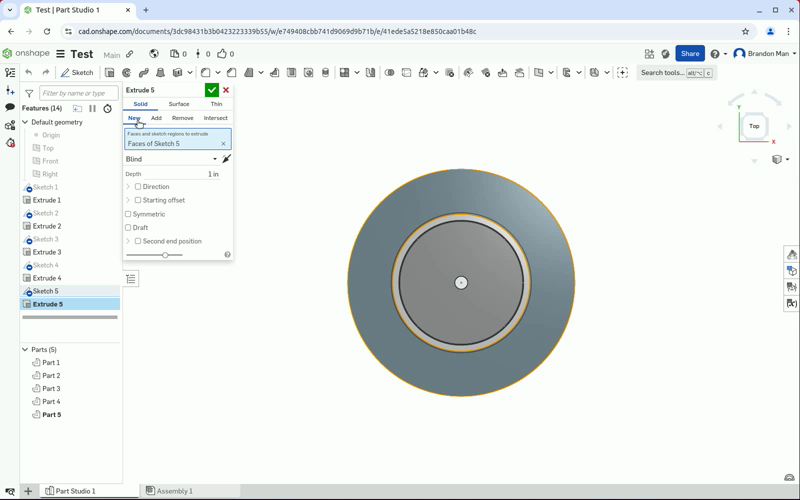
click(137, 120)
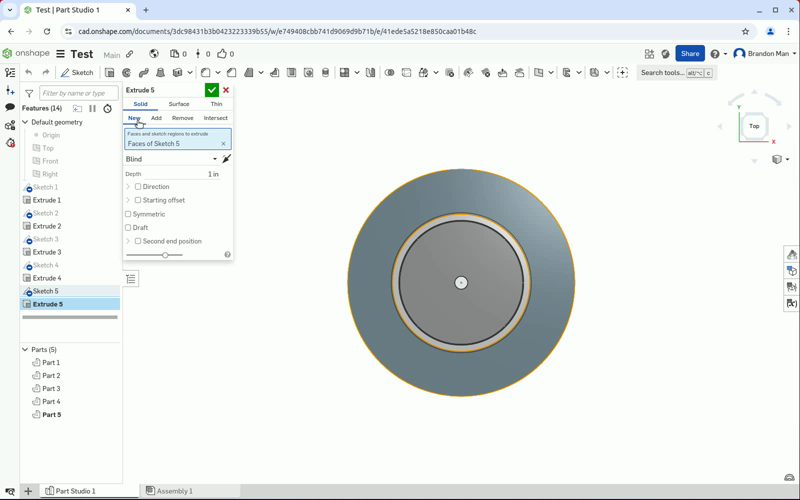
key(tab, 4)
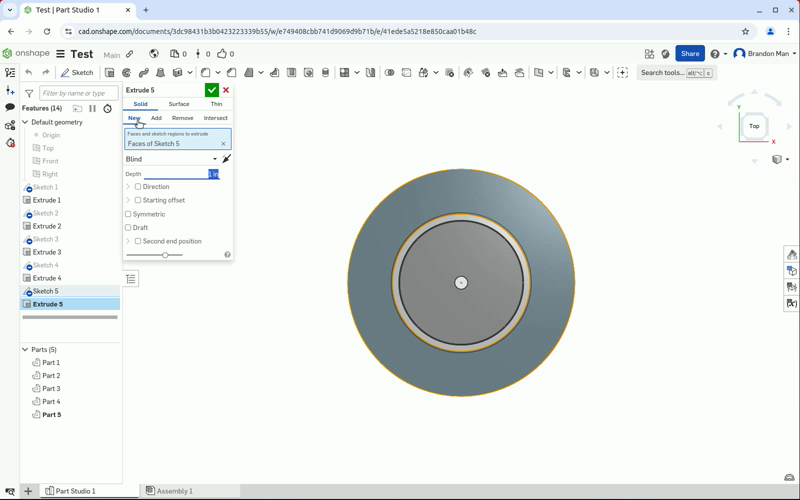
text(1.685)
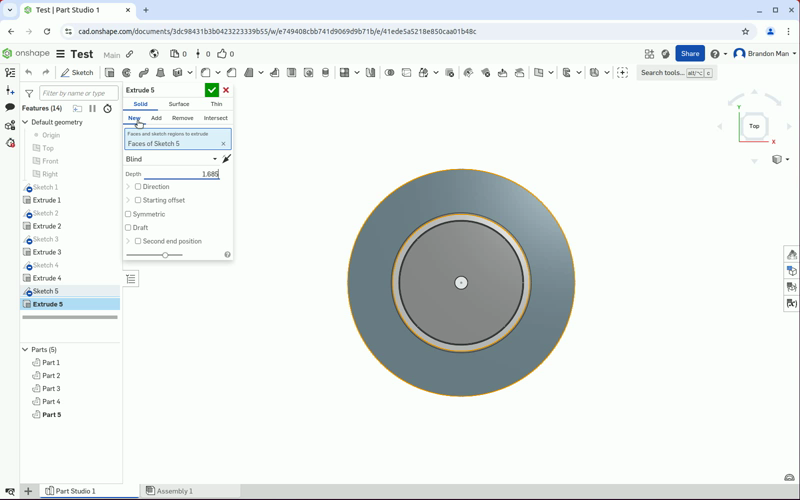
key(enter)
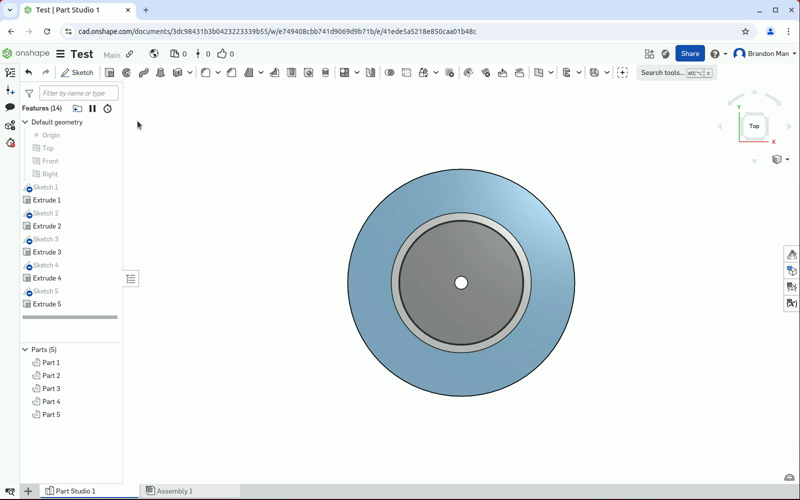
key(shift+h)
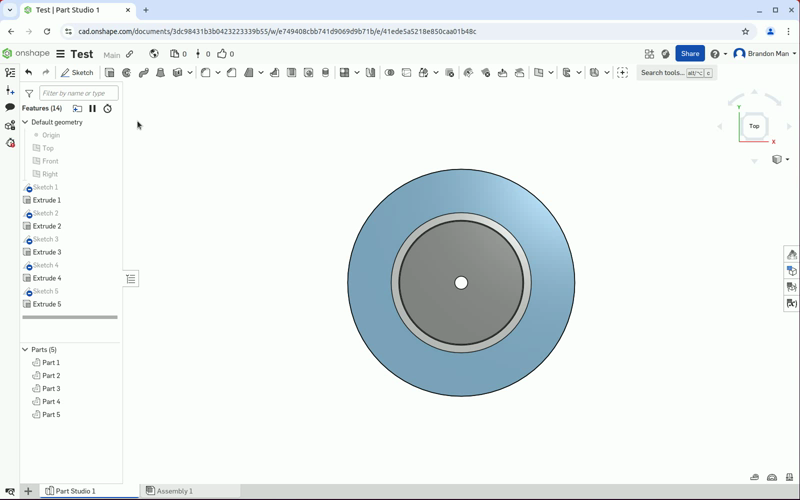
key(shift+h)
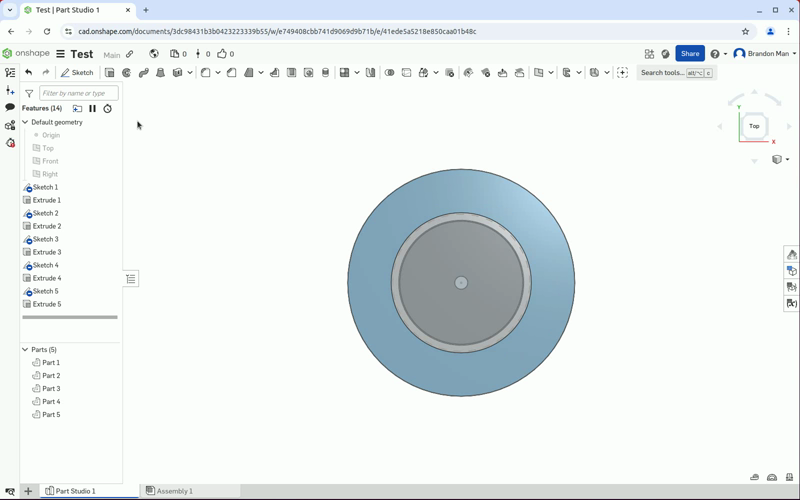
key(shift+7)
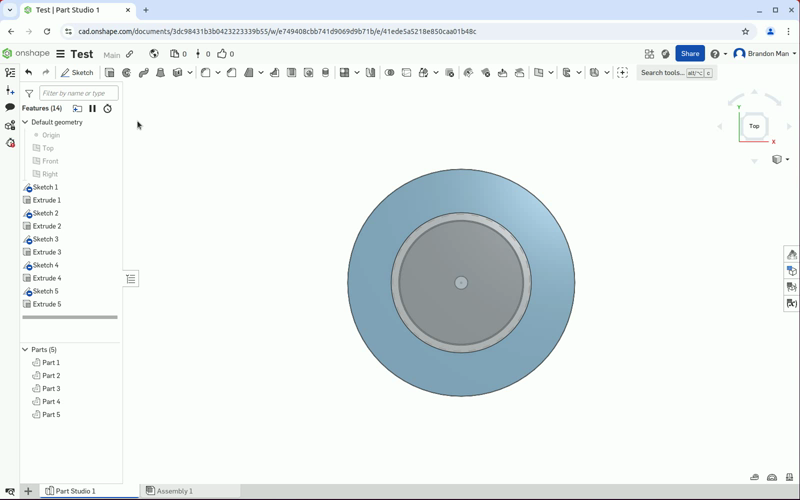
key(up, 3)
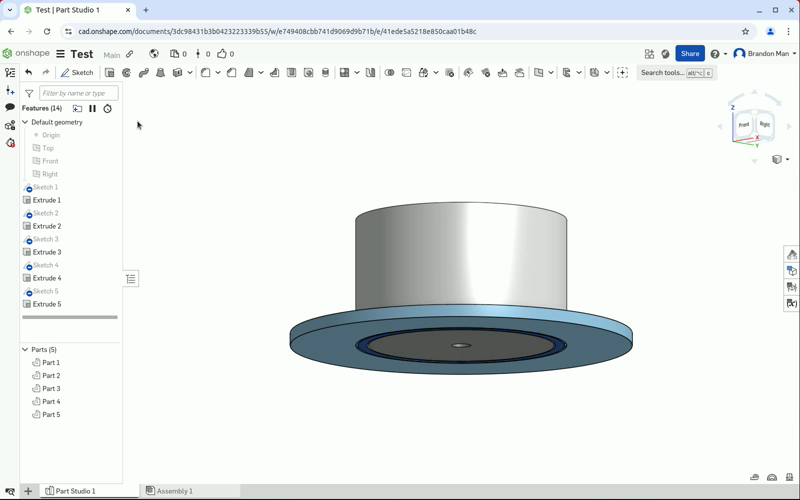
key(left, 3)
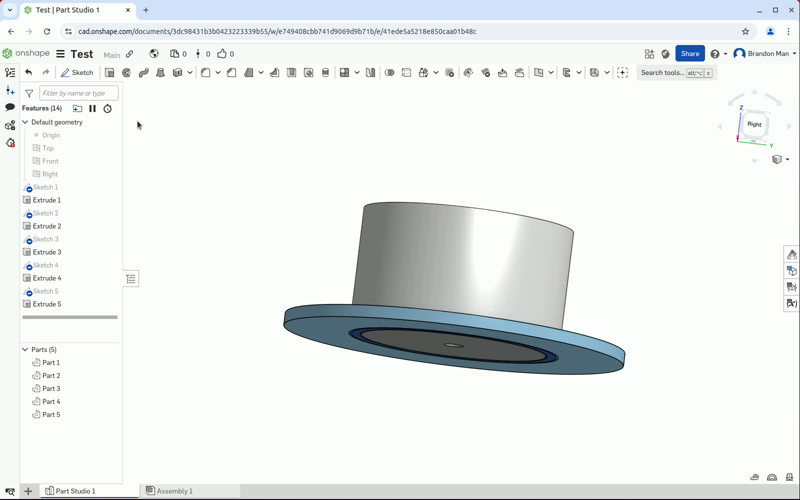
key(right, 3)
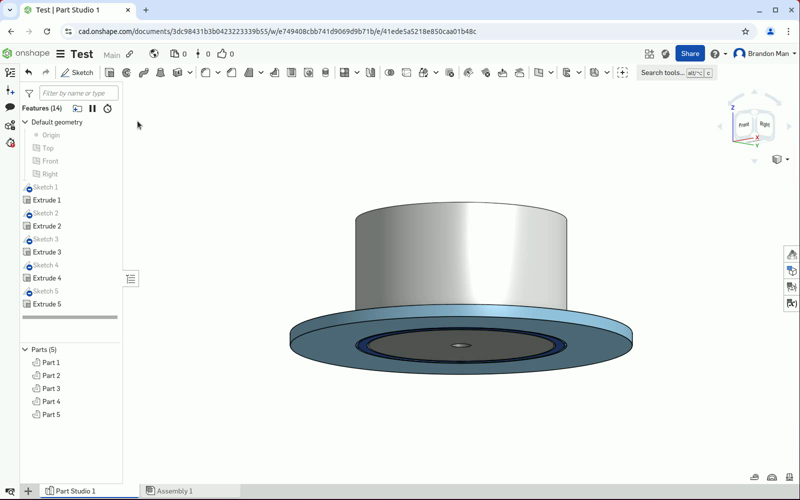
key(down, 3)
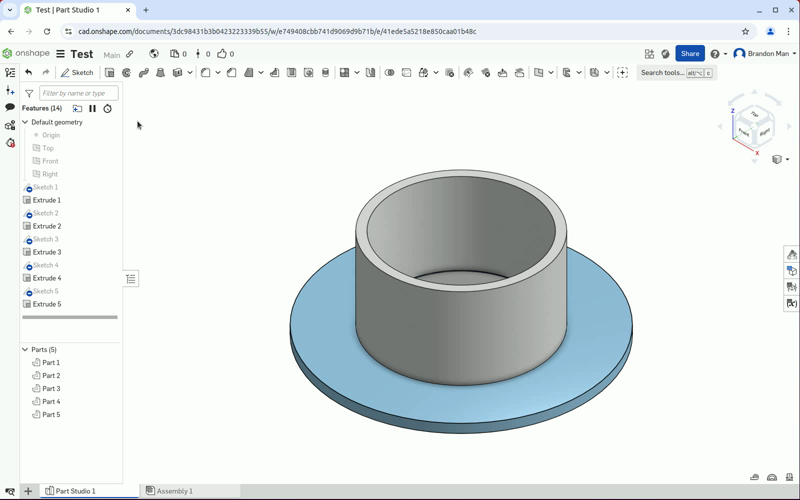
mouse_move(73, 189)
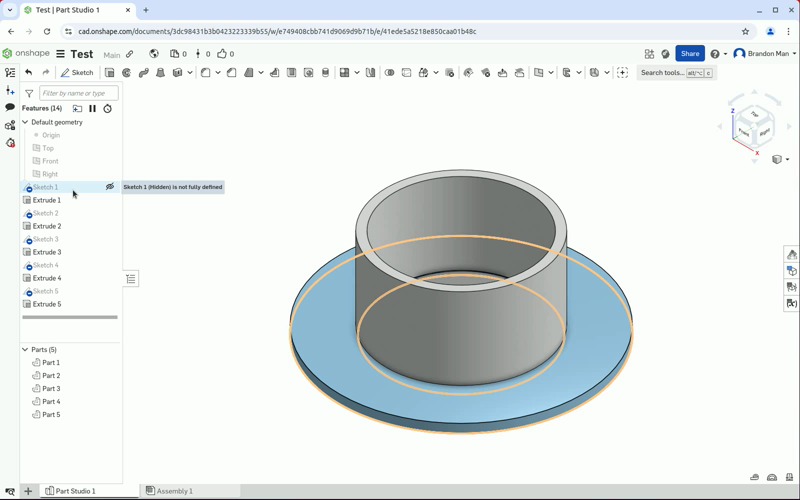
click(73, 189)